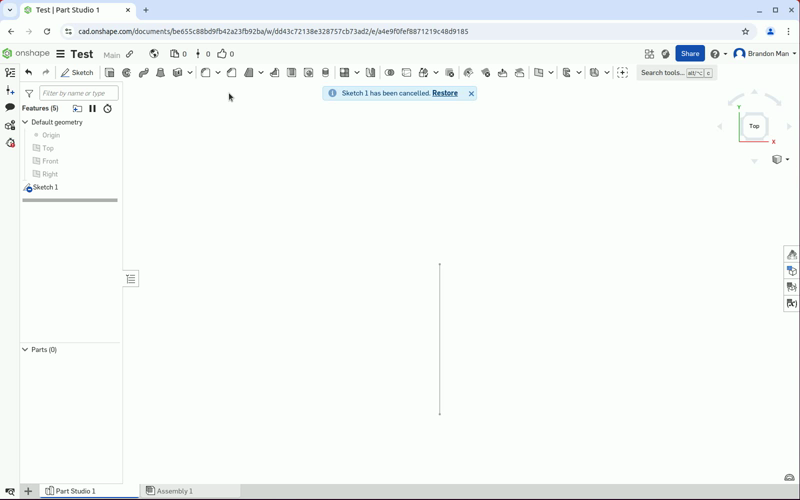
key(shift+h)
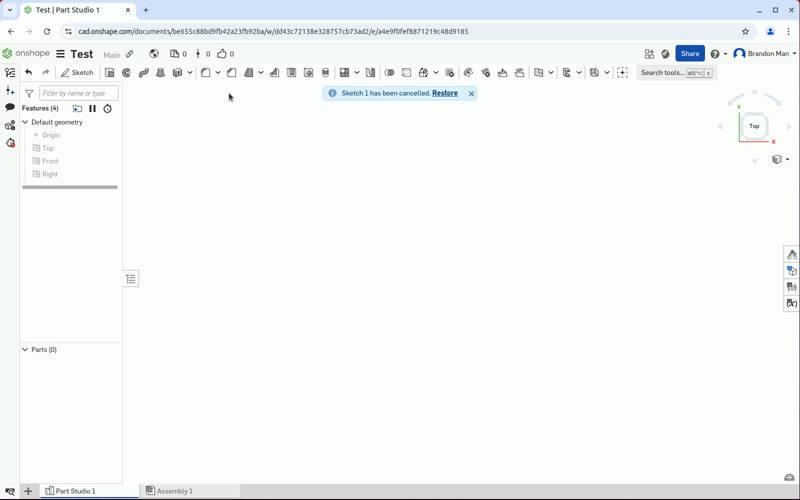
key(shift+s)
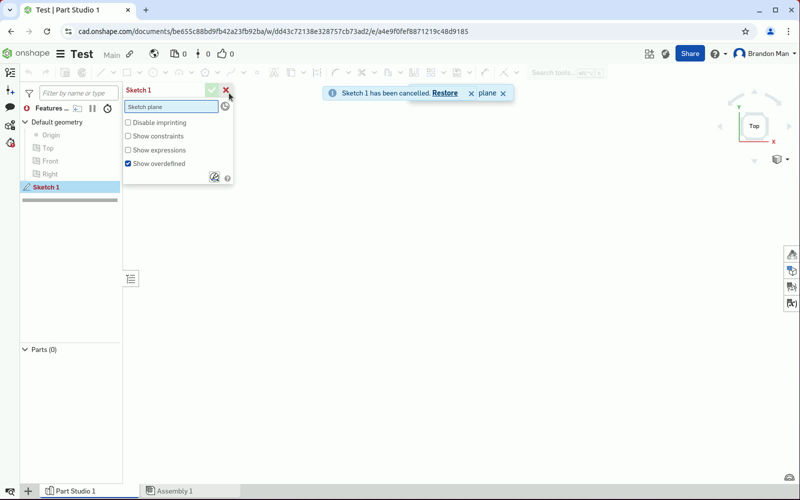
mouse_move(73, 150)
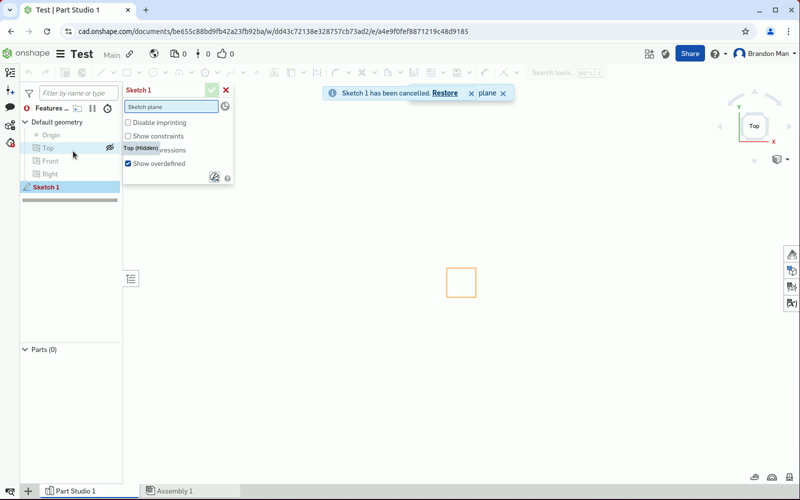
click(73, 150)
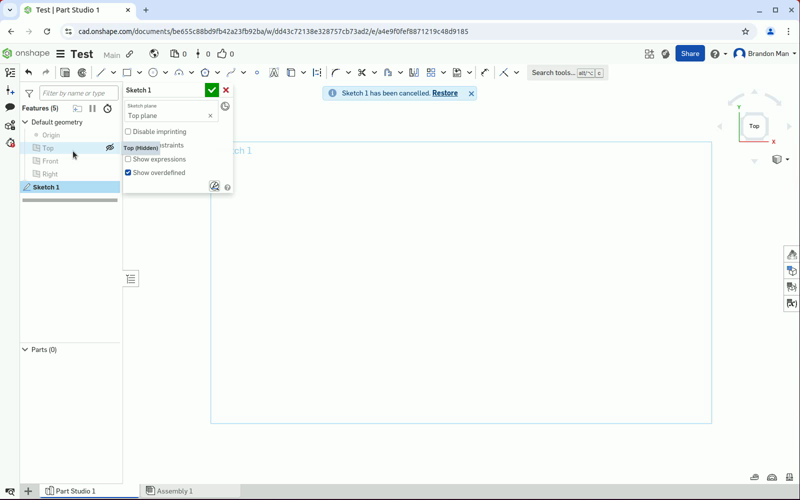
mouse_move(73, 352)
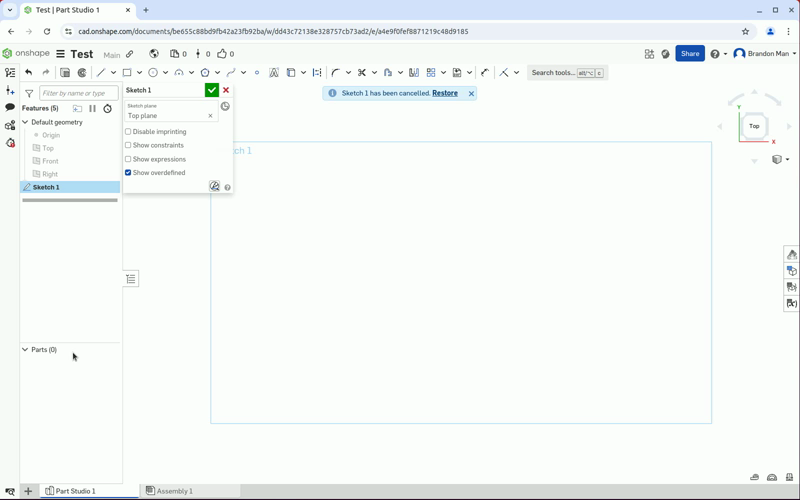
key(y)
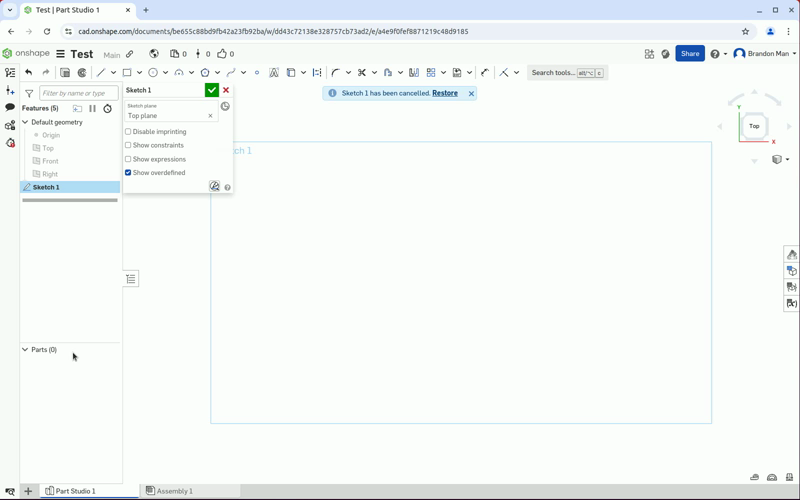
key(l)
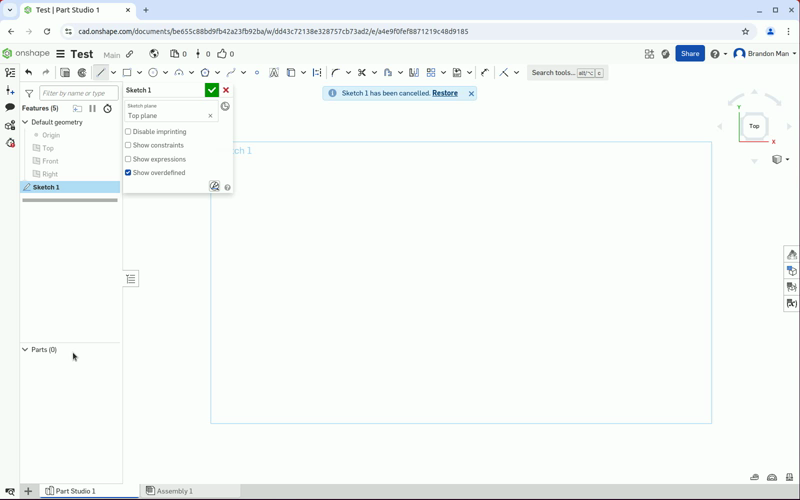
key_down(shift)
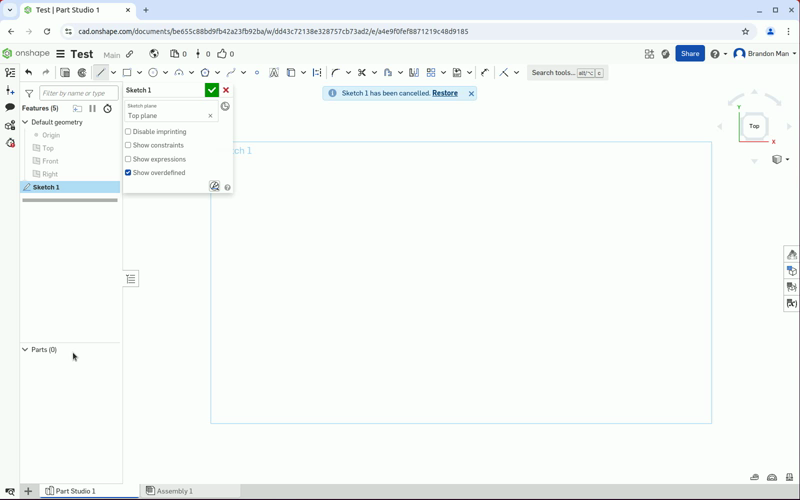
mouse_move(349, 356)
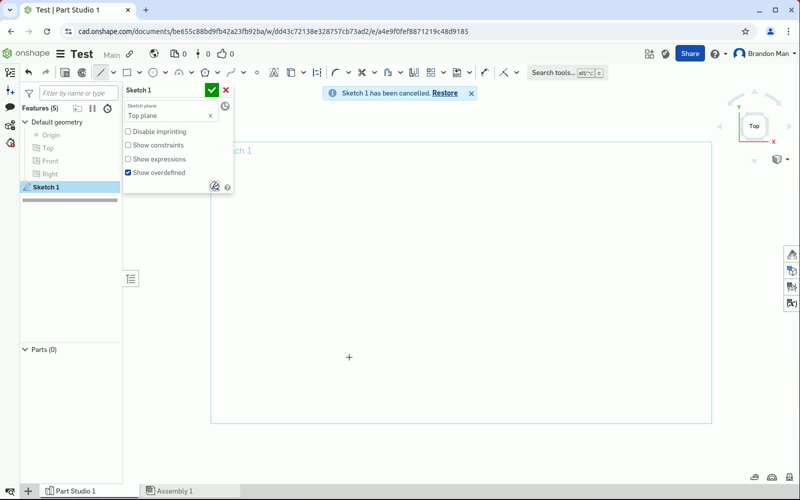
click(349, 356)
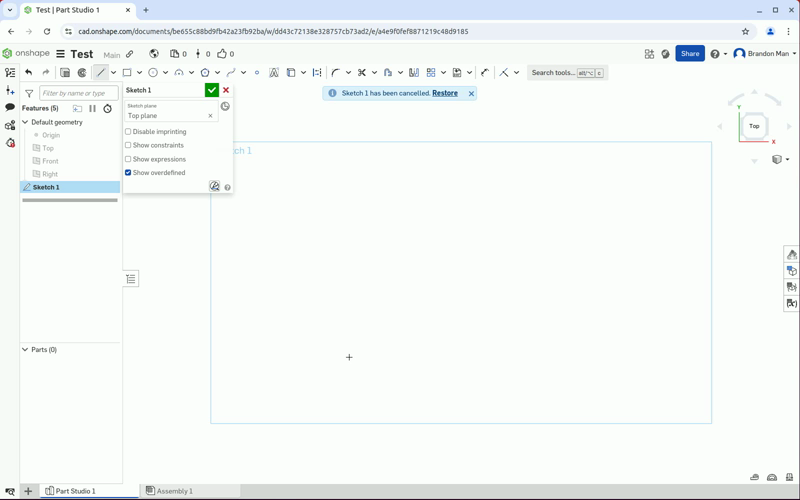
key_up(shift)
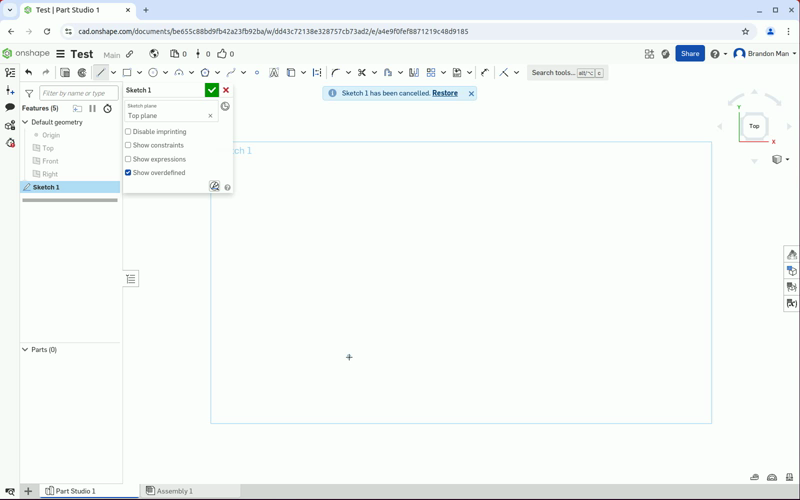
key_down(shift)
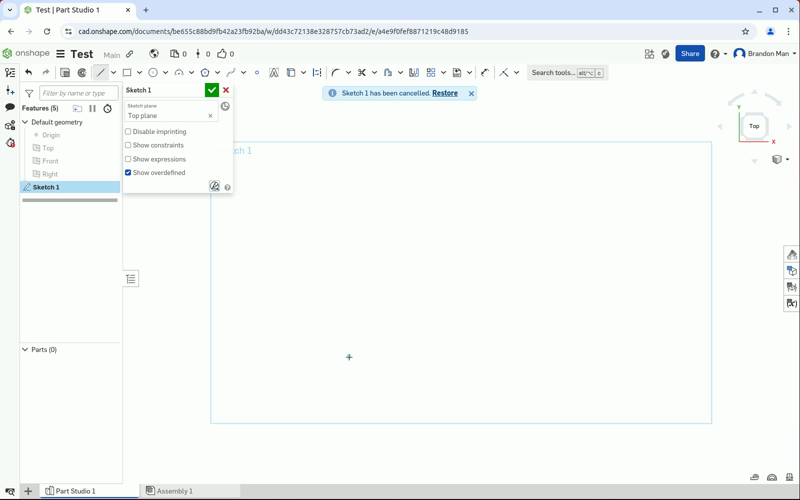
mouse_move(570, 356)
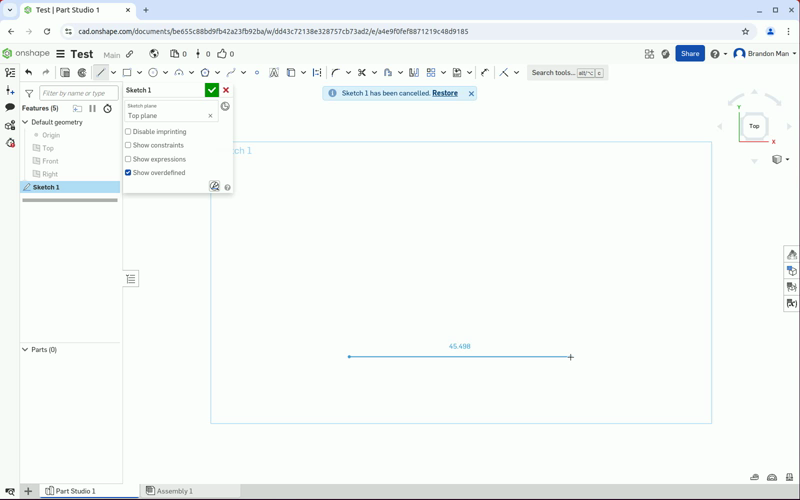
click(570, 356)
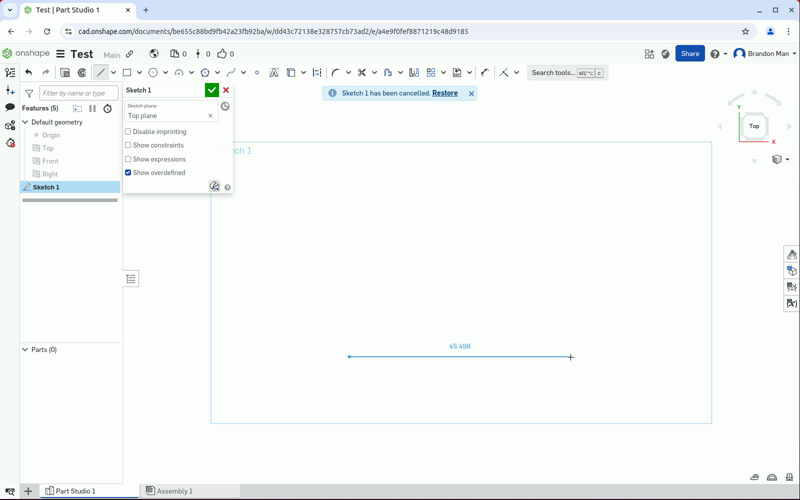
key_up(shift)
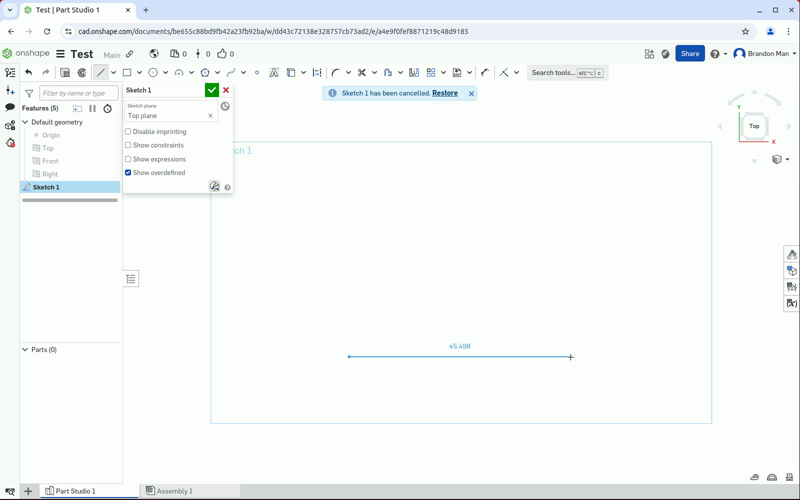
key_down(shift)
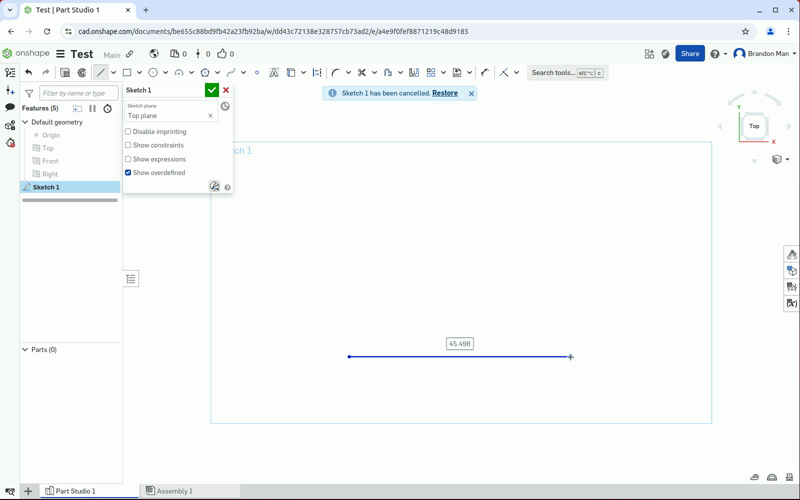
mouse_move(570, 209)
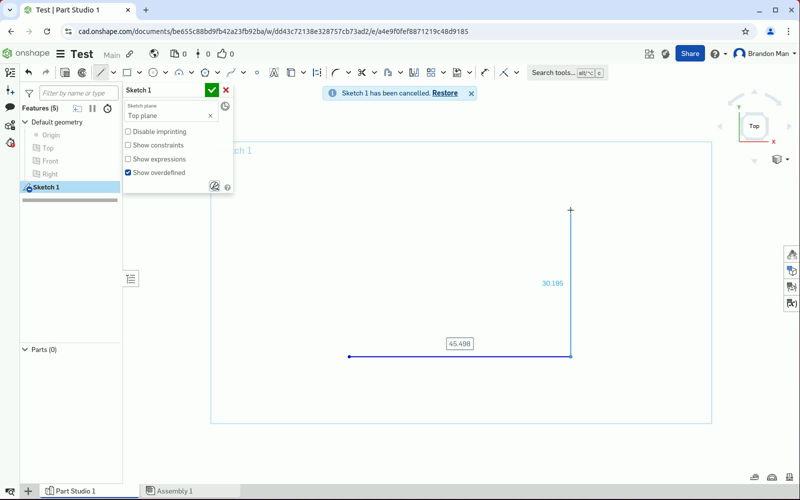
click(570, 209)
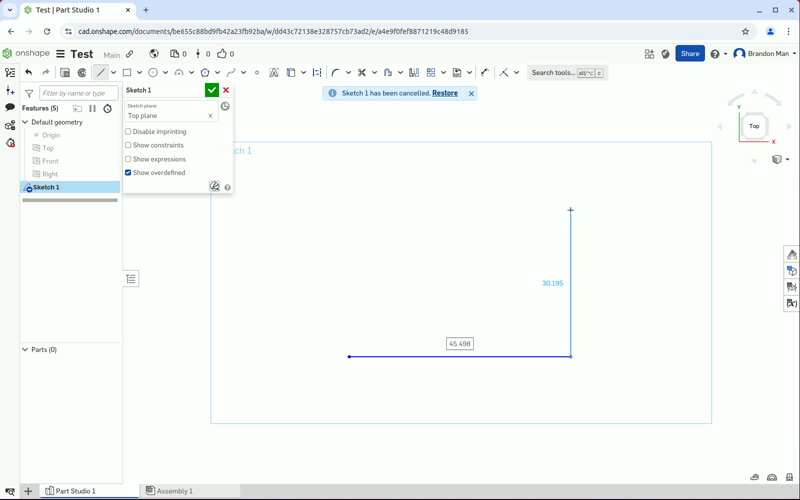
key_up(shift)
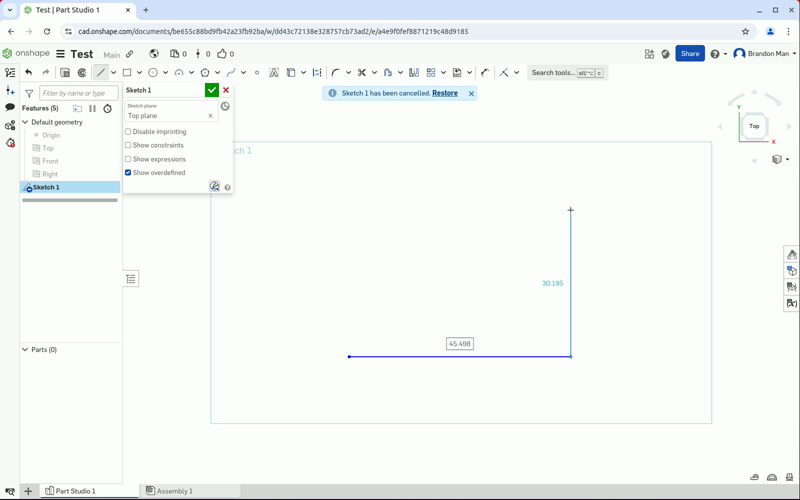
key_down(shift)
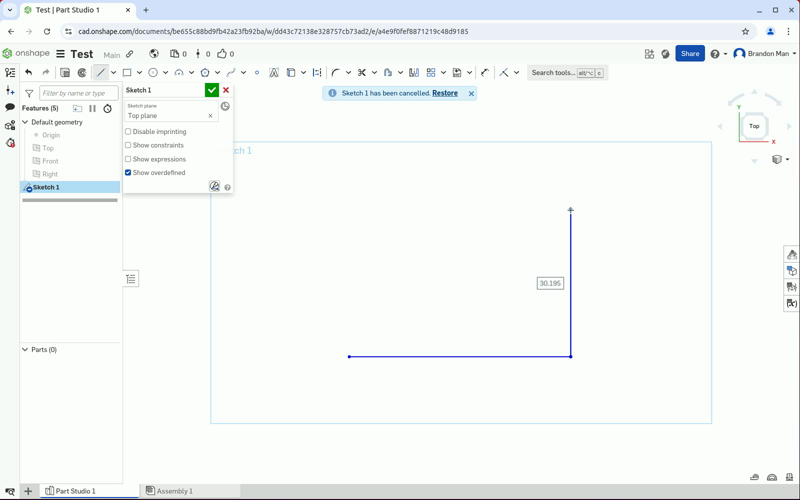
mouse_move(349, 209)
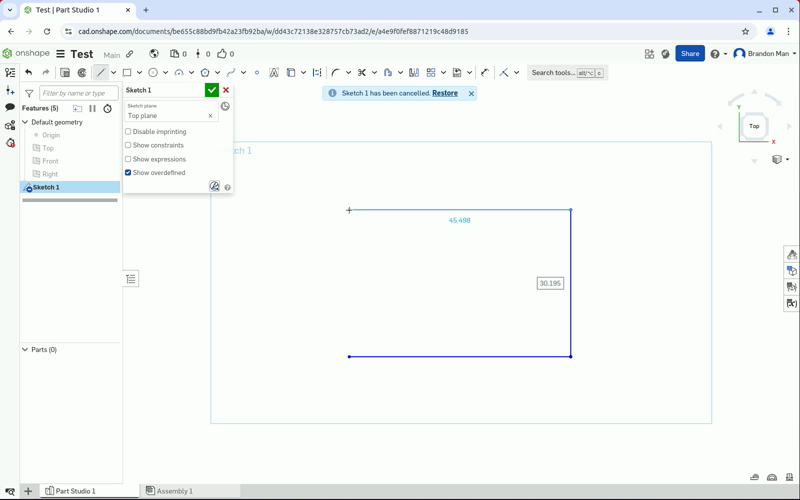
click(349, 209)
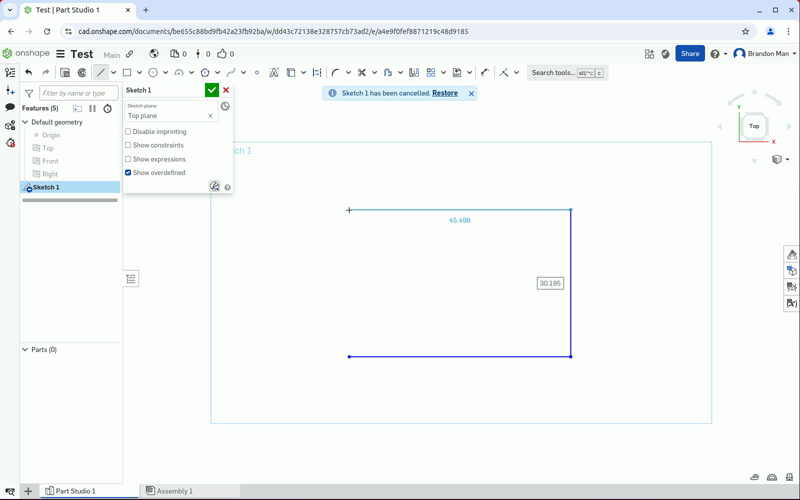
key_up(shift)
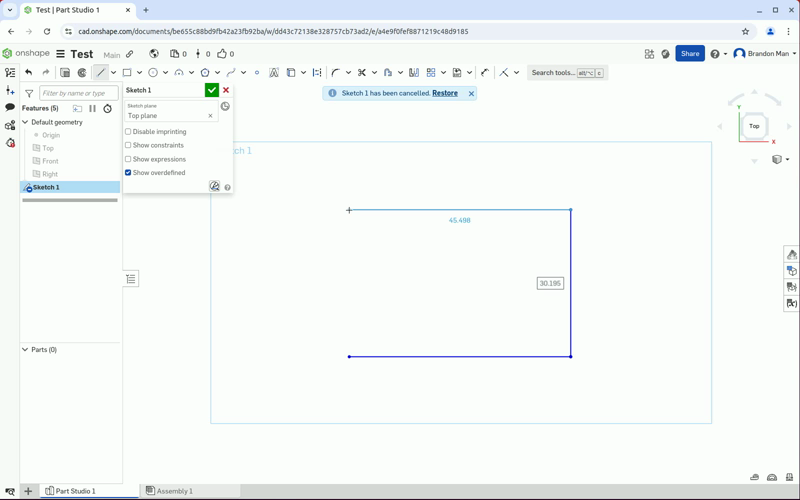
key_down(shift)
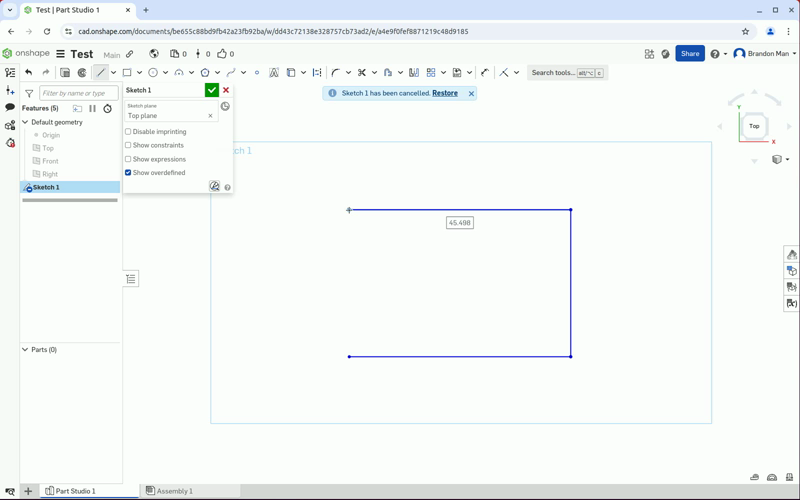
mouse_move(349, 356)
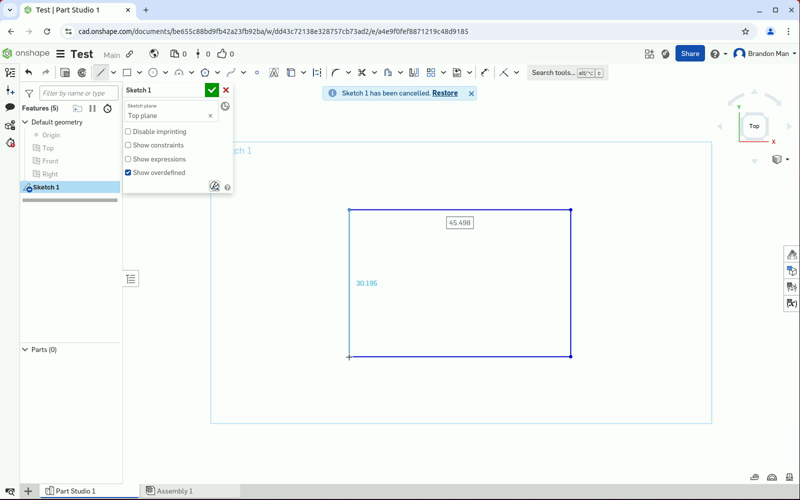
key_up(shift)
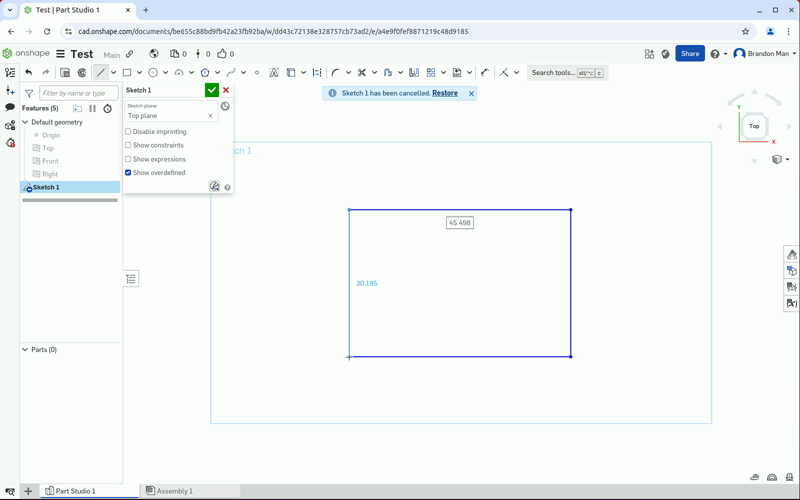
click(349, 356)
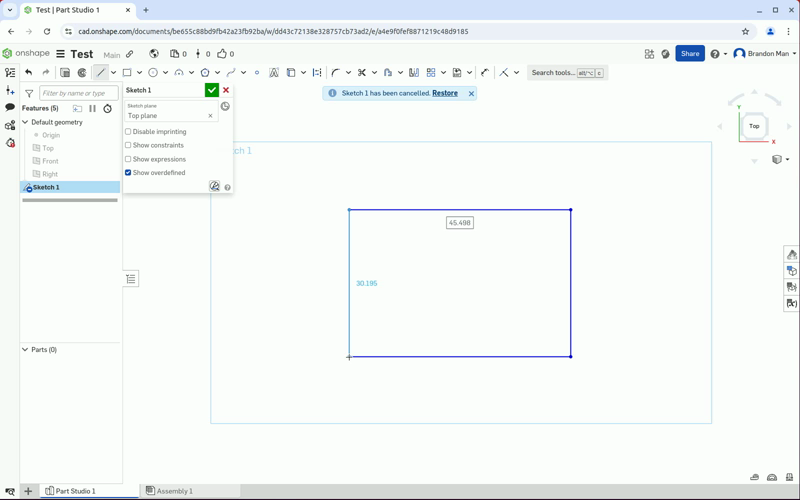
key(esc)
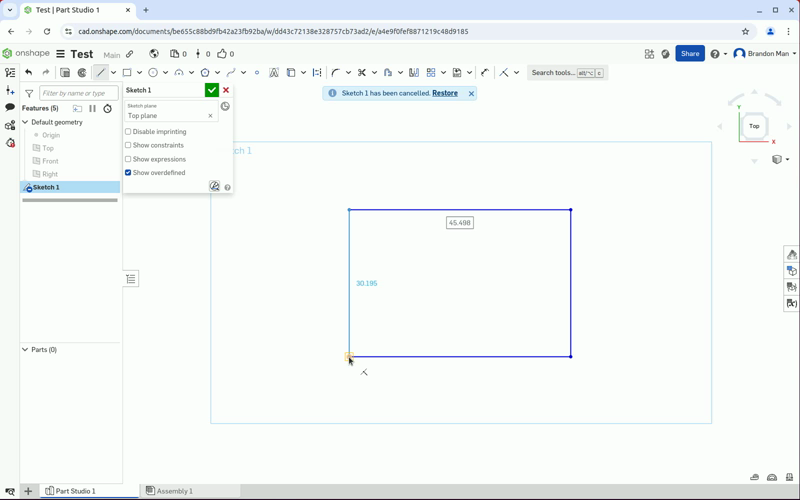
mouse_move(372, 287)
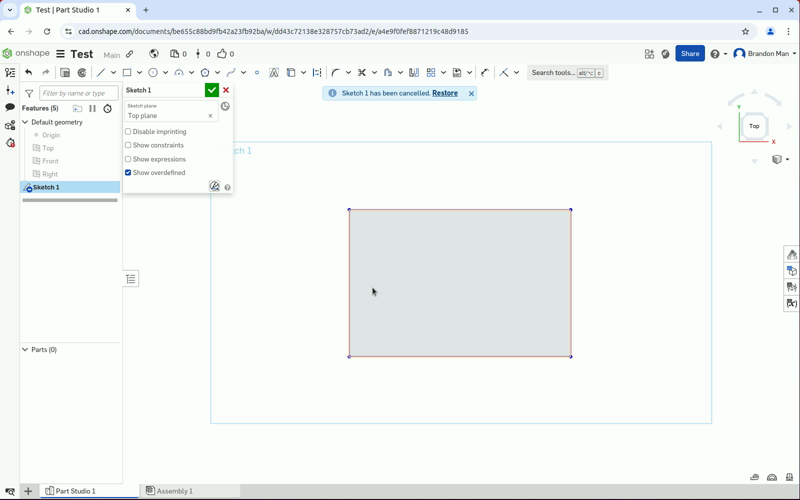
click(372, 287)
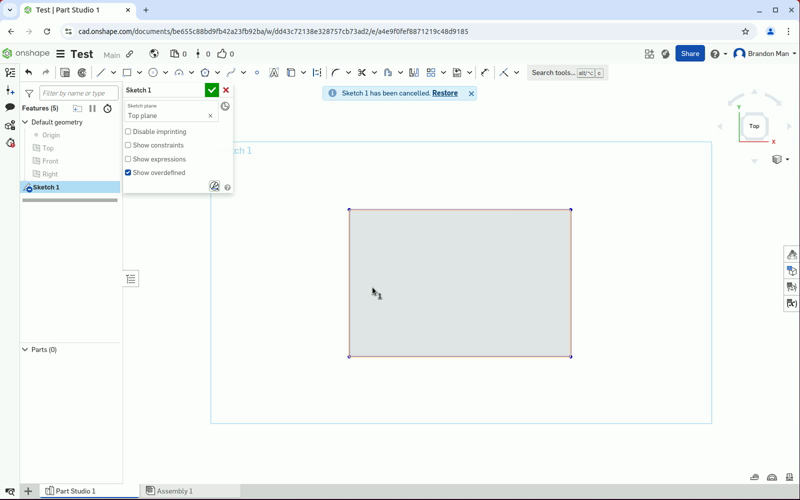
mouse_move(73, 352)
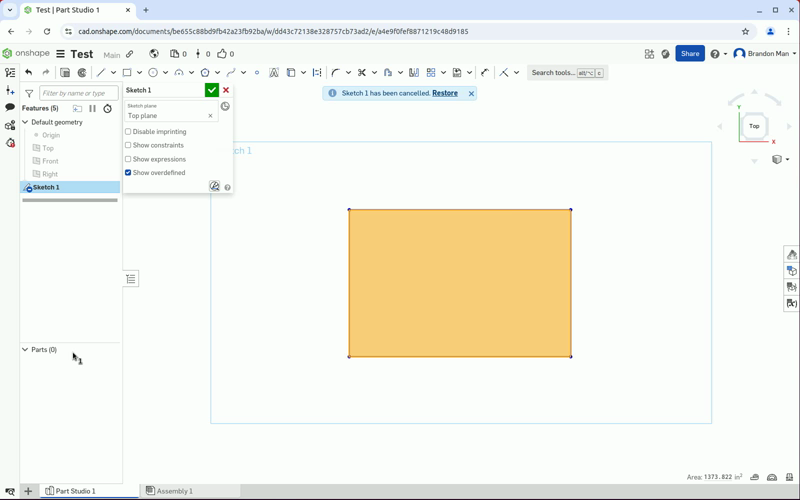
key(shift+y)
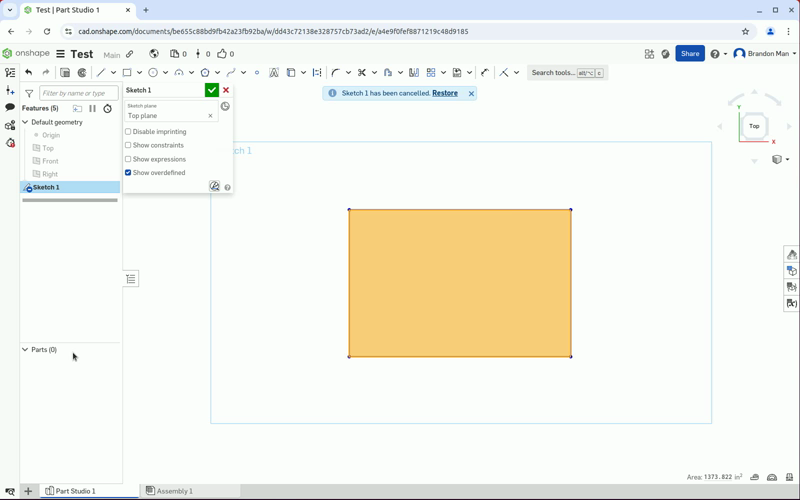
key(shift+e)
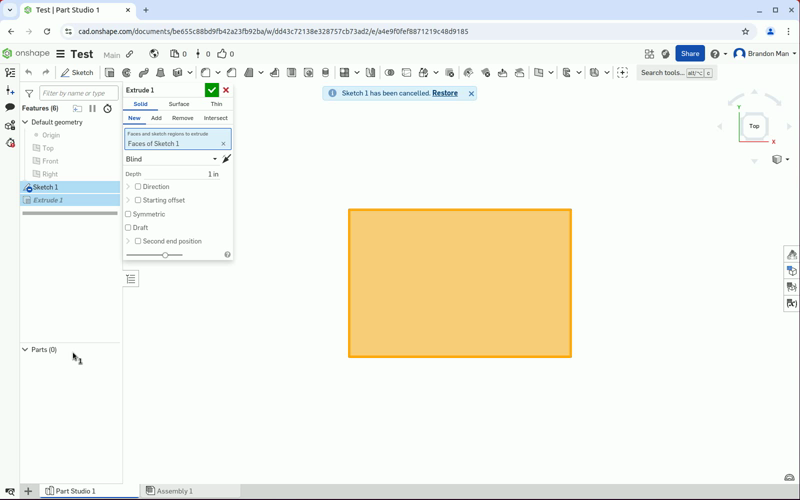
mouse_move(143, 106)
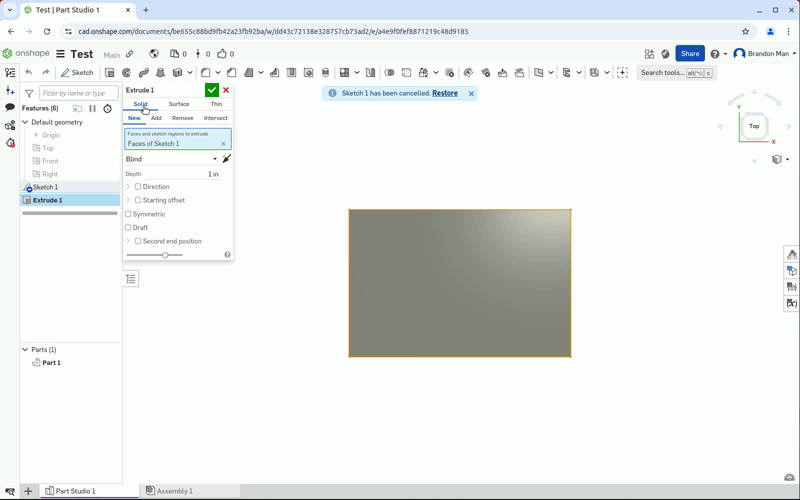
click(143, 106)
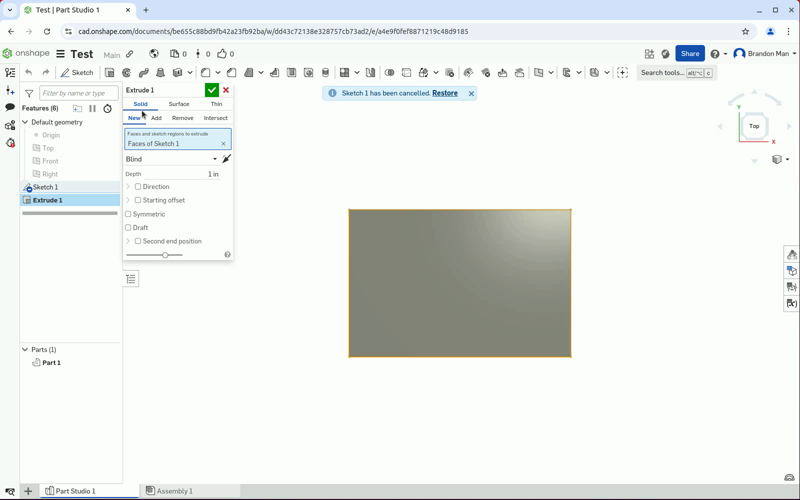
mouse_move(137, 120)
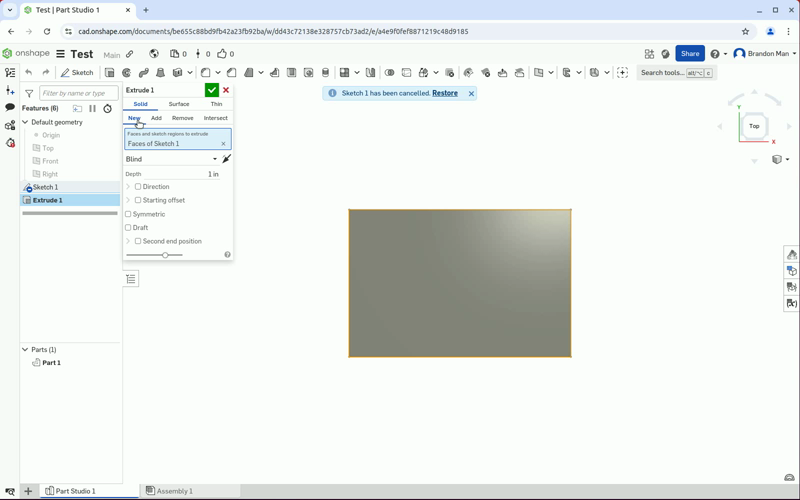
click(137, 120)
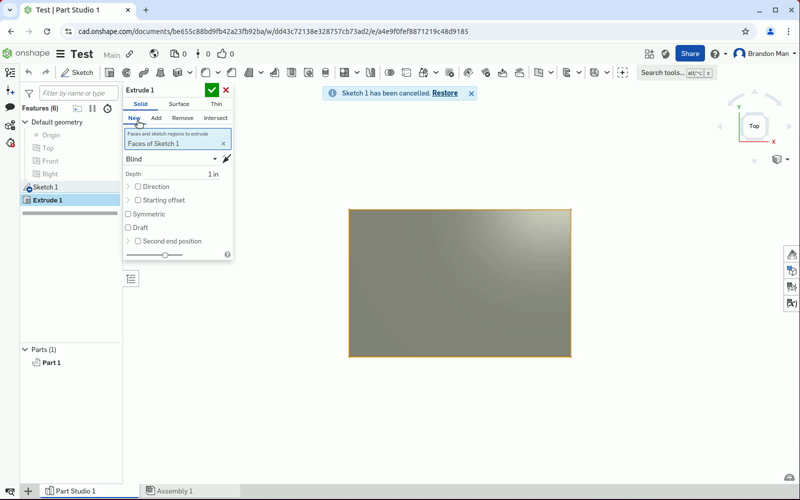
key(tab, 4)
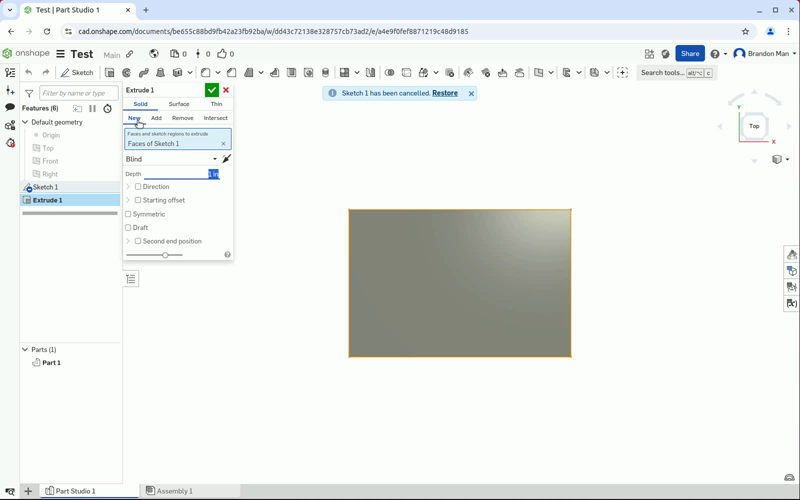
text(7.943)
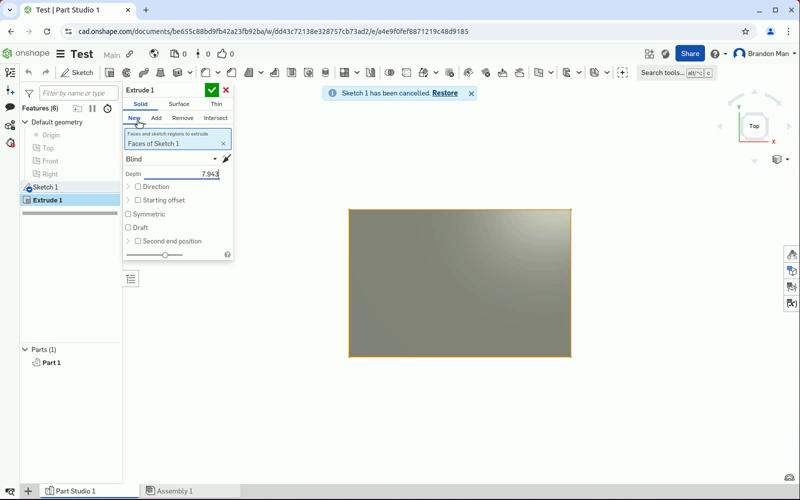
key(enter)
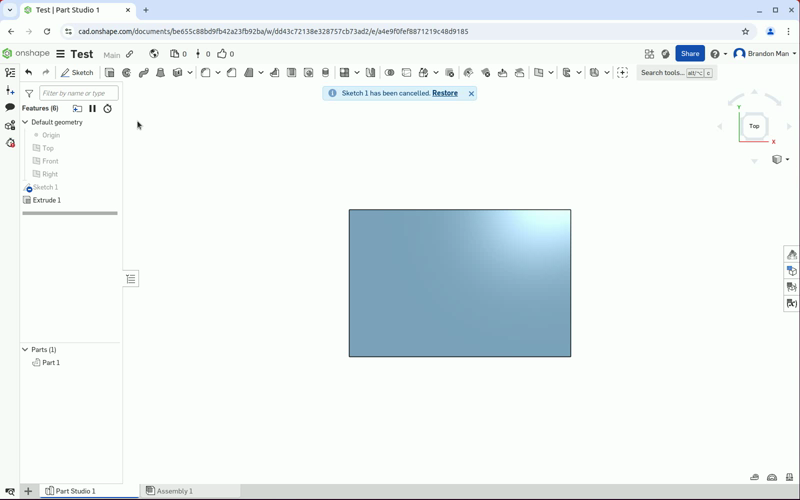
key(shift+h)
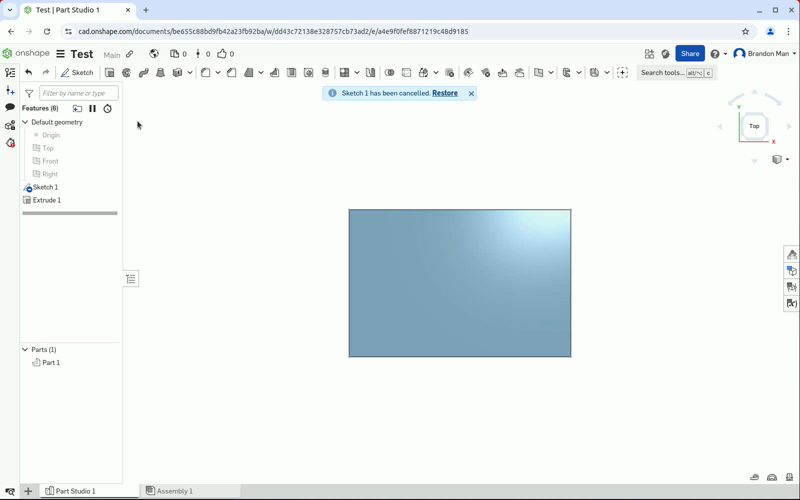
key(shift+h)
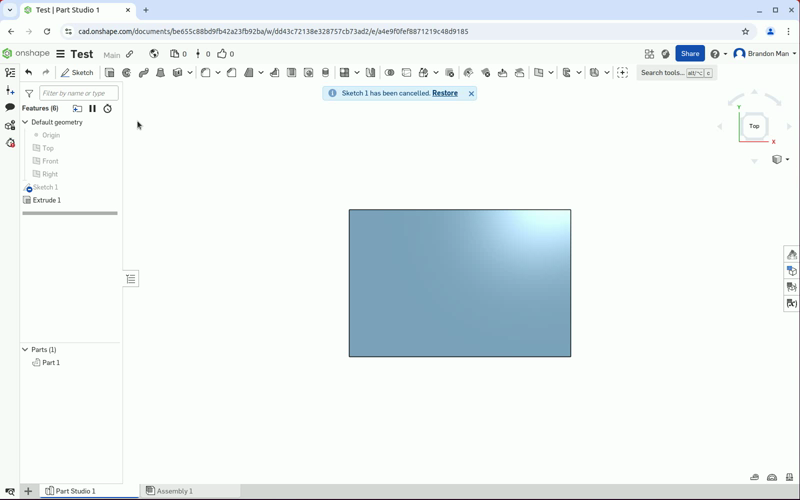
mouse_move(73, 189)
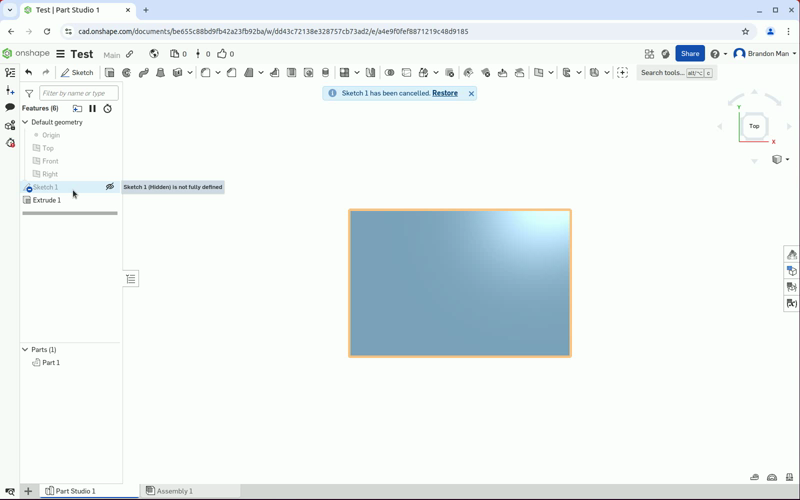
click(73, 189)
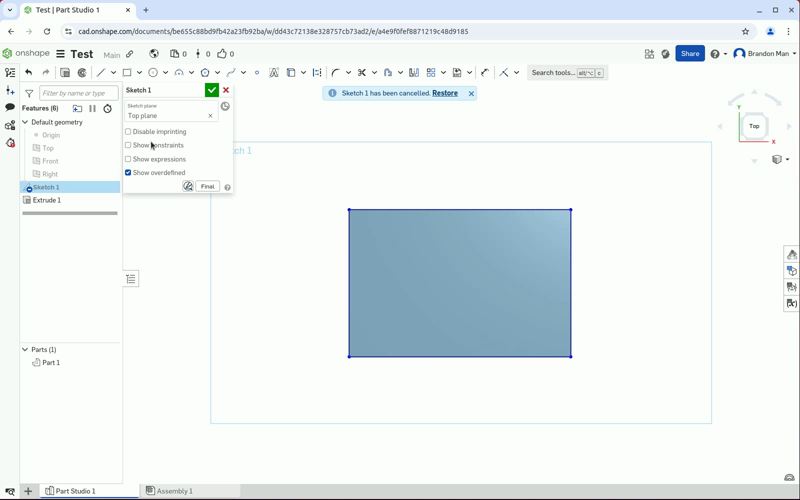
mouse_move(229, 92)
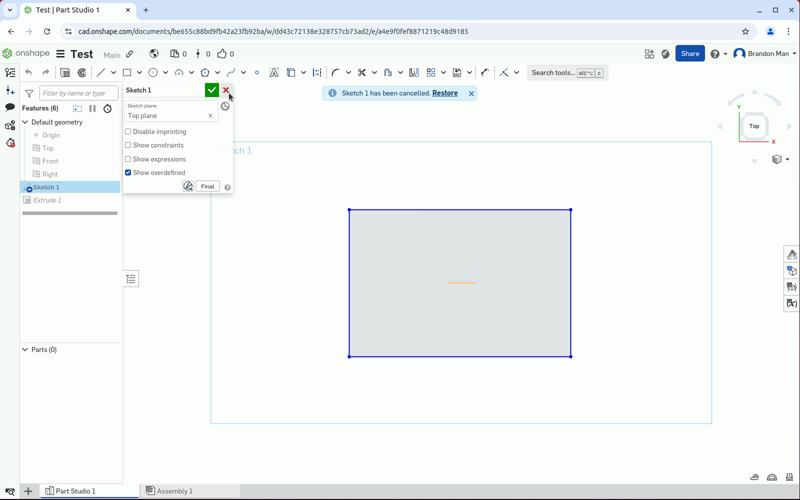
click(229, 92)
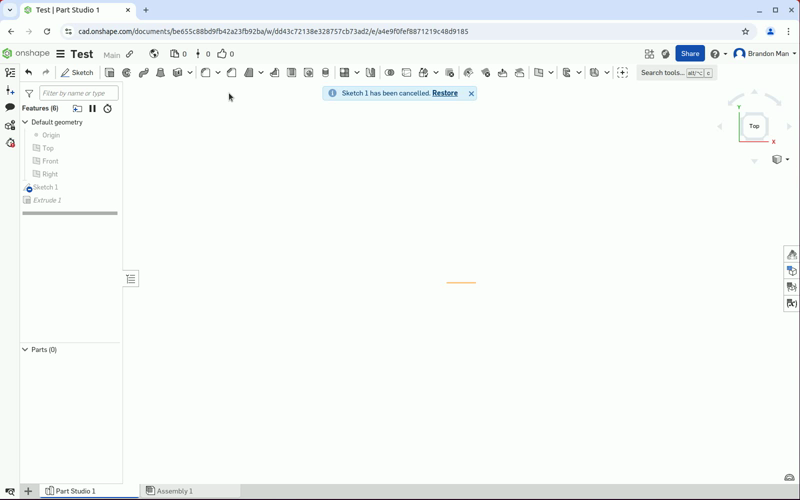
mouse_move(541, 75)
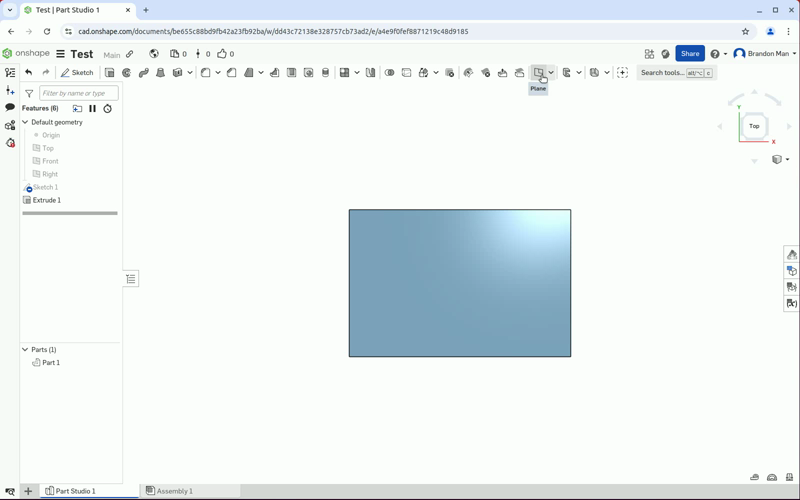
click(541, 75)
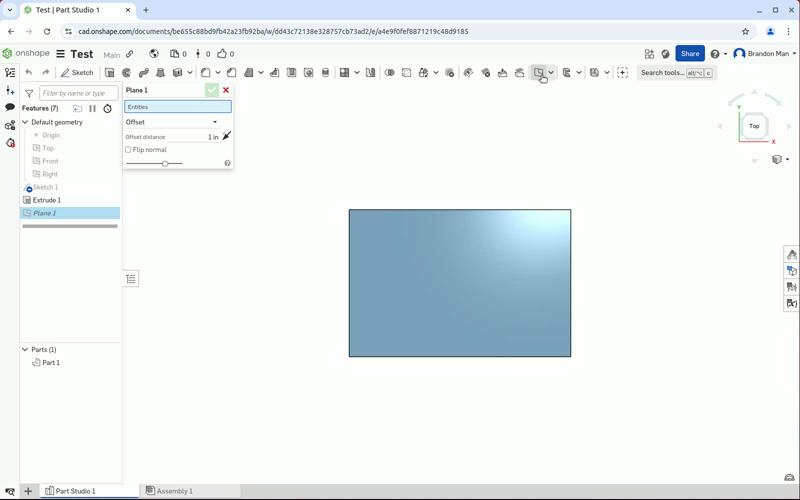
mouse_move(73, 150)
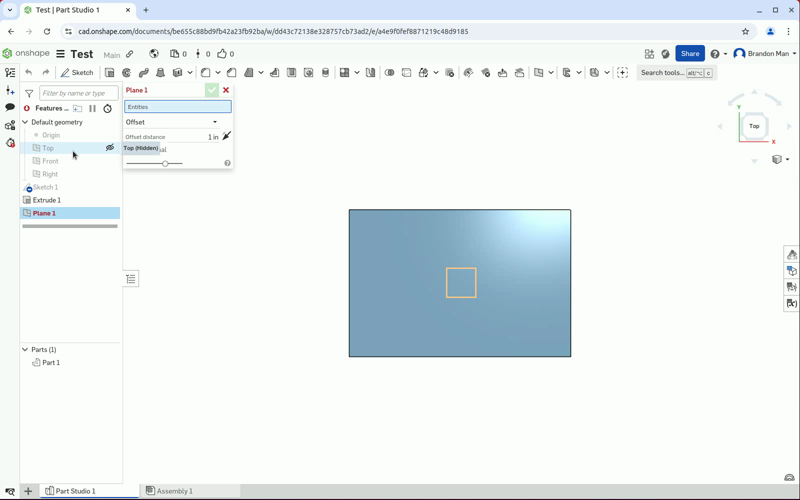
click(73, 150)
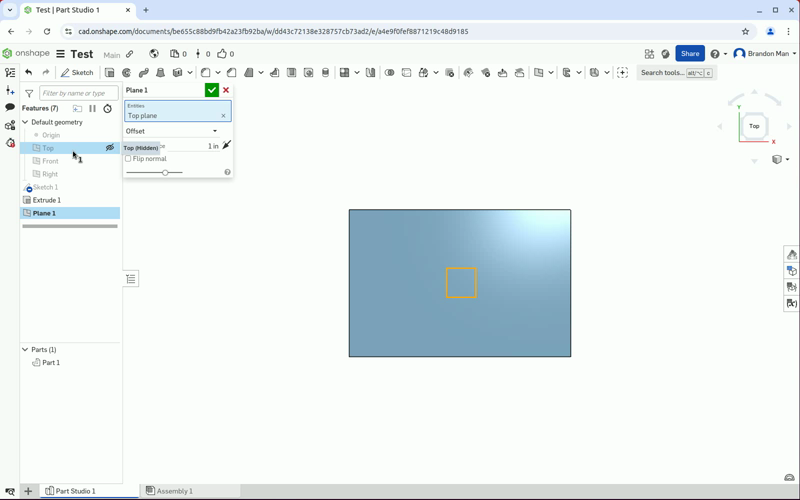
key(tab, 2)
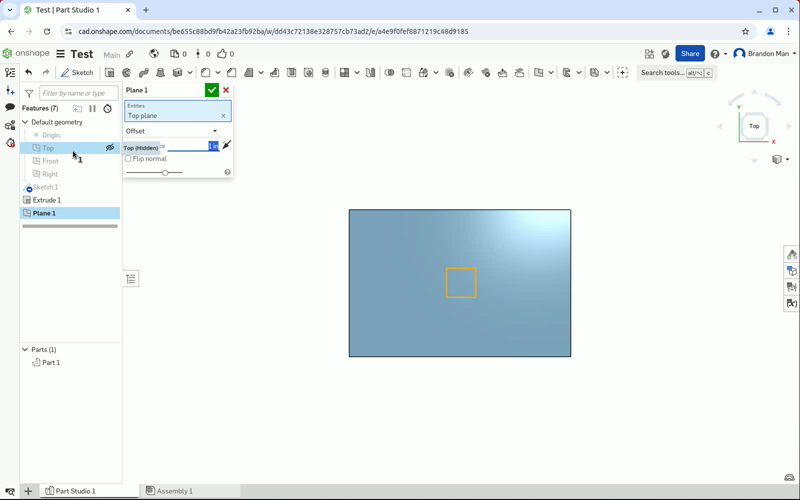
text(7.949)
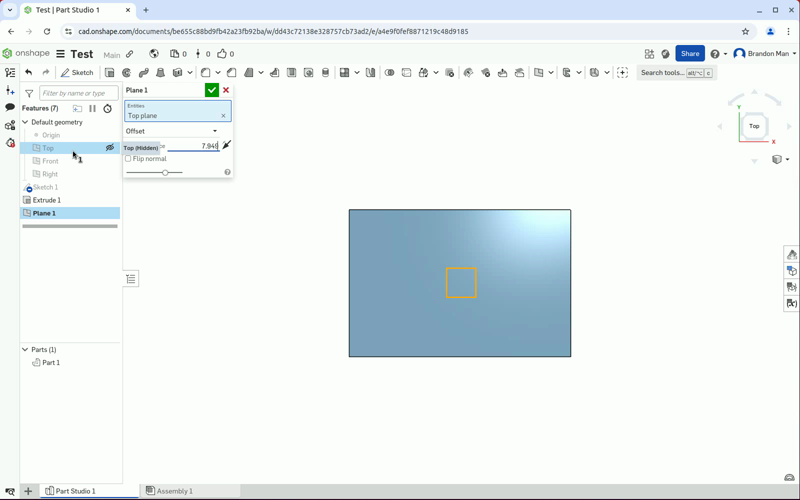
key(enter, 2)
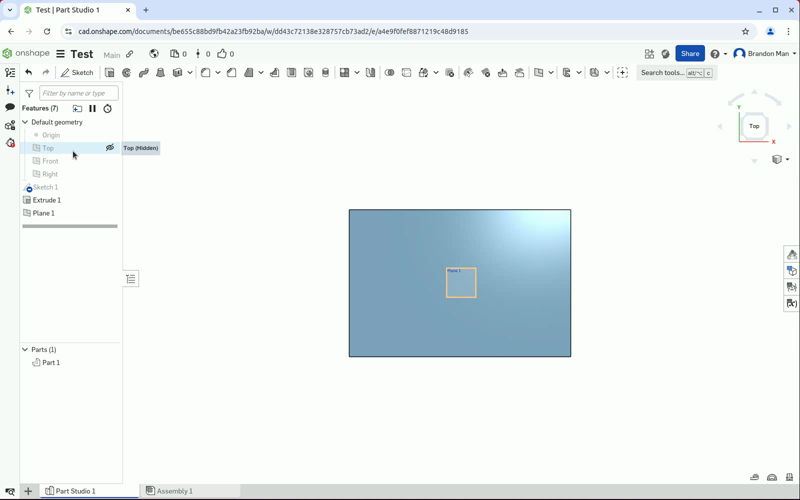
key(shift+s)
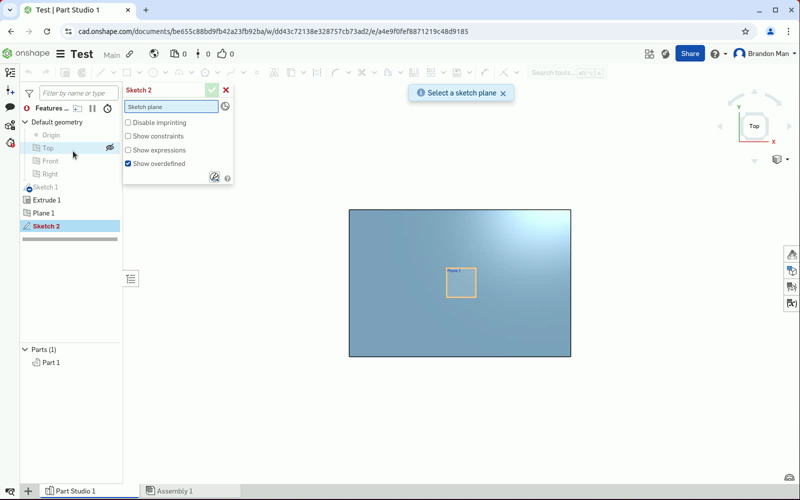
mouse_move(73, 215)
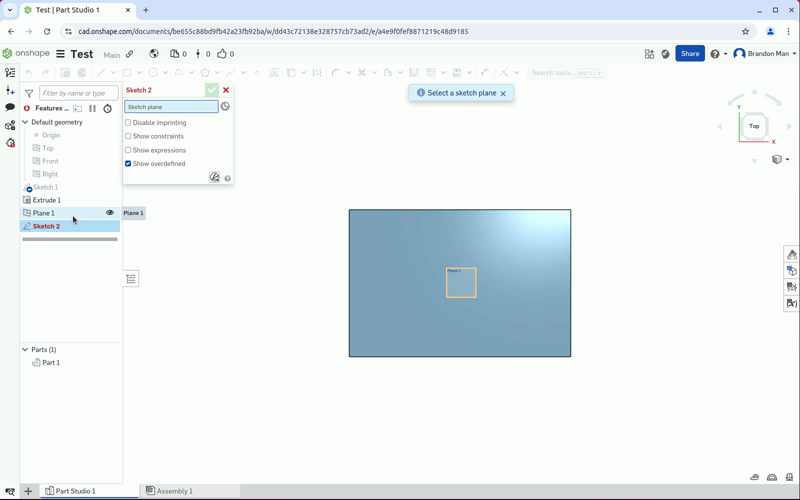
click(73, 215)
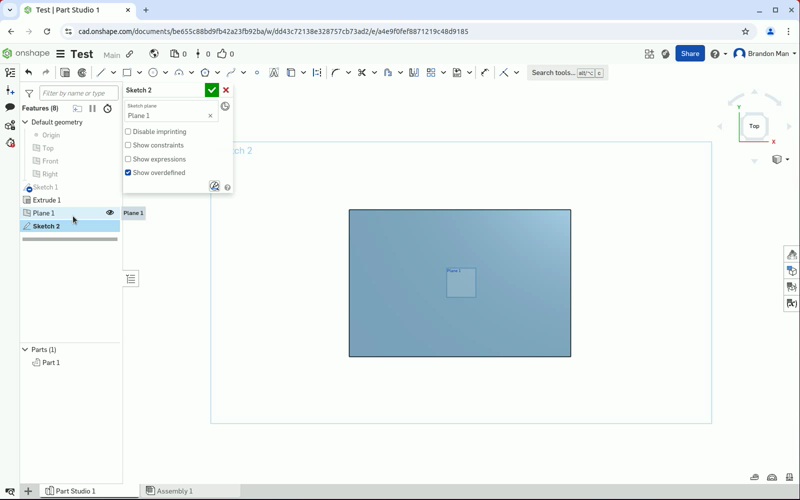
mouse_move(73, 352)
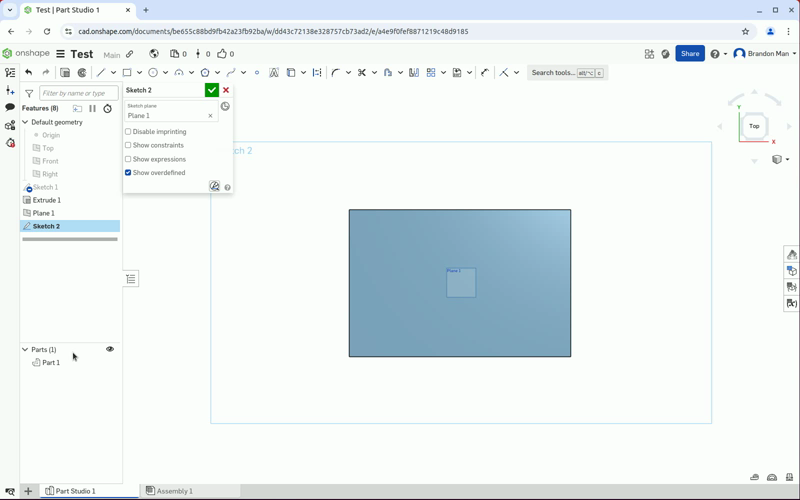
key(y)
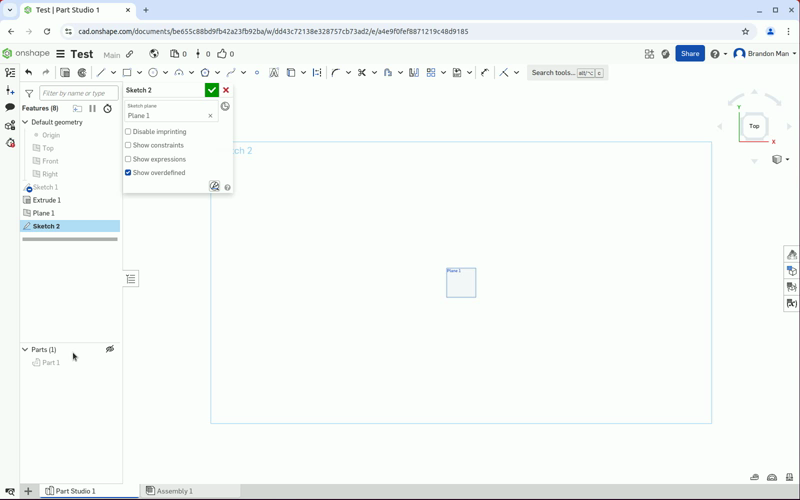
key(l)
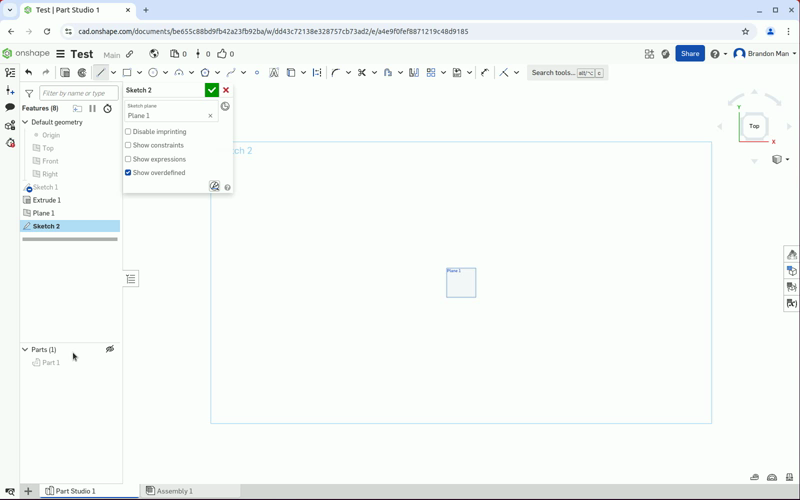
key_down(shift)
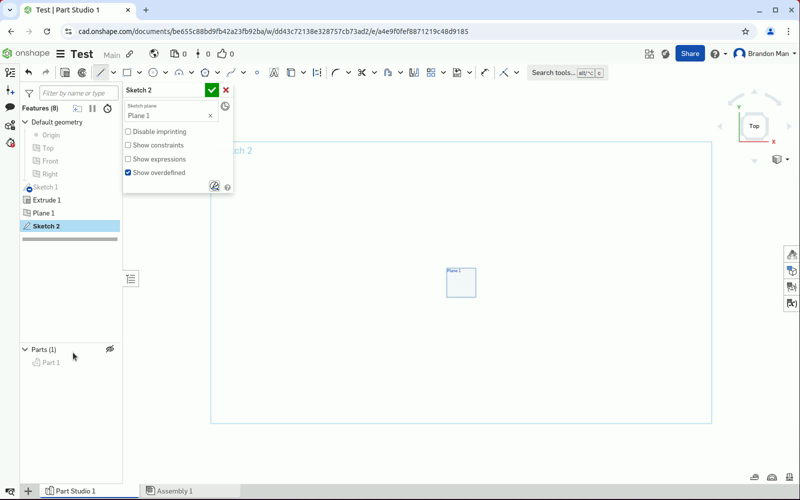
mouse_move(349, 356)
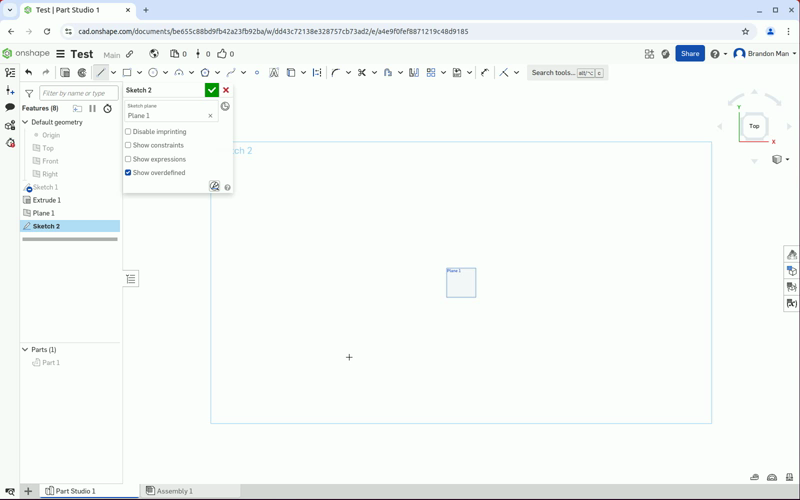
click(349, 356)
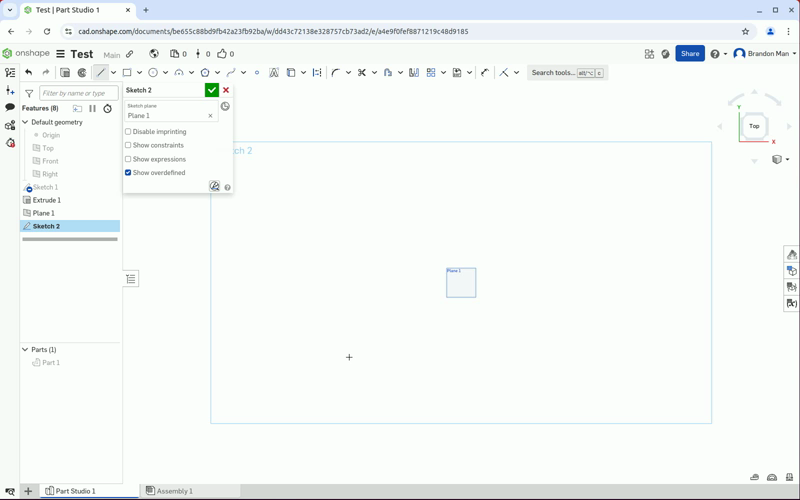
key_up(shift)
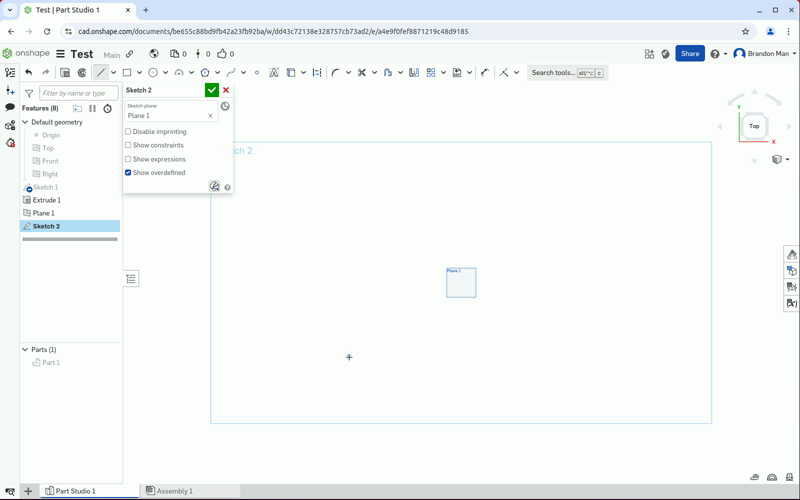
key_down(shift)
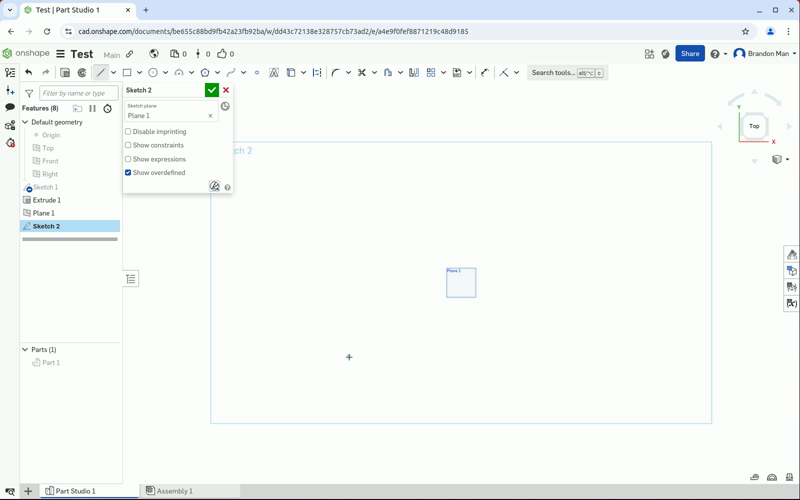
mouse_move(498, 356)
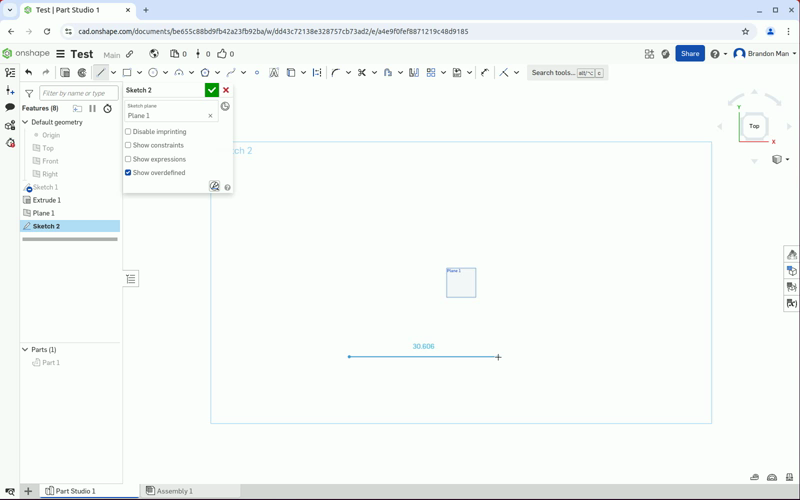
click(498, 356)
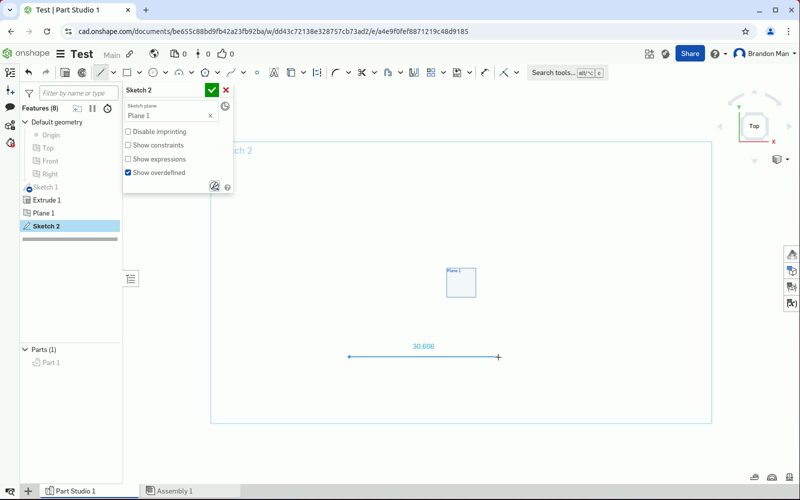
key_up(shift)
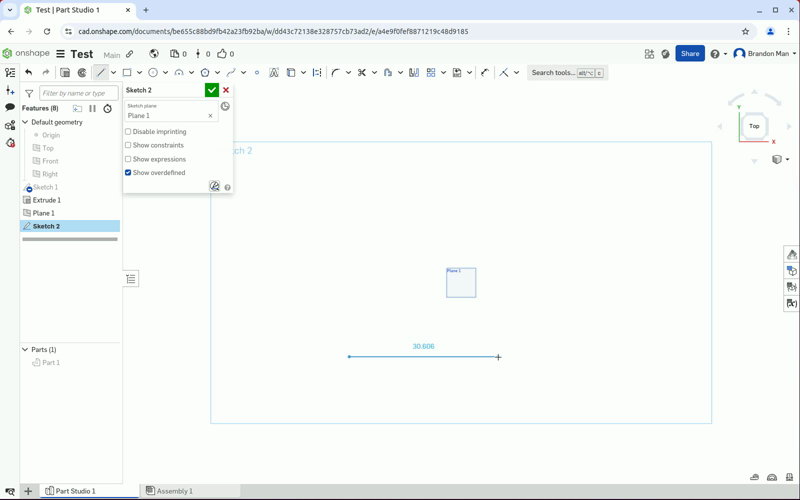
key_down(shift)
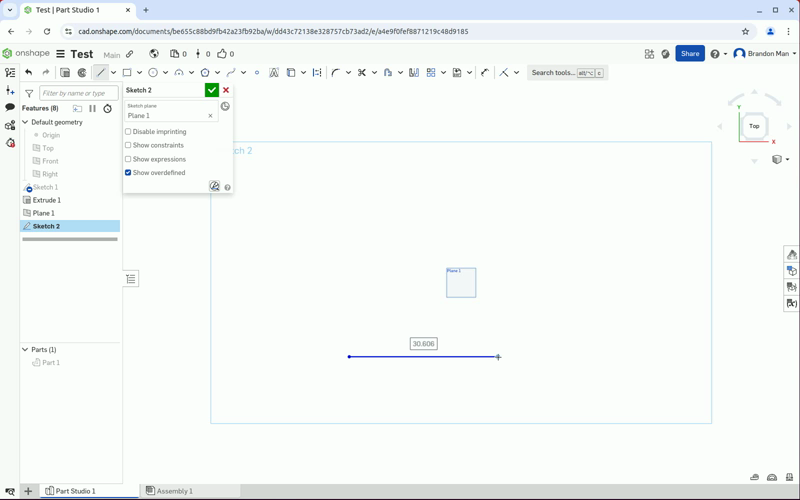
mouse_move(498, 208)
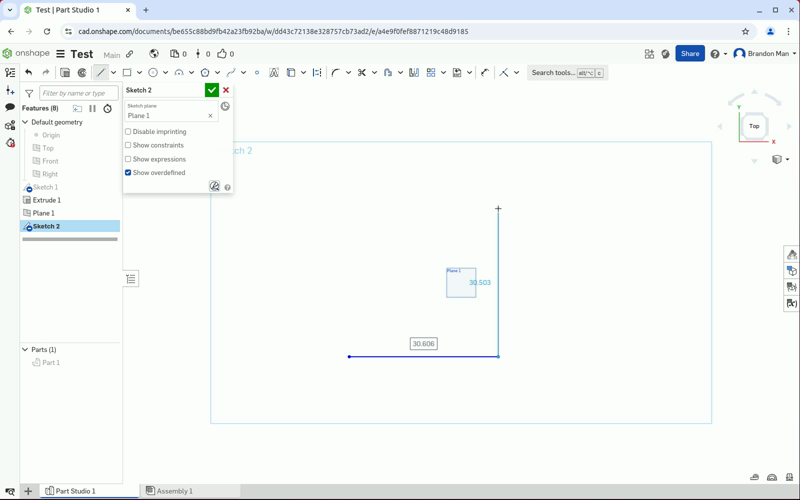
click(498, 208)
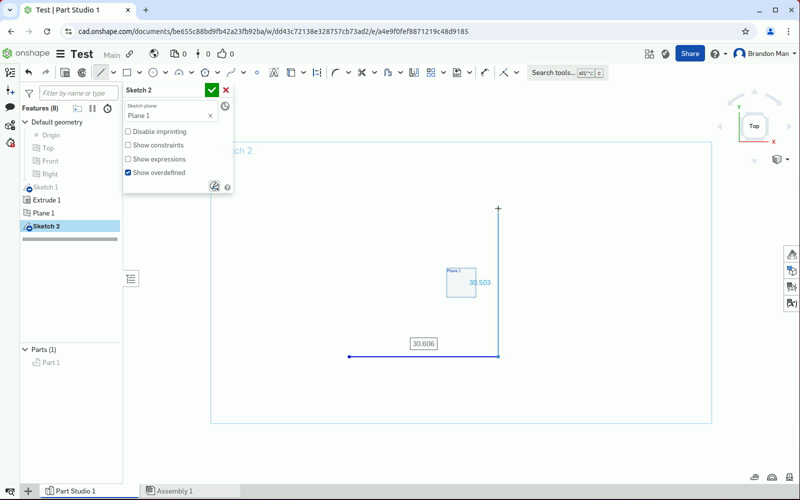
key_up(shift)
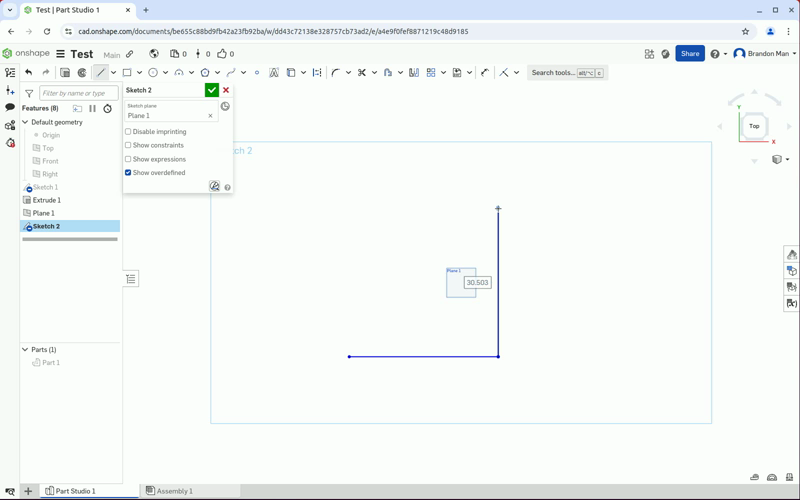
key_down(shift)
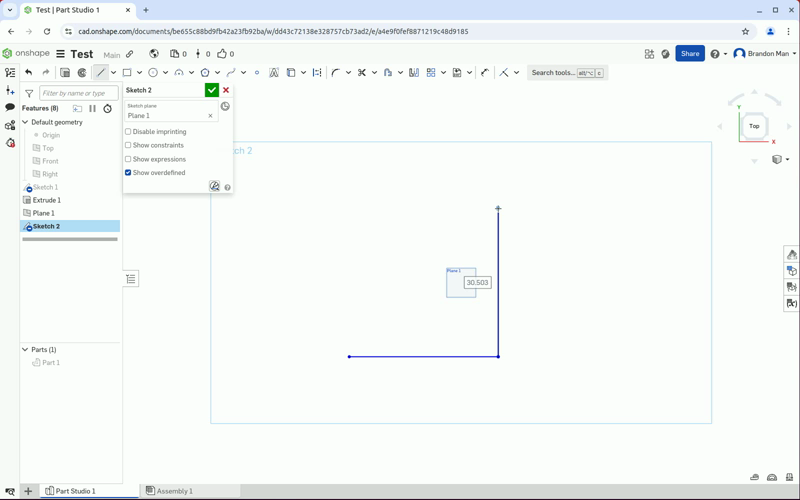
mouse_move(349, 208)
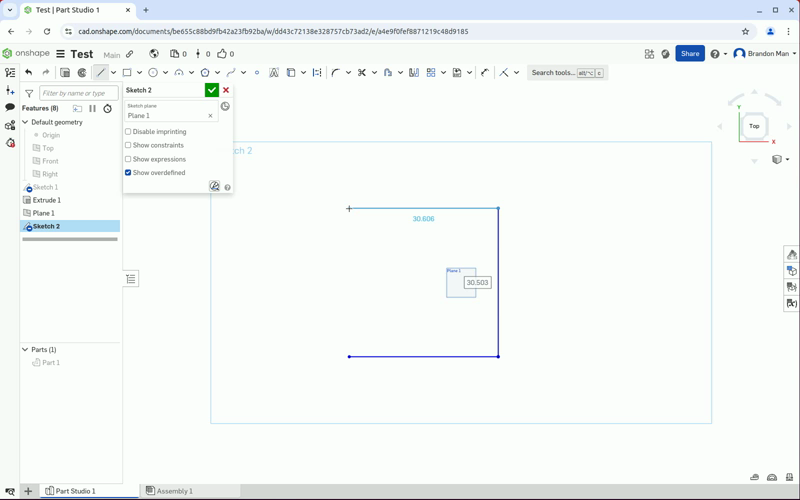
click(349, 208)
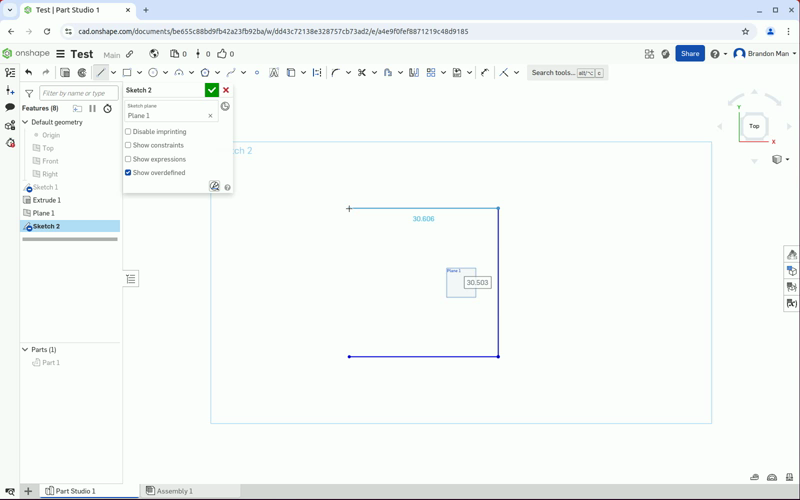
key_up(shift)
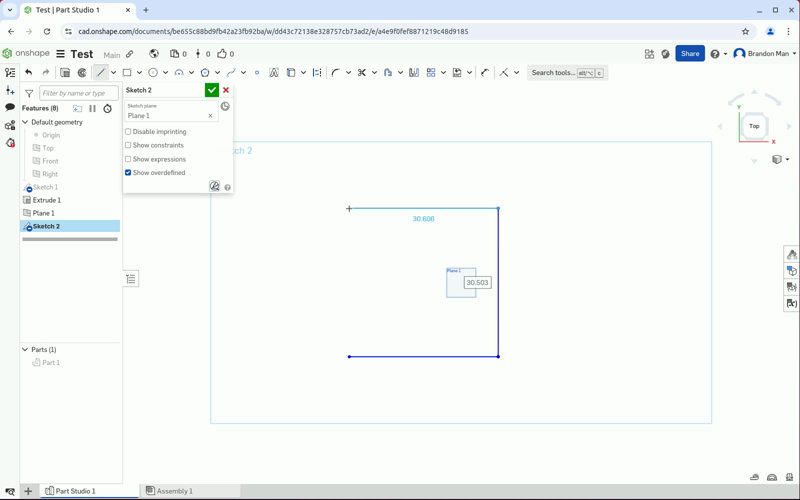
key_down(shift)
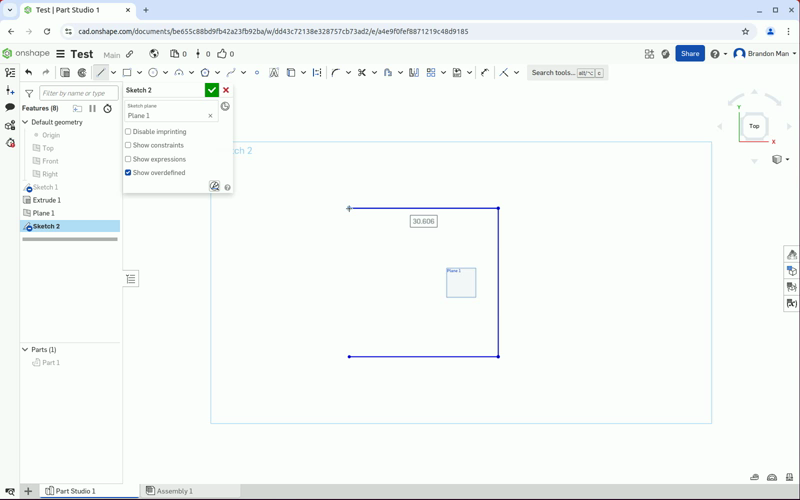
mouse_move(349, 356)
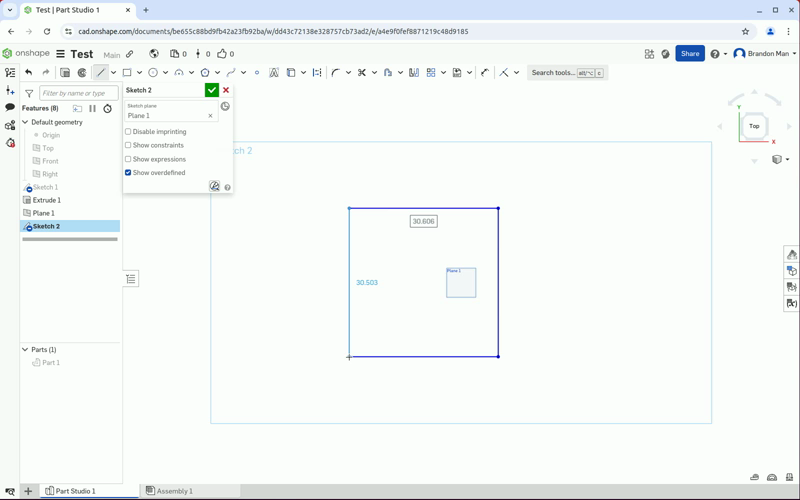
key_up(shift)
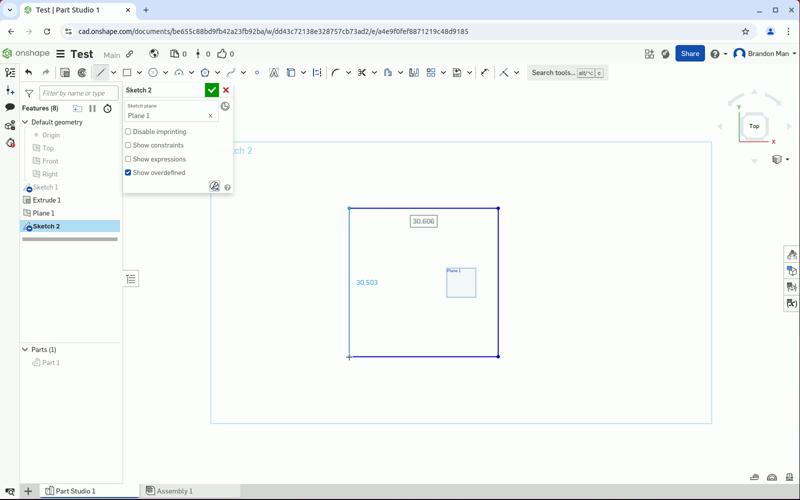
click(349, 356)
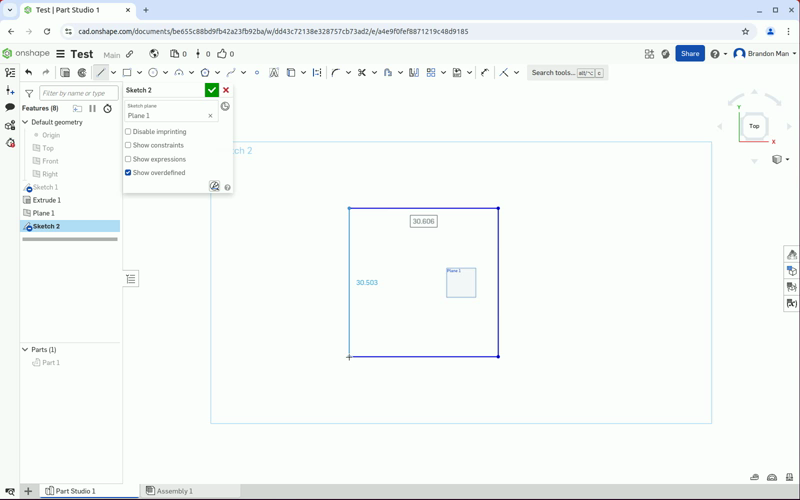
key(esc)
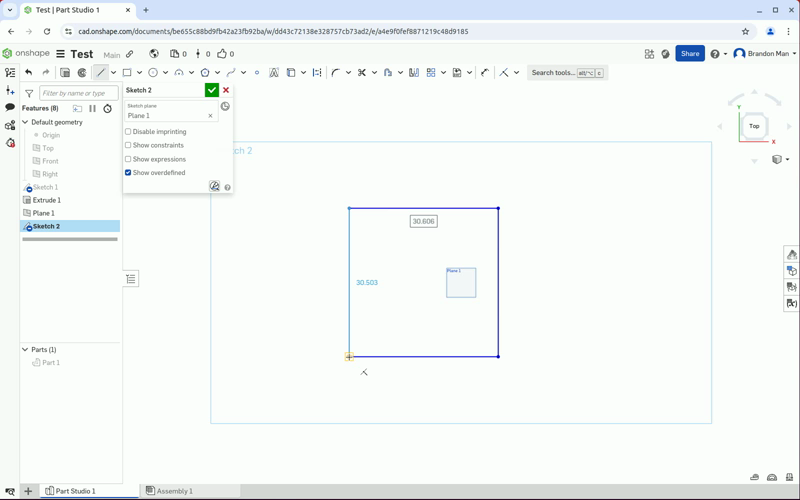
mouse_move(450, 318)
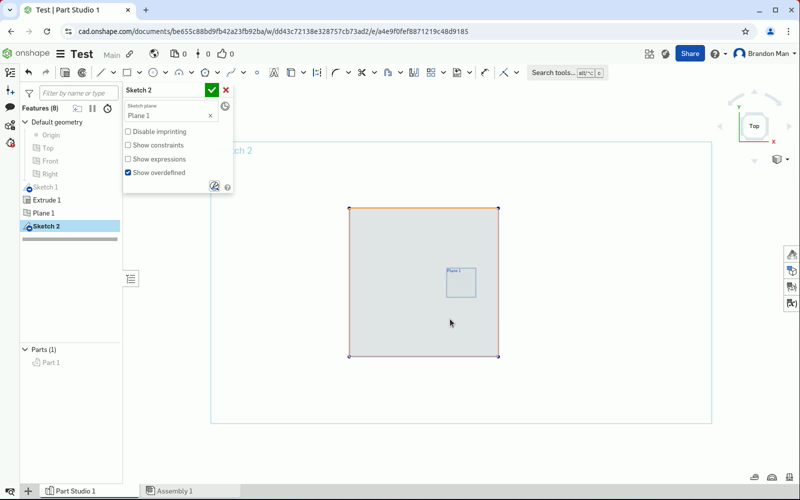
click(450, 318)
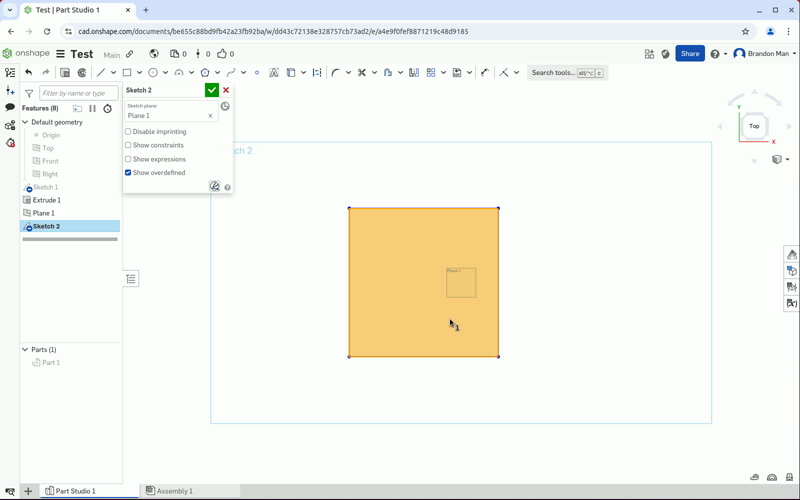
mouse_move(73, 352)
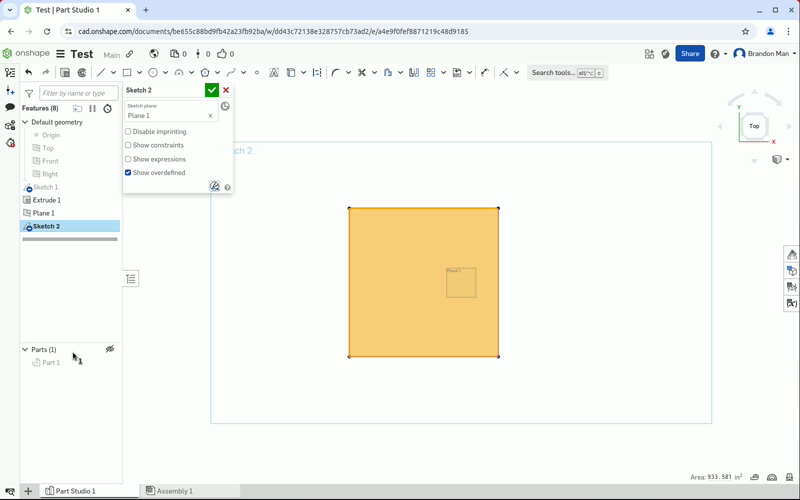
key(shift+y)
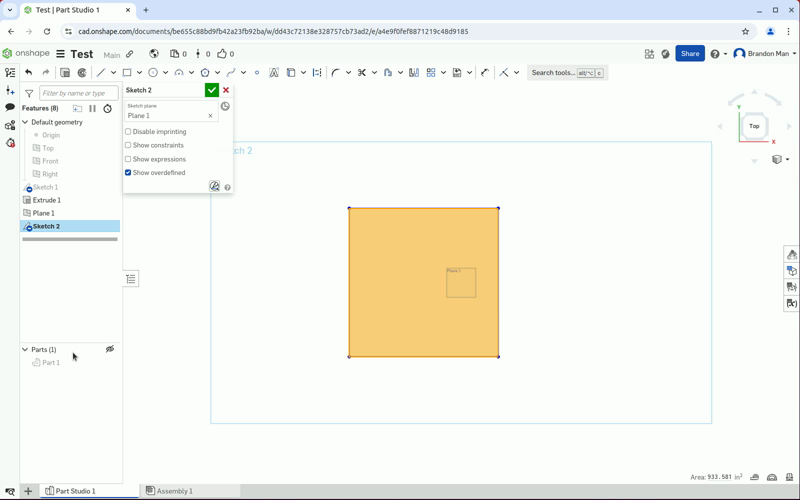
key(shift+e)
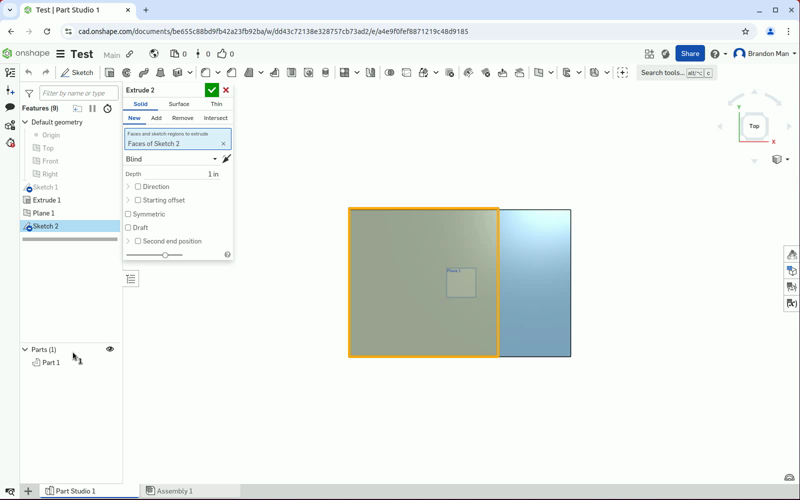
mouse_move(143, 106)
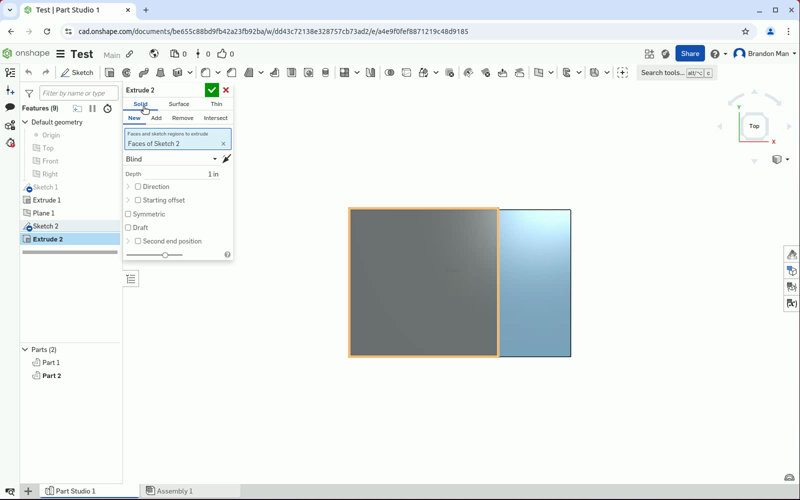
click(143, 106)
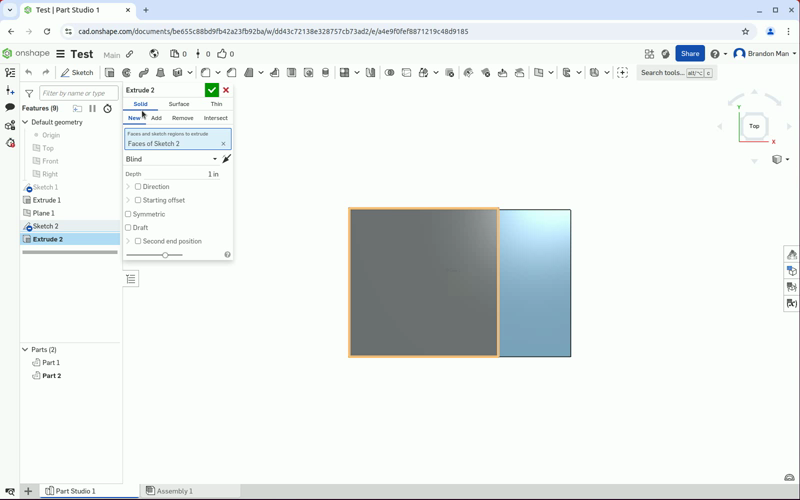
mouse_move(137, 120)
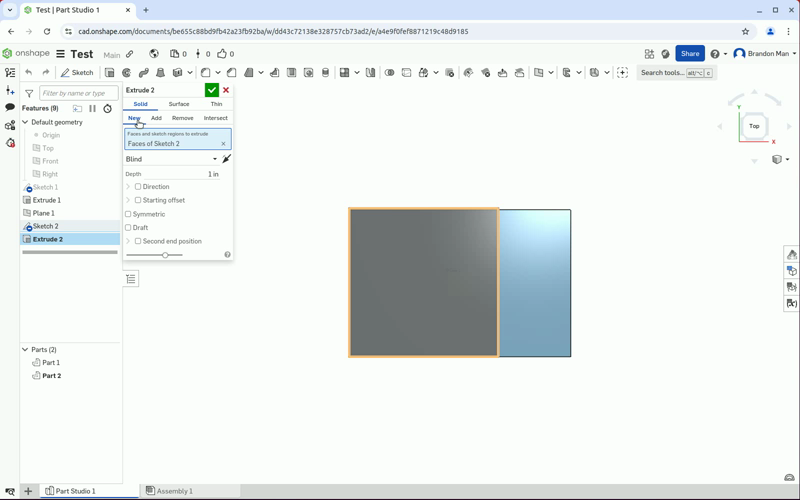
click(137, 120)
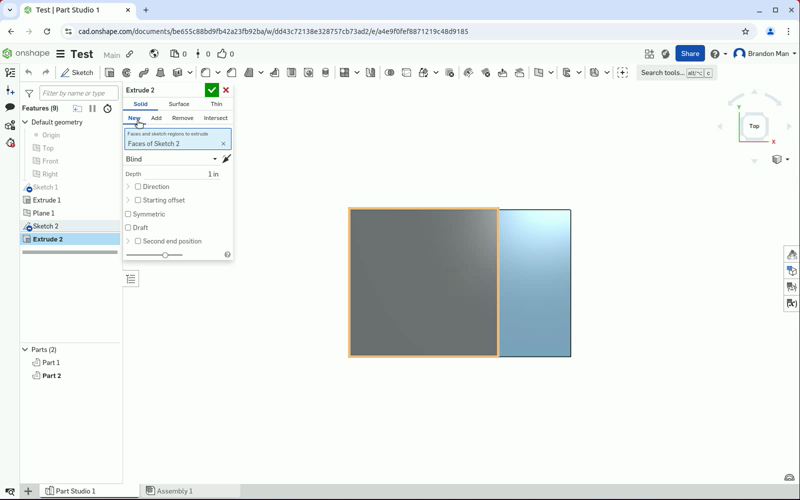
key(tab, 4)
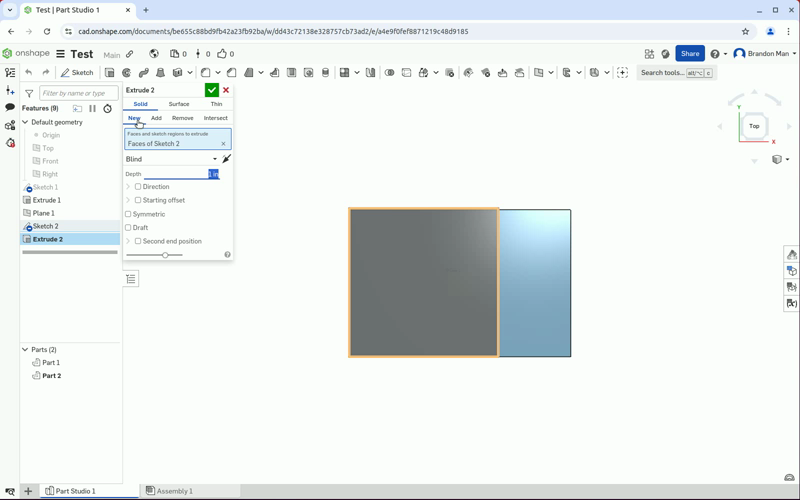
text(7.703)
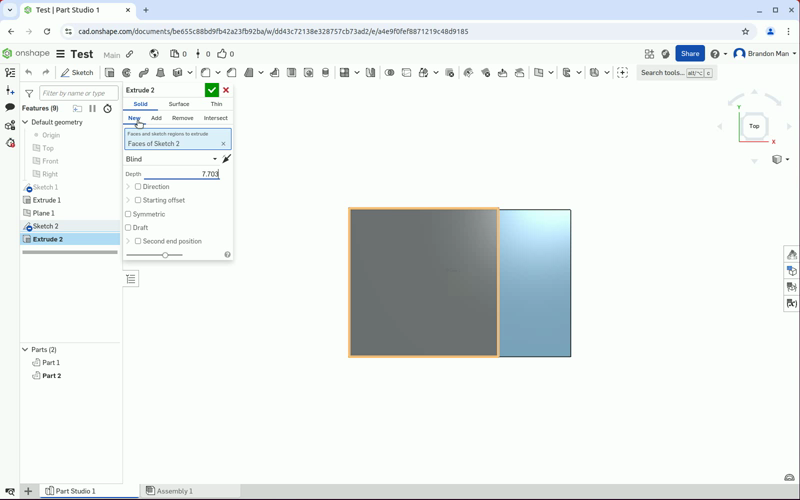
key(enter)
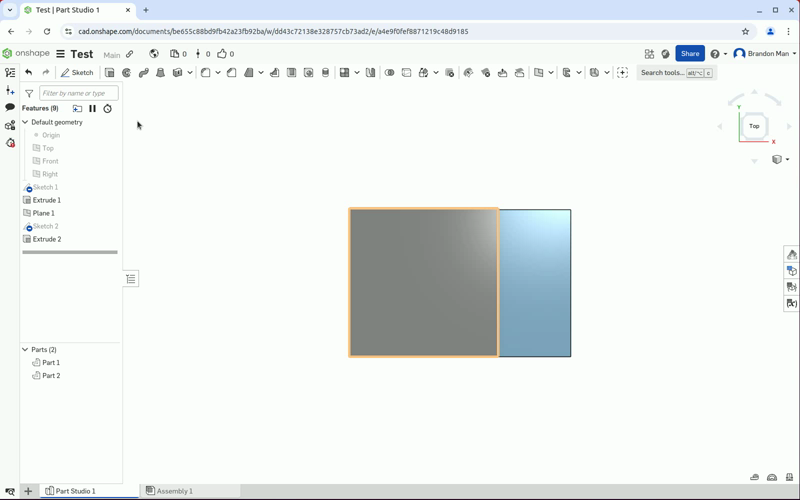
key(shift+h)
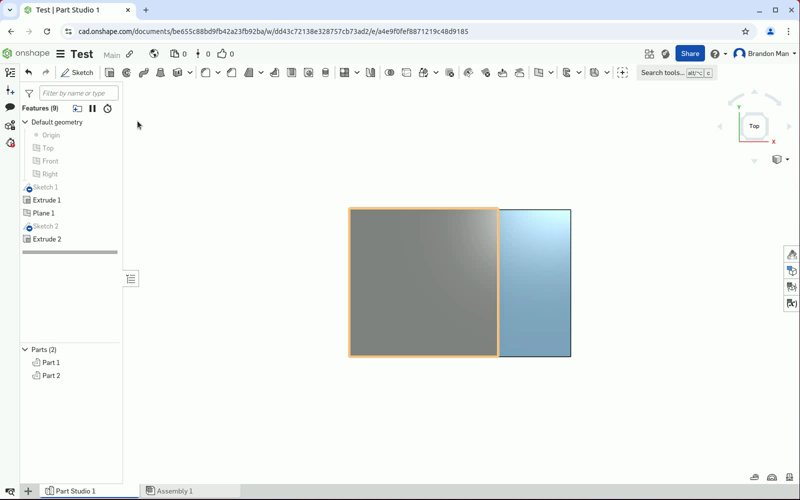
key(shift+h)
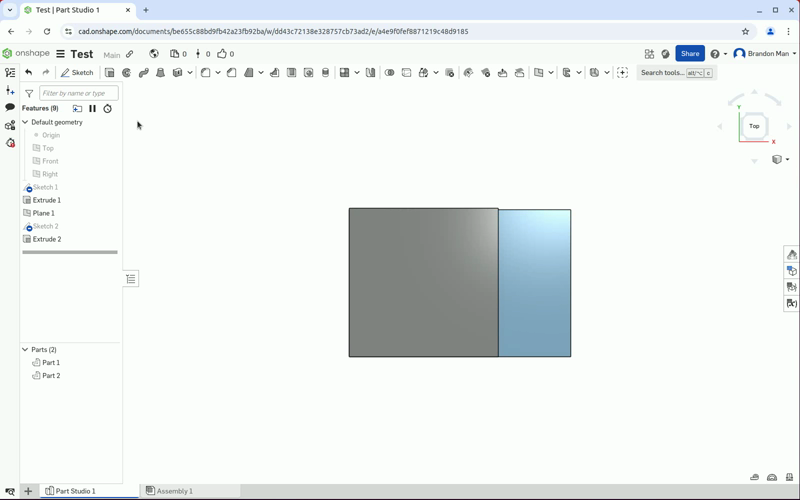
mouse_move(73, 189)
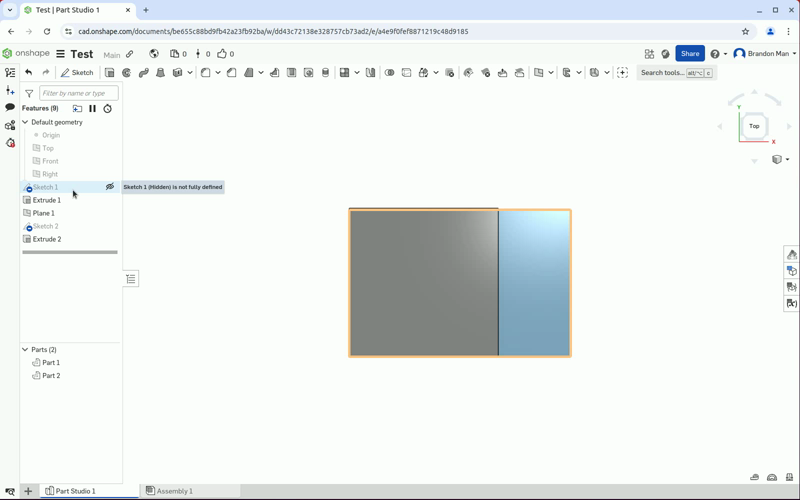
click(73, 189)
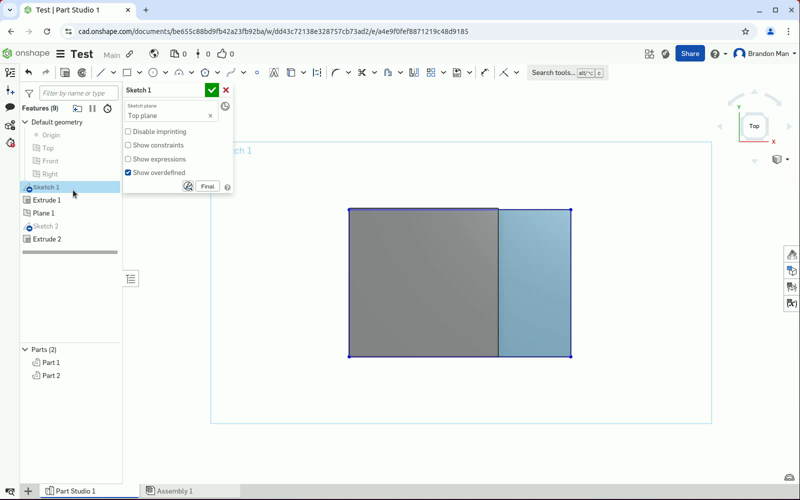
mouse_move(229, 92)
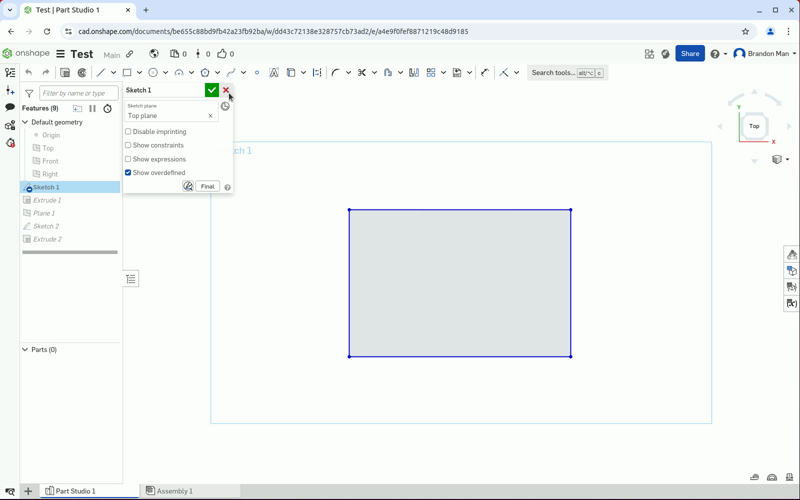
click(229, 92)
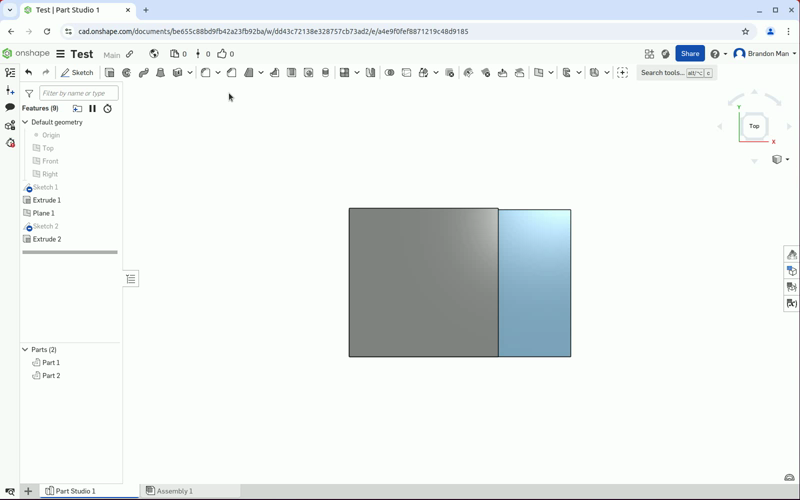
mouse_move(541, 75)
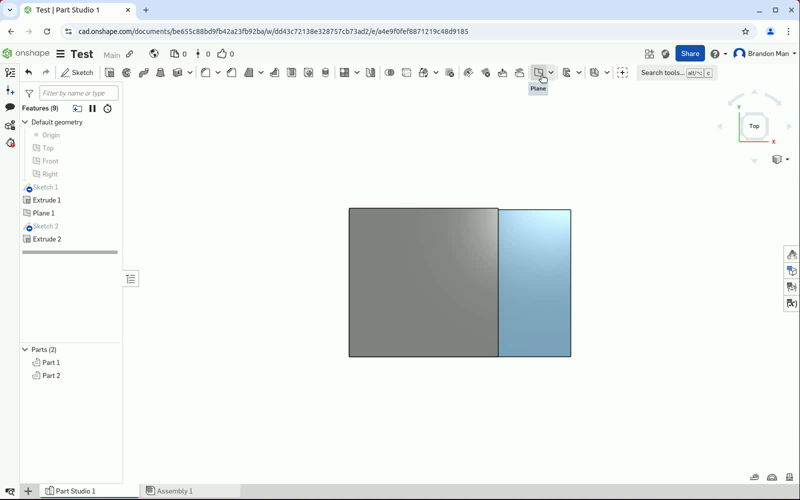
click(541, 75)
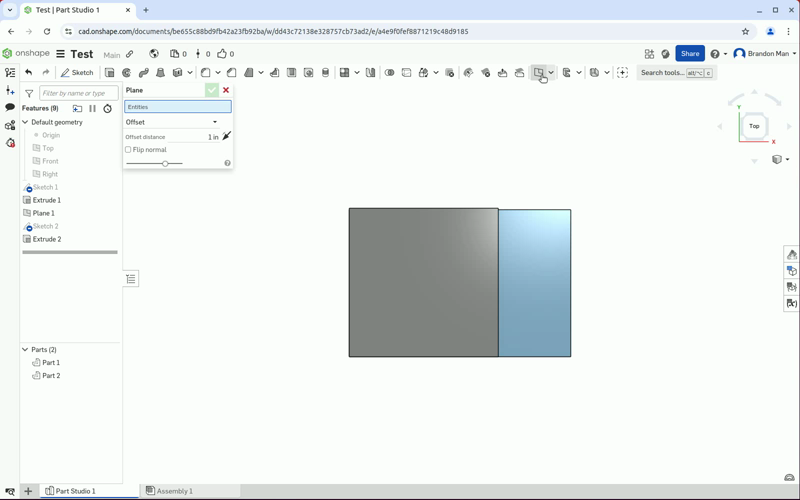
mouse_move(73, 150)
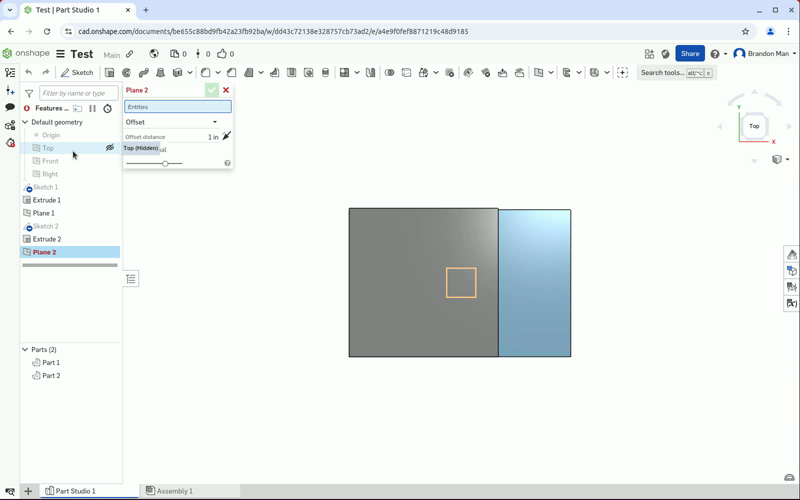
click(73, 150)
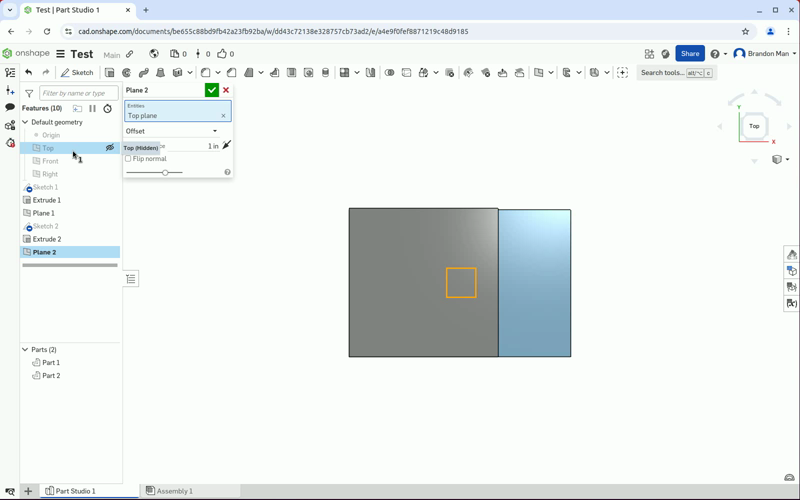
key(tab, 2)
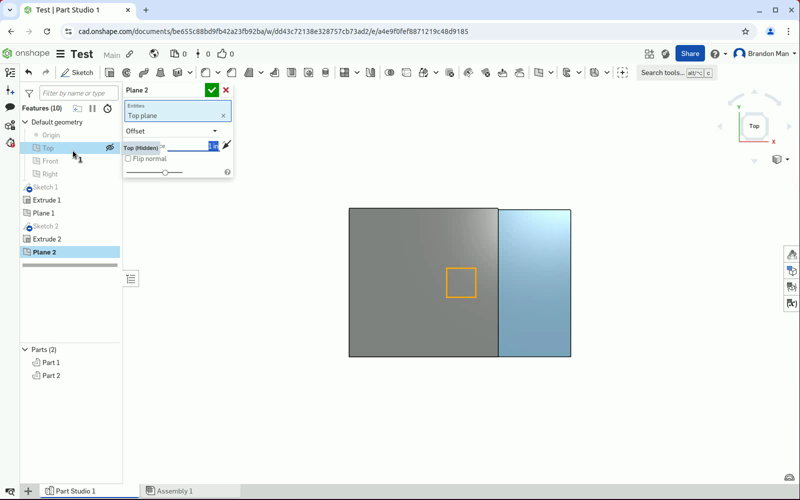
text(15.405)
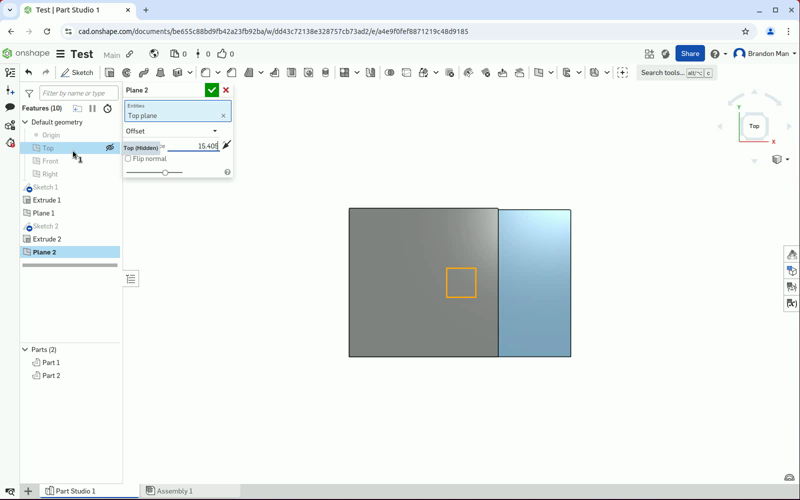
key(enter, 2)
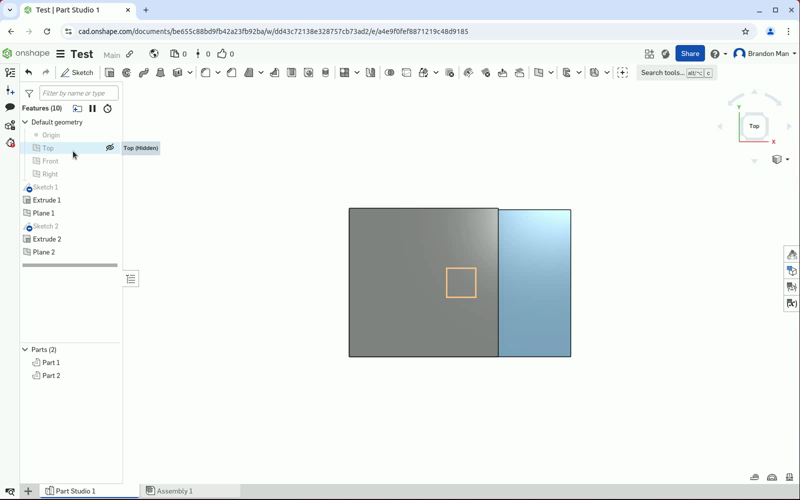
key(shift+s)
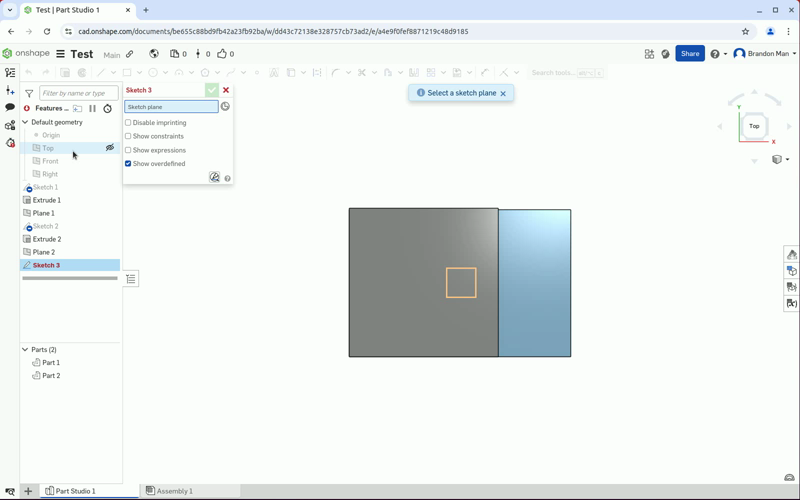
mouse_move(73, 254)
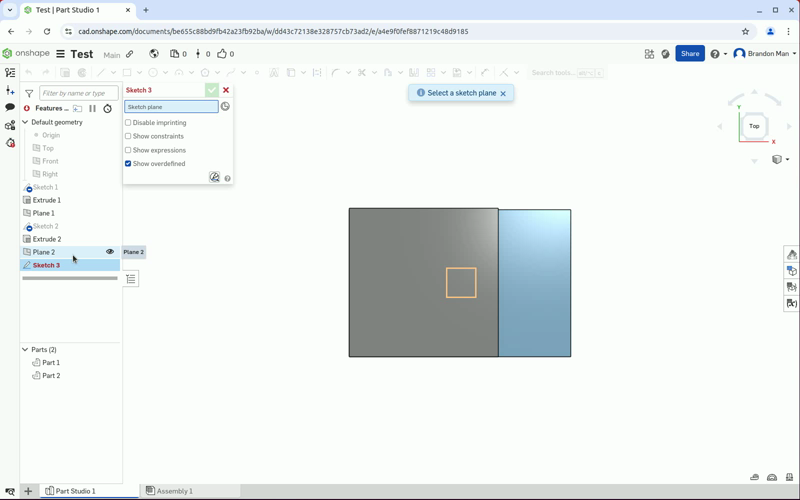
click(73, 254)
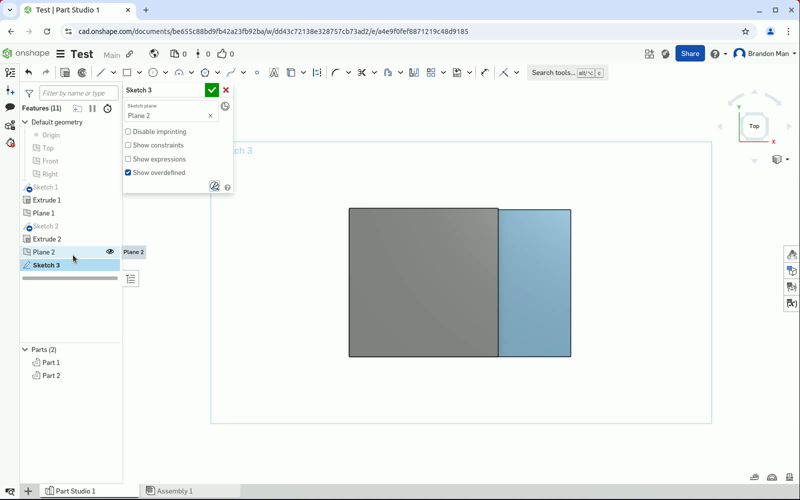
mouse_move(73, 352)
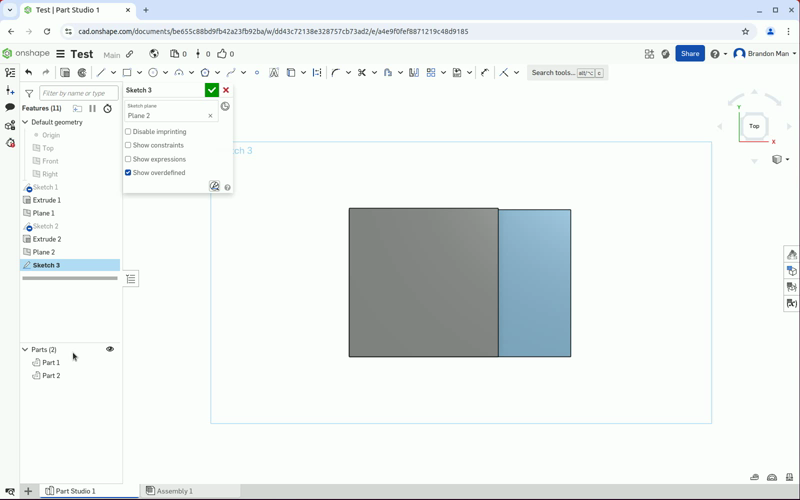
key(y)
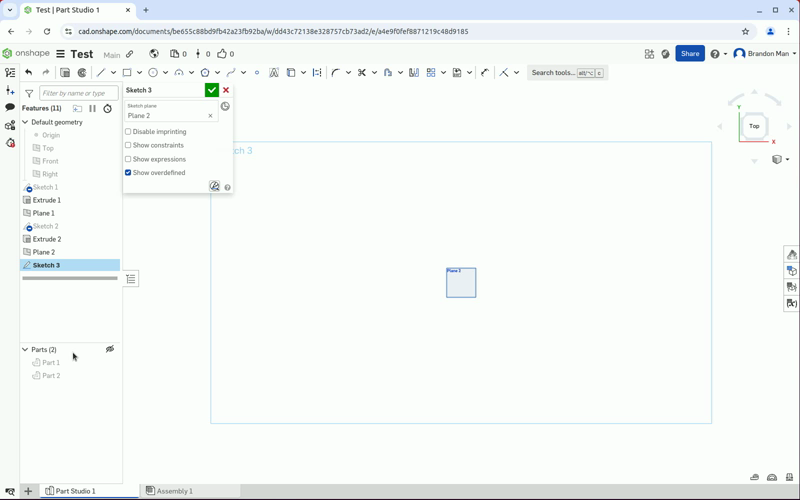
key(l)
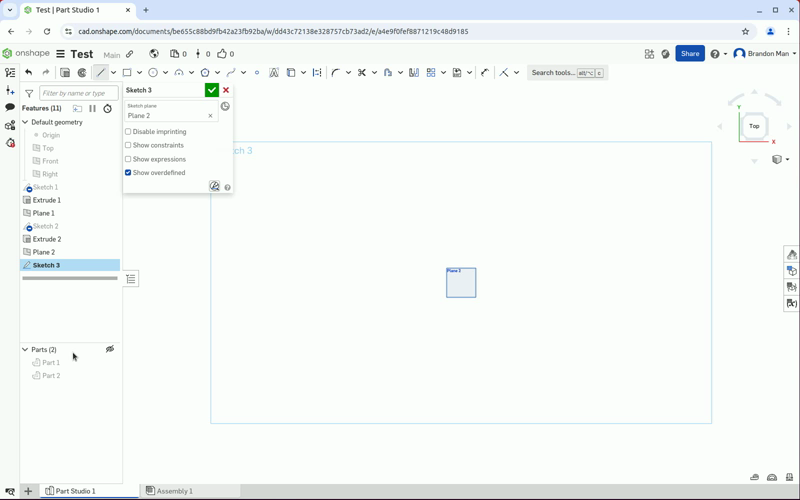
key_down(shift)
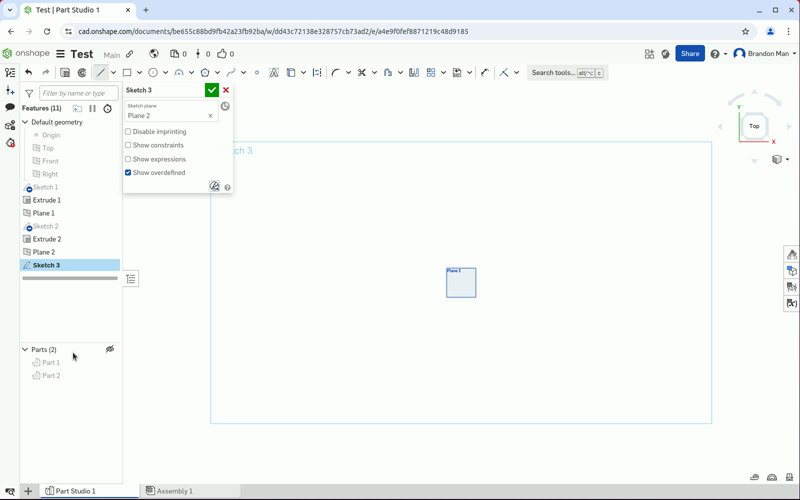
mouse_move(425, 320)
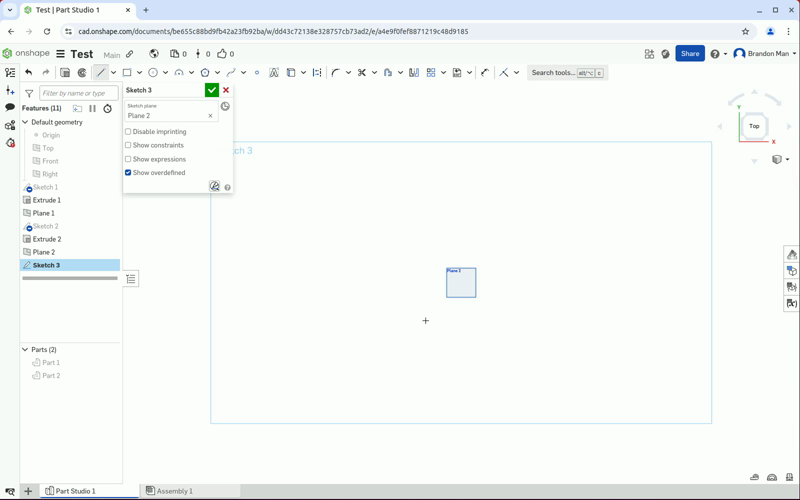
click(425, 320)
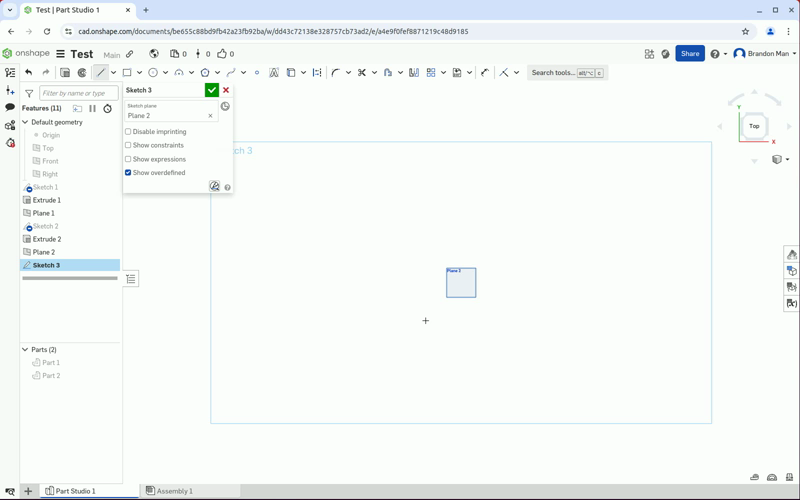
key_up(shift)
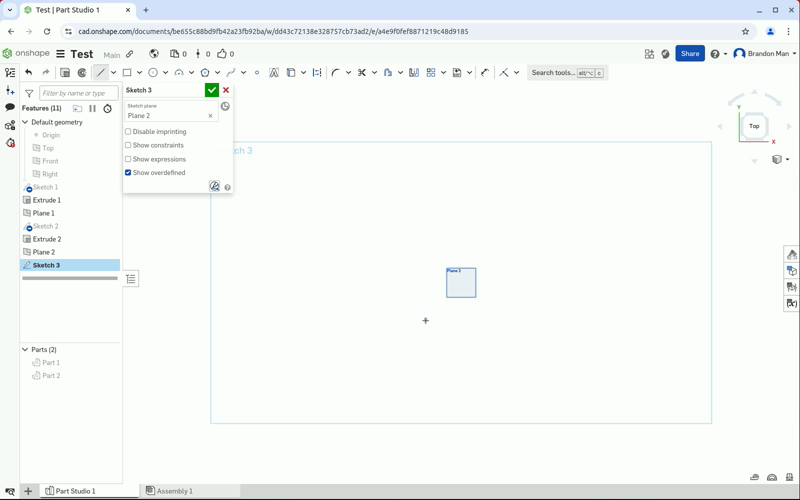
key_down(shift)
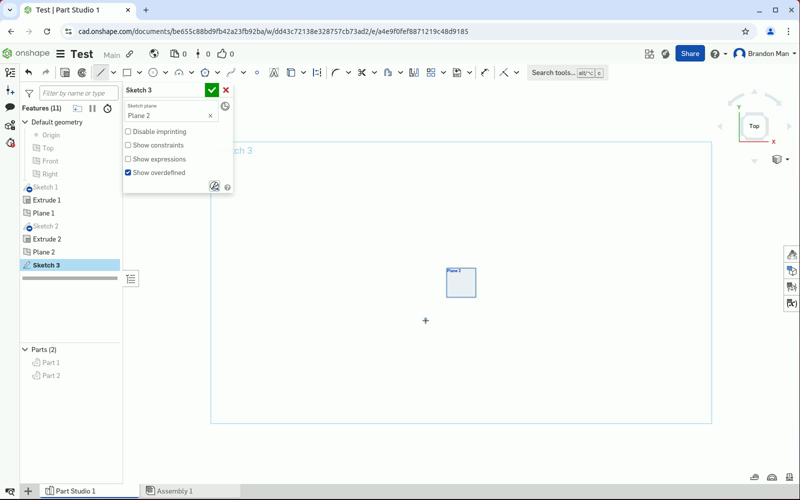
mouse_move(497, 320)
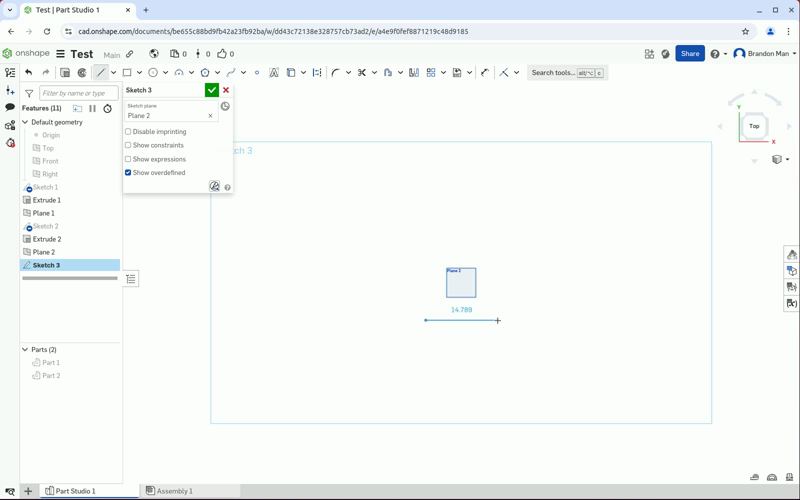
click(497, 320)
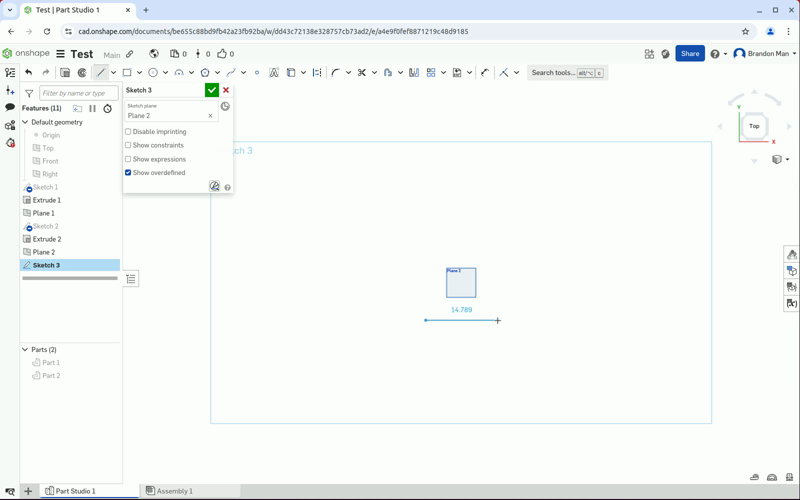
key_up(shift)
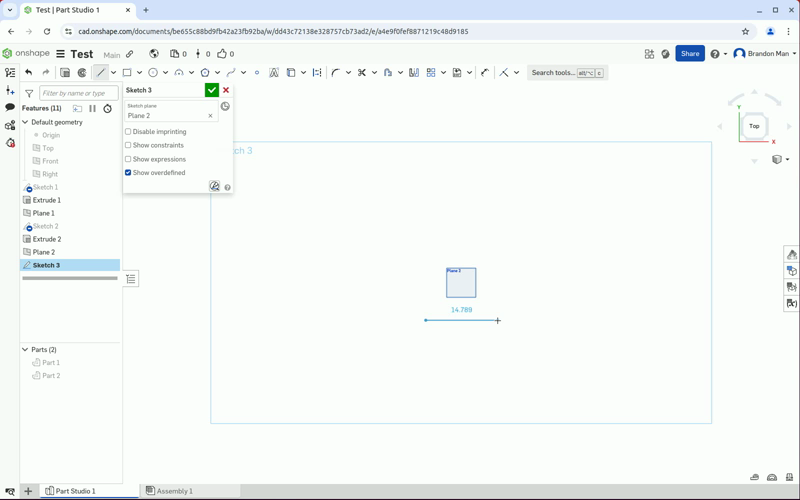
key_down(shift)
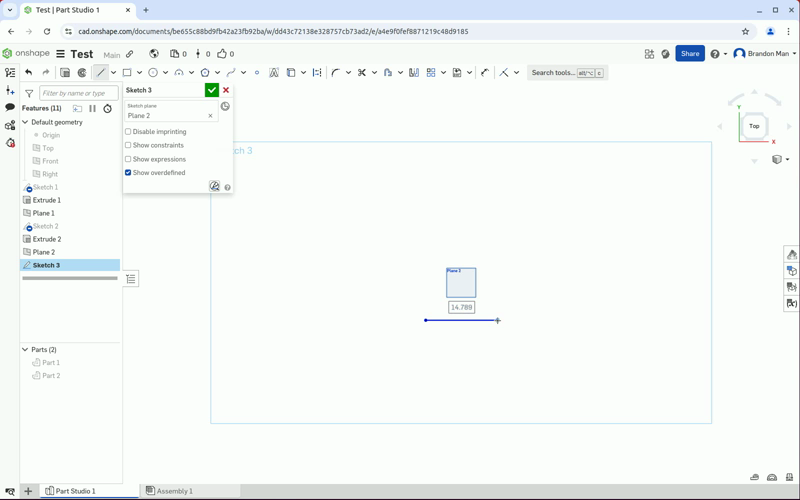
mouse_move(497, 248)
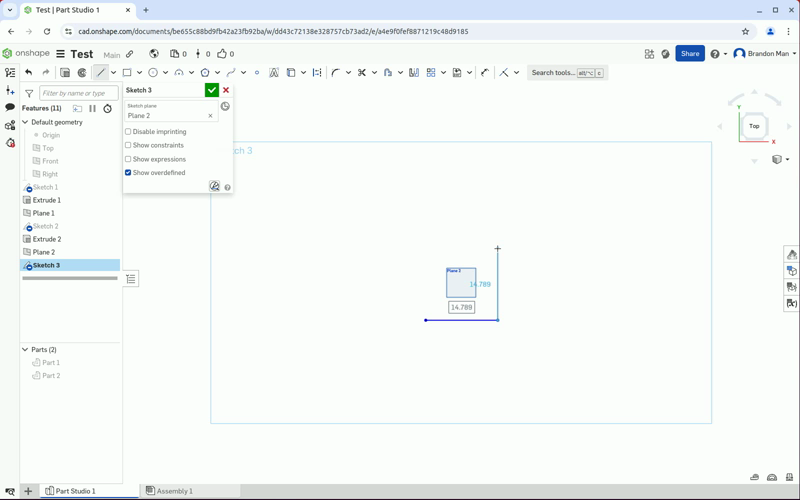
click(497, 248)
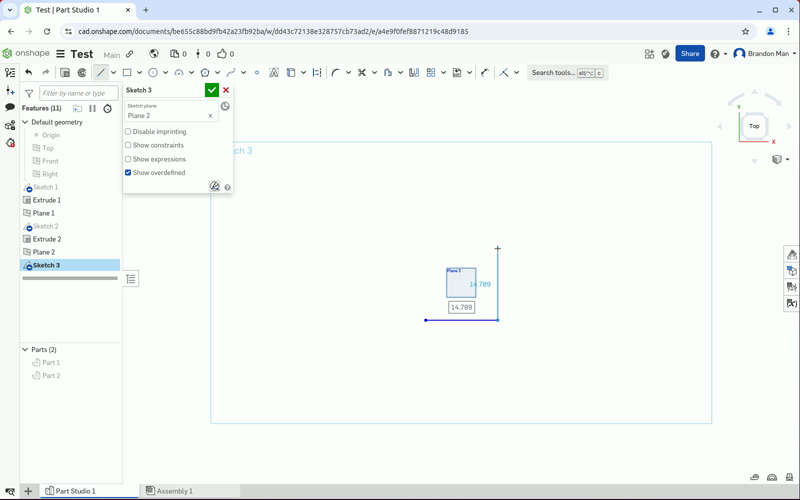
key_up(shift)
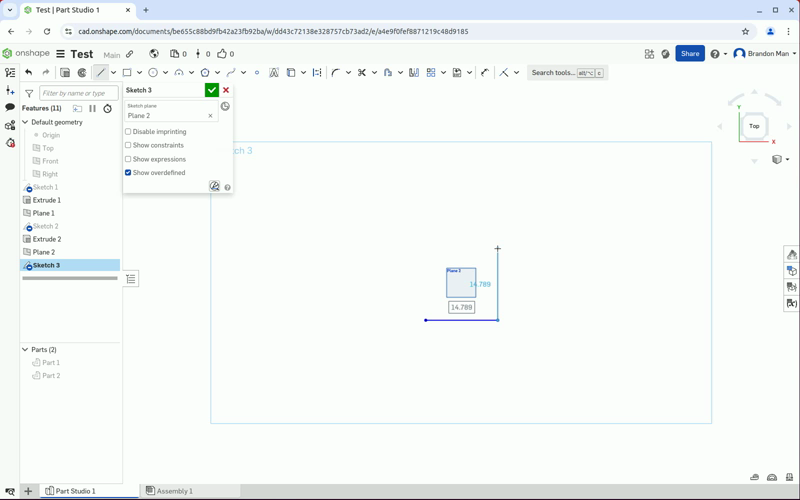
key_down(shift)
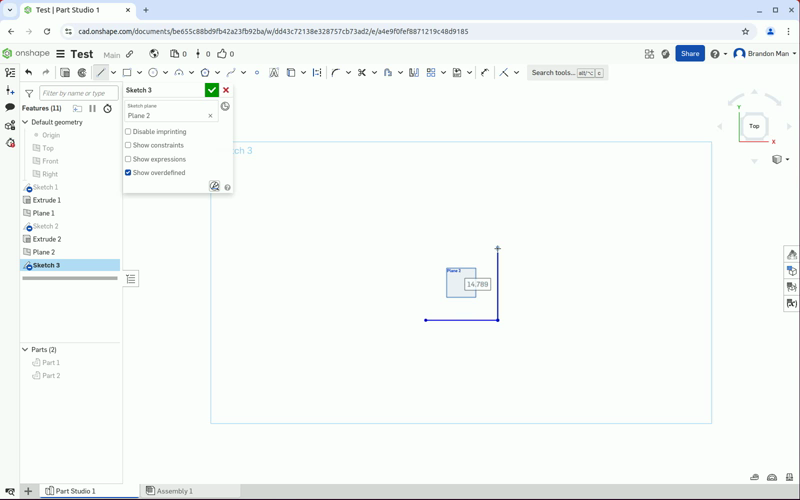
mouse_move(425, 248)
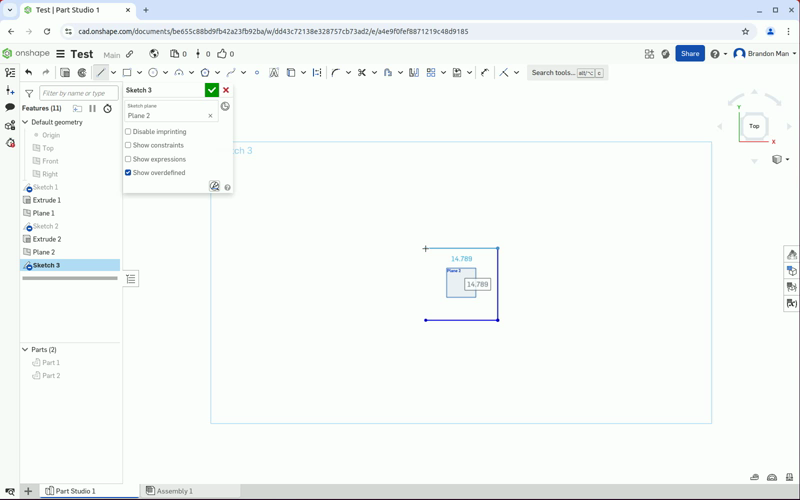
click(425, 248)
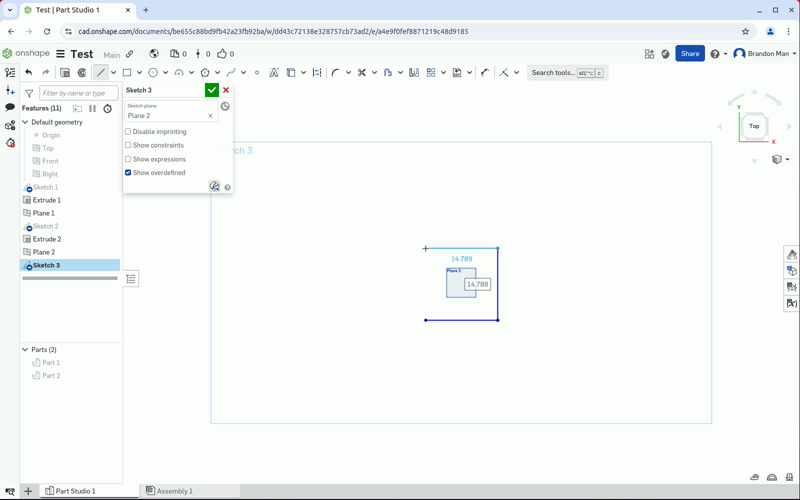
key_up(shift)
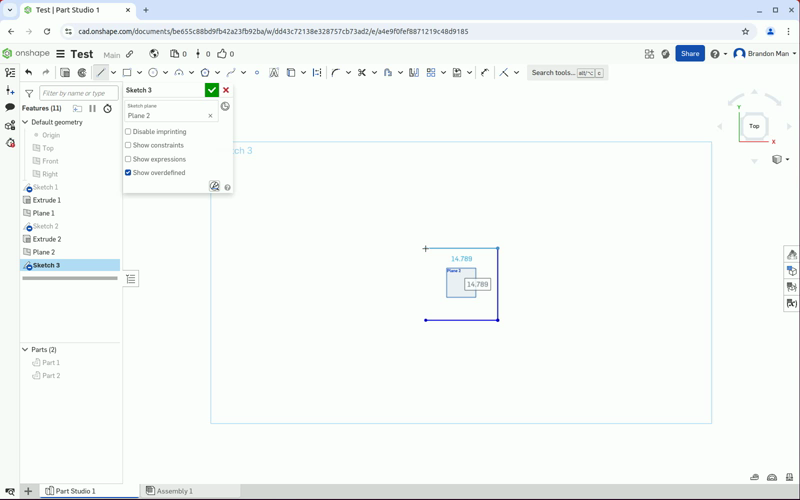
key_down(shift)
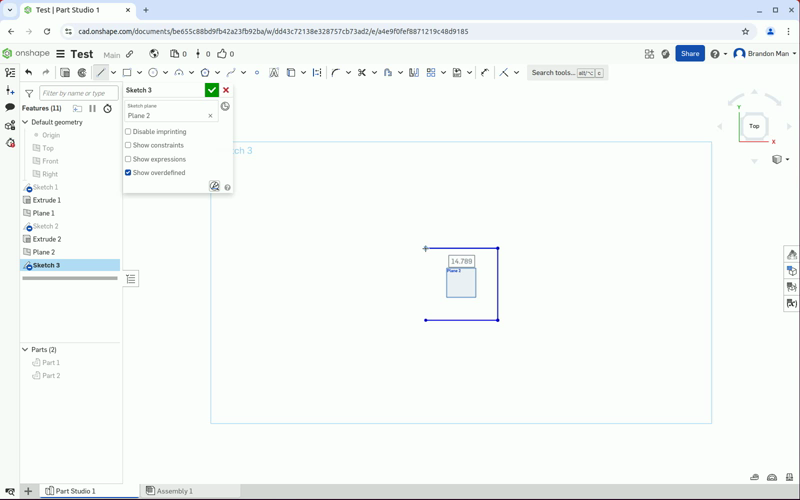
mouse_move(425, 320)
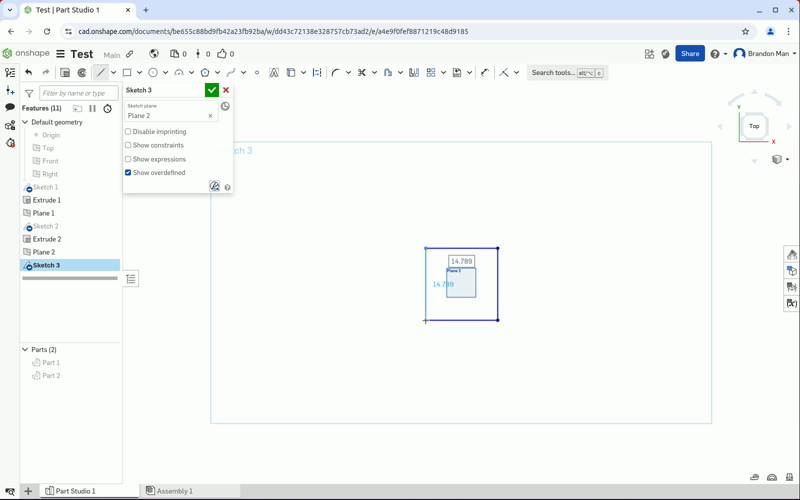
key_up(shift)
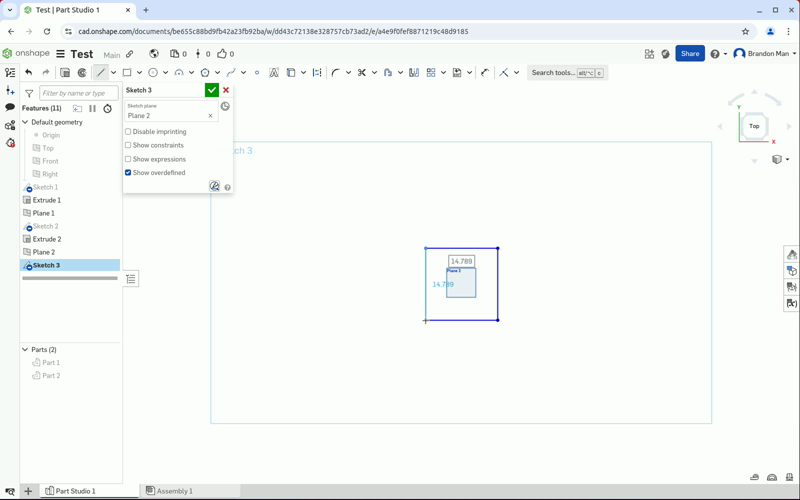
click(425, 320)
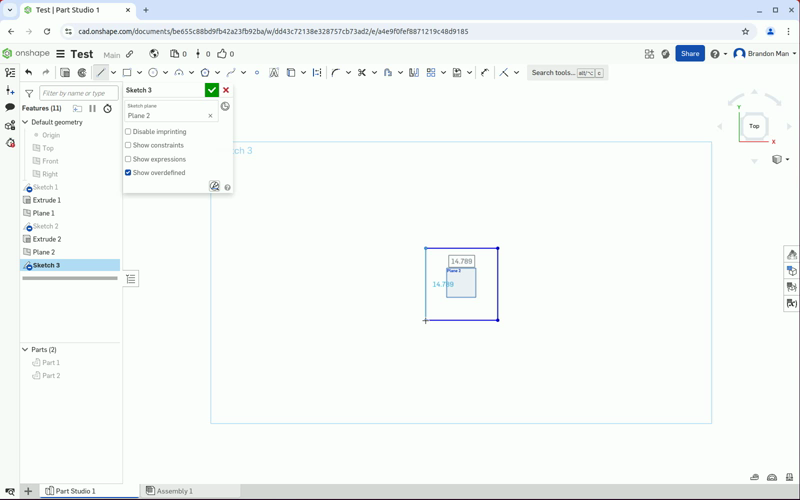
key(esc)
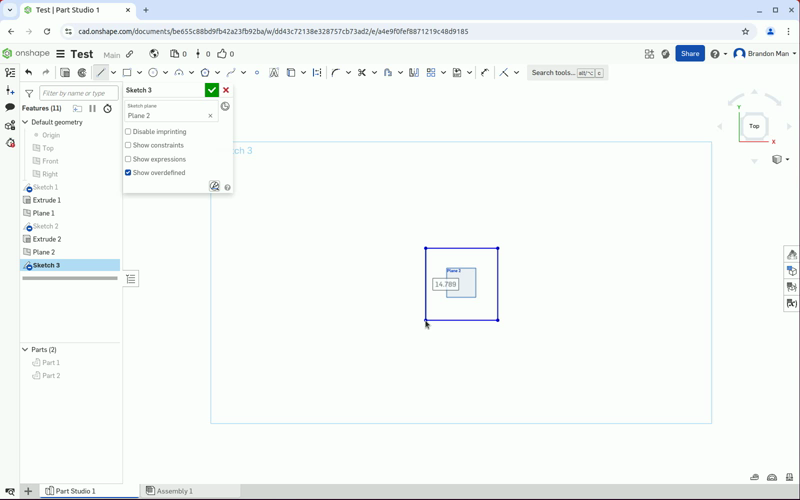
mouse_move(464, 270)
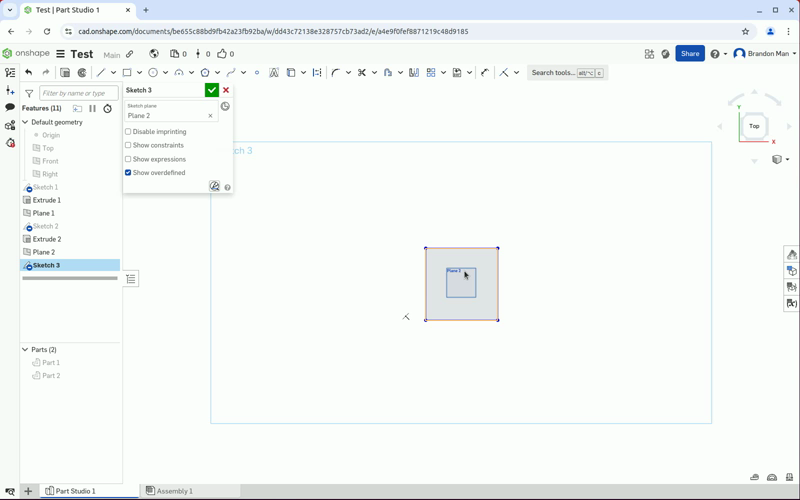
click(464, 270)
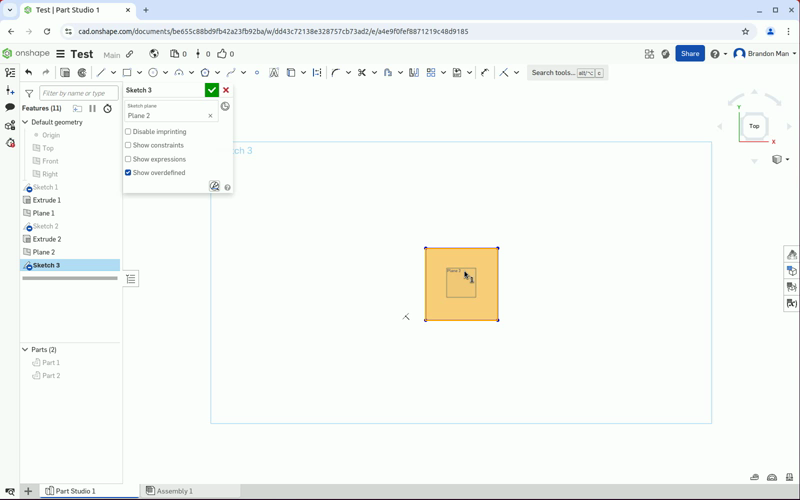
mouse_move(73, 352)
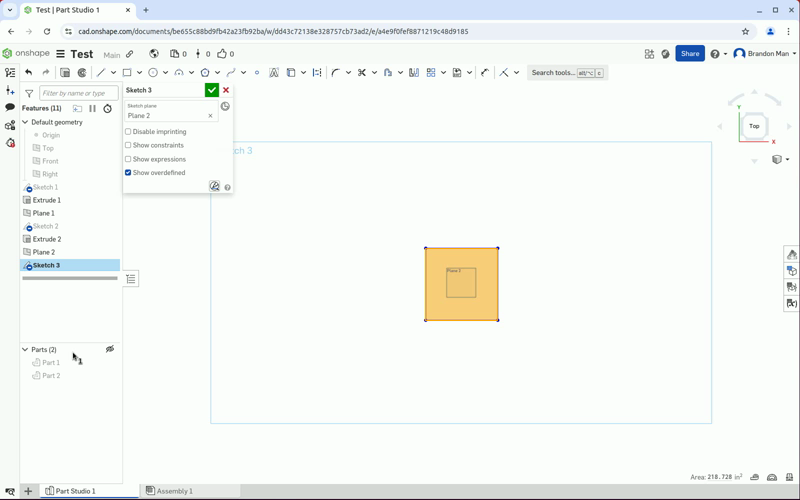
key(shift+y)
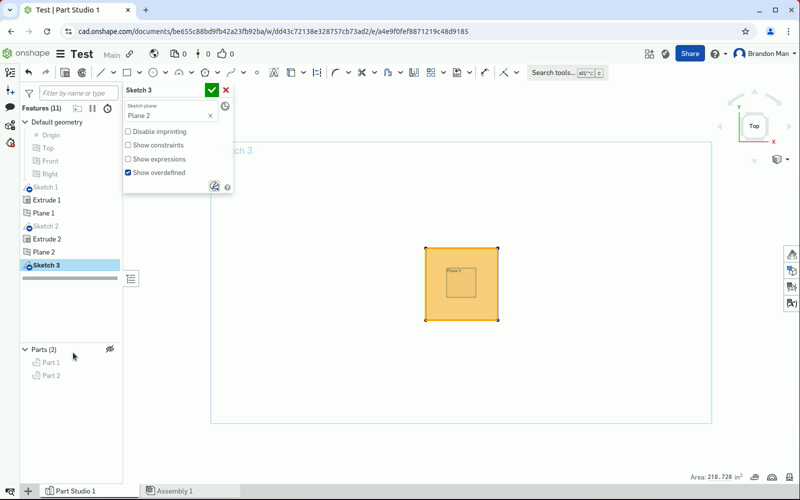
key(shift+e)
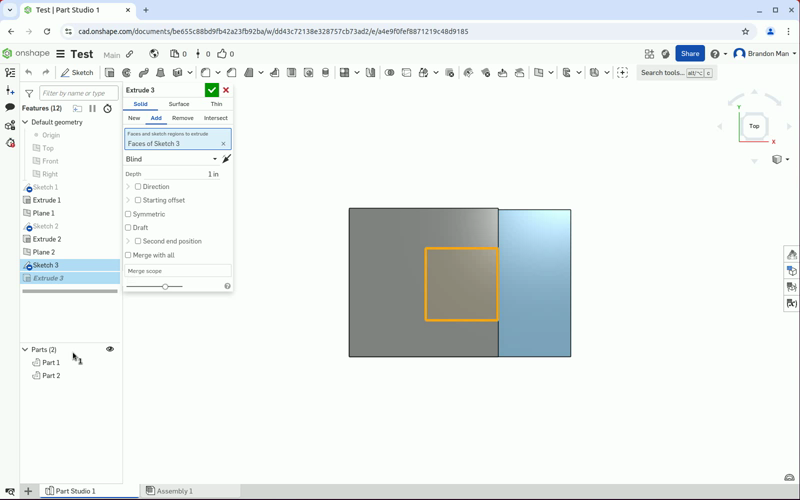
mouse_move(143, 106)
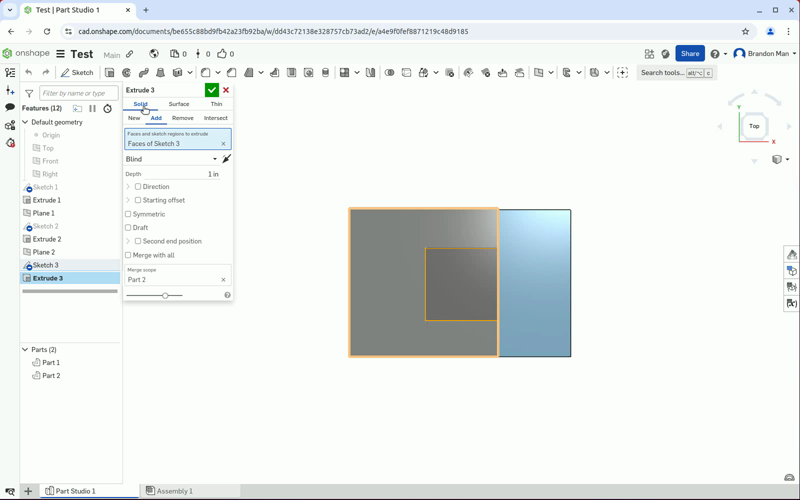
click(143, 106)
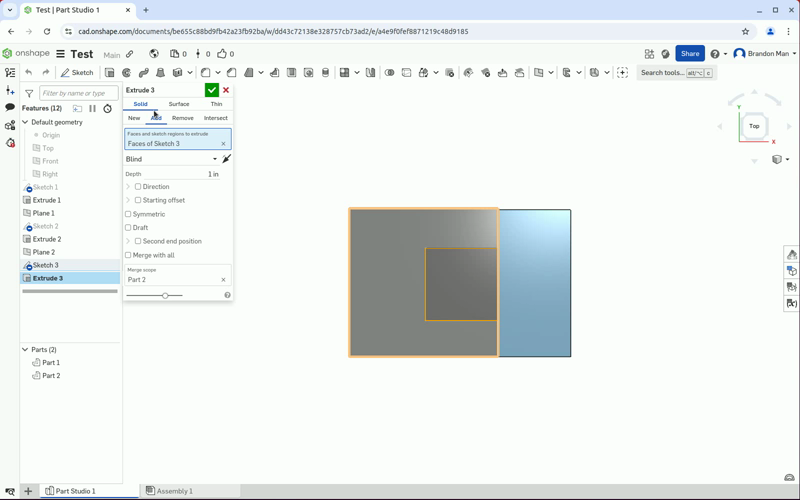
mouse_move(186, 120)
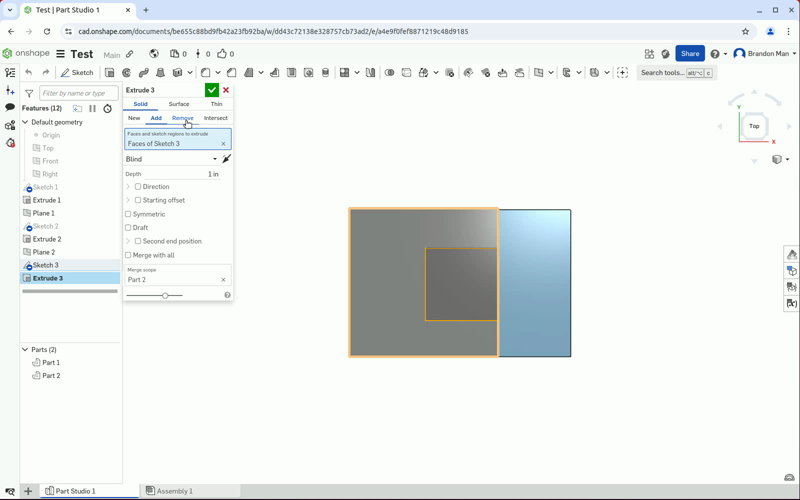
click(186, 120)
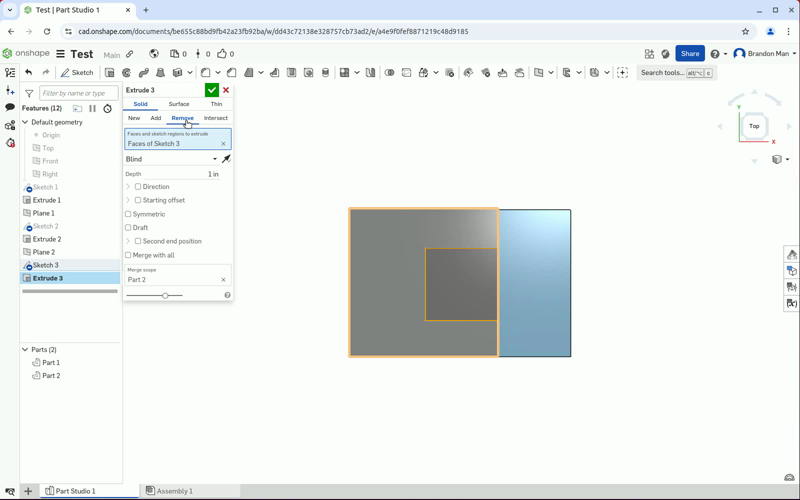
key(tab, 4)
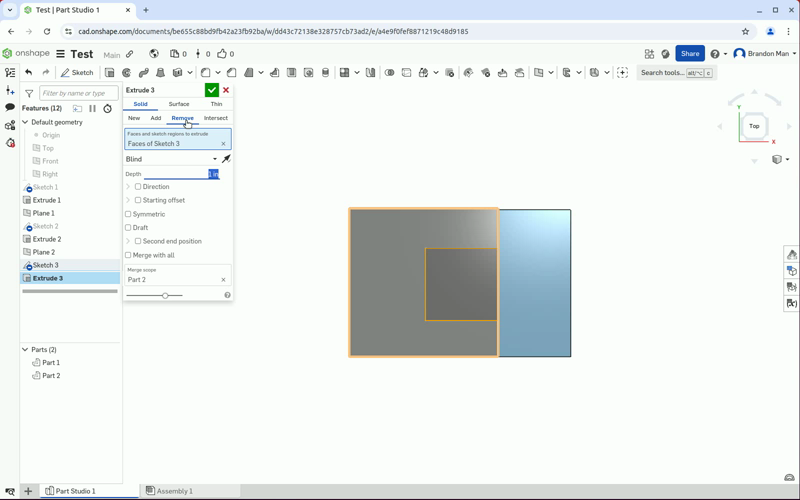
text(7.703)
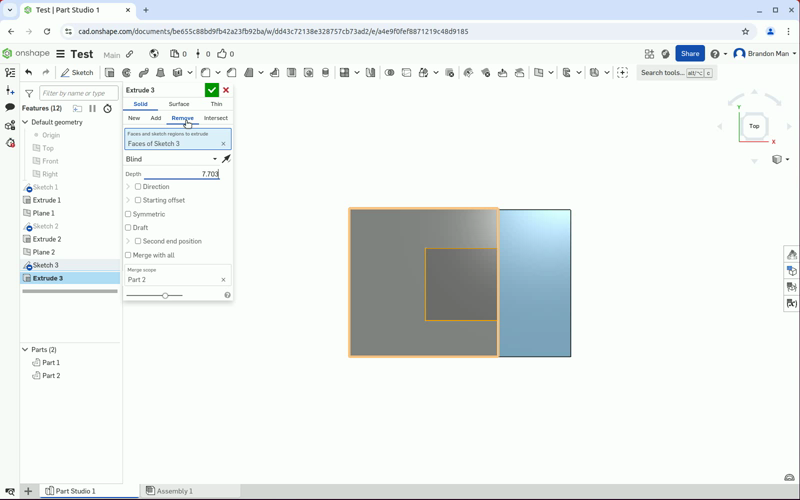
key(tab, 6)
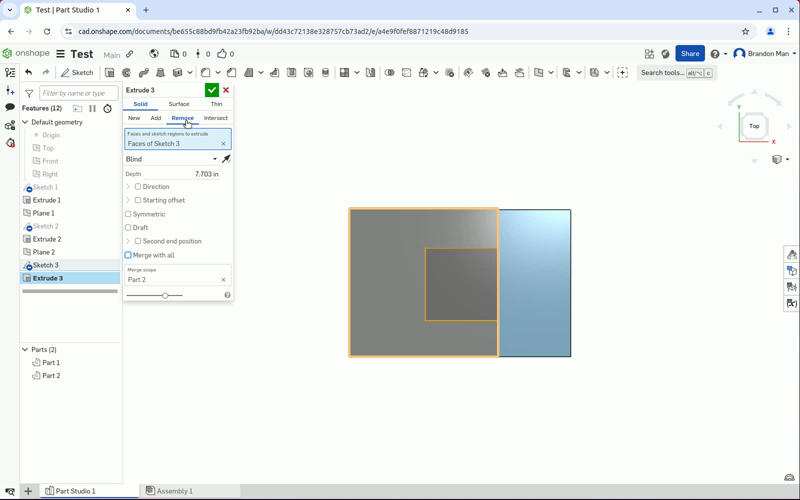
key(space)
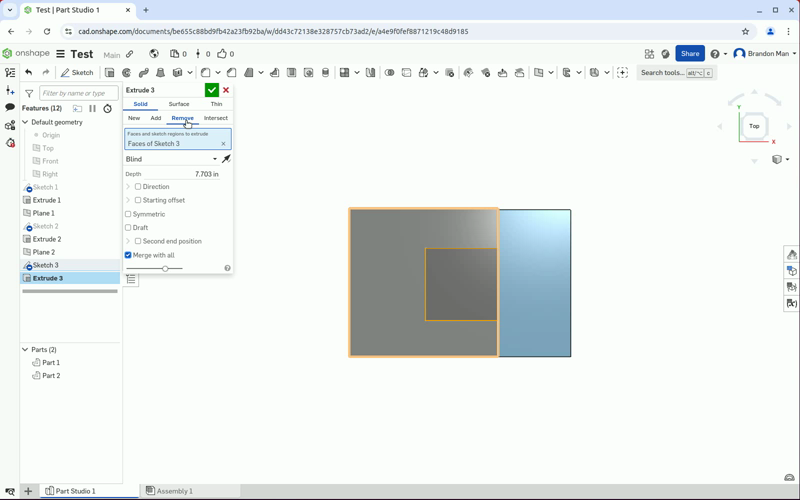
key(enter)
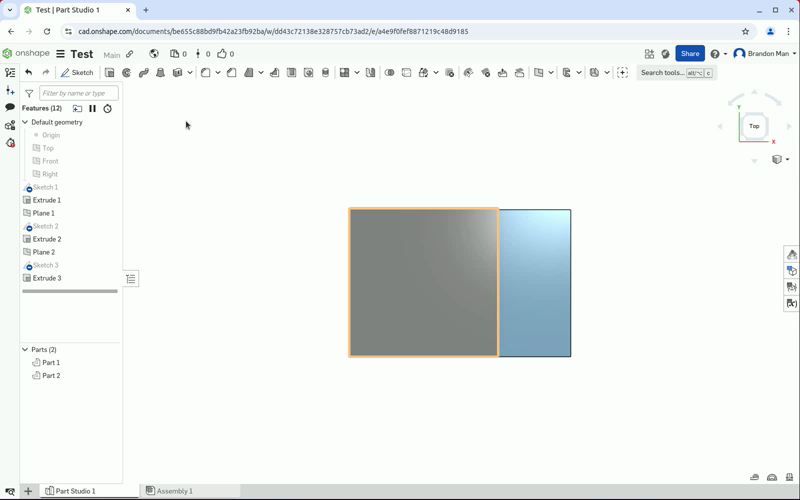
key(shift+h)
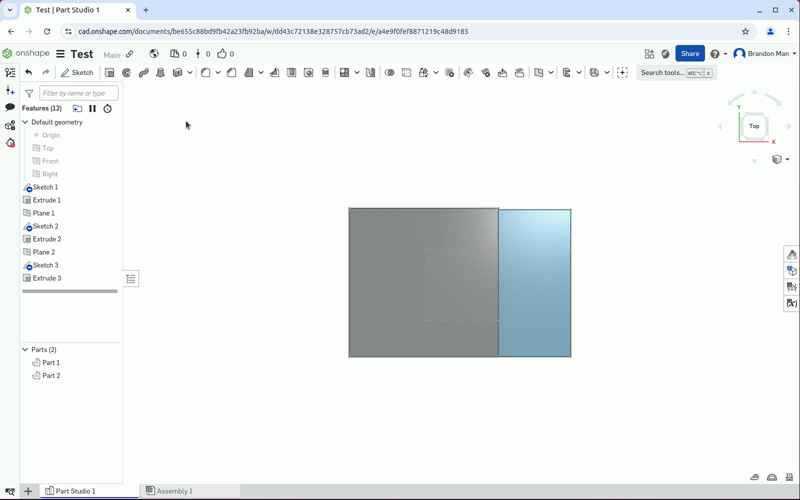
key(shift+h)
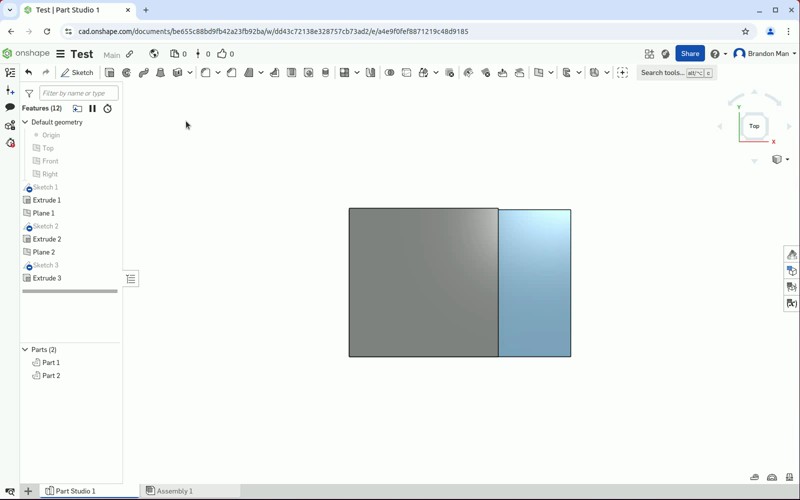
mouse_move(73, 189)
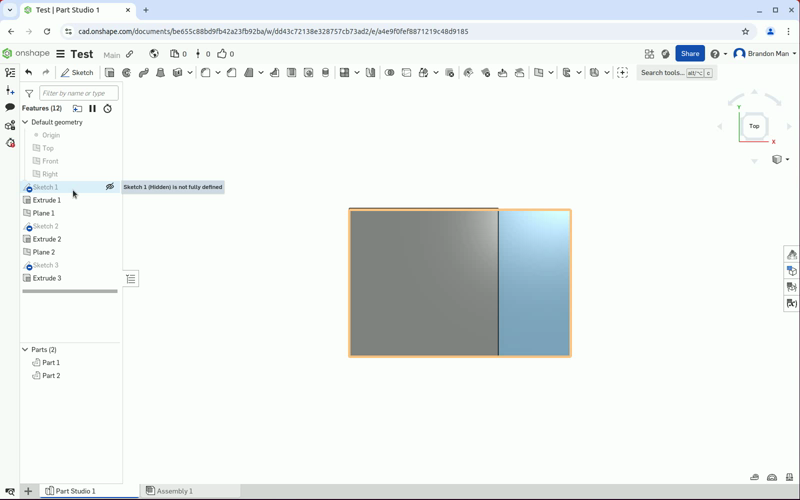
click(73, 189)
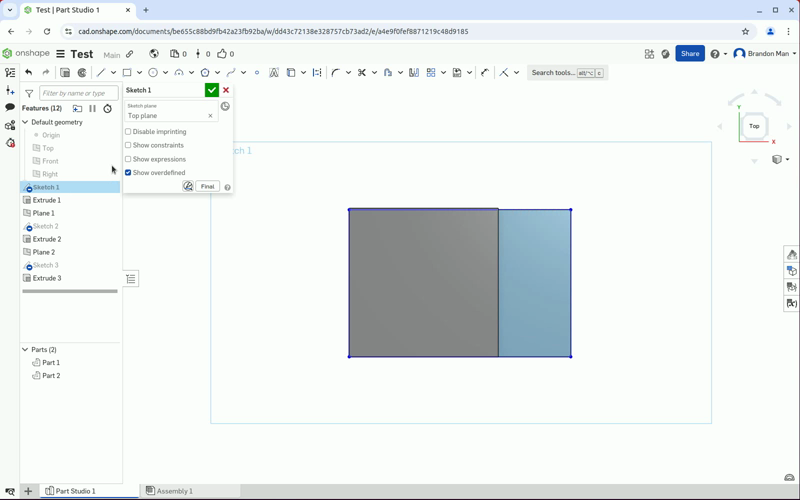
mouse_move(229, 92)
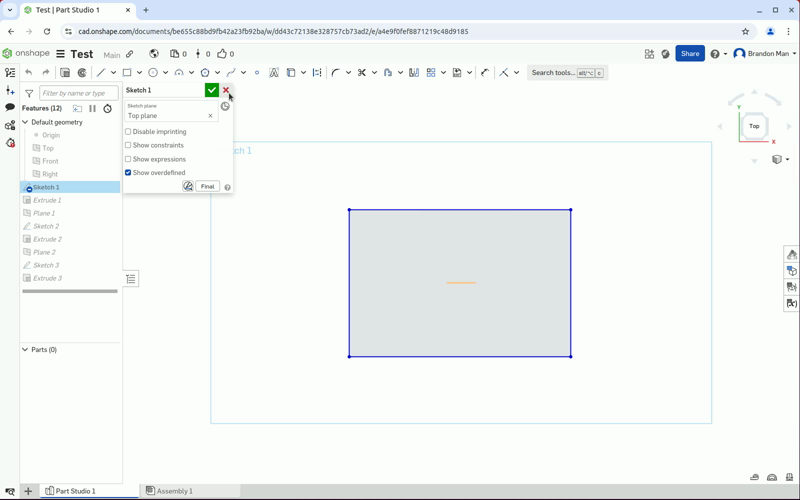
click(229, 92)
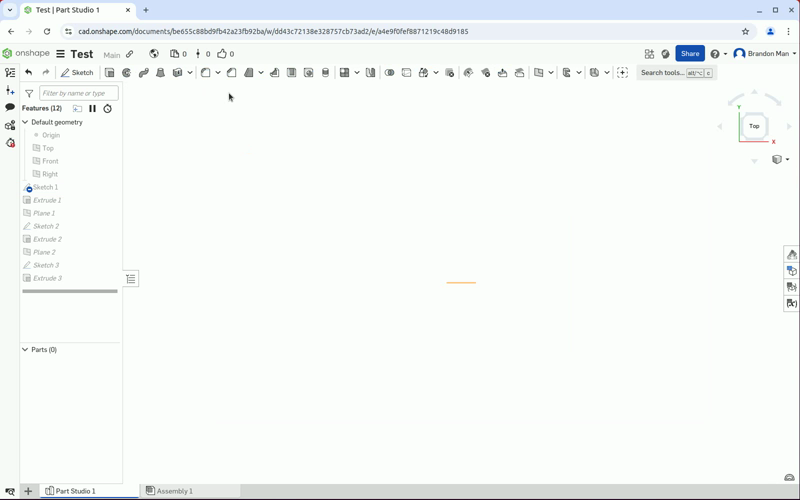
key(shift+s)
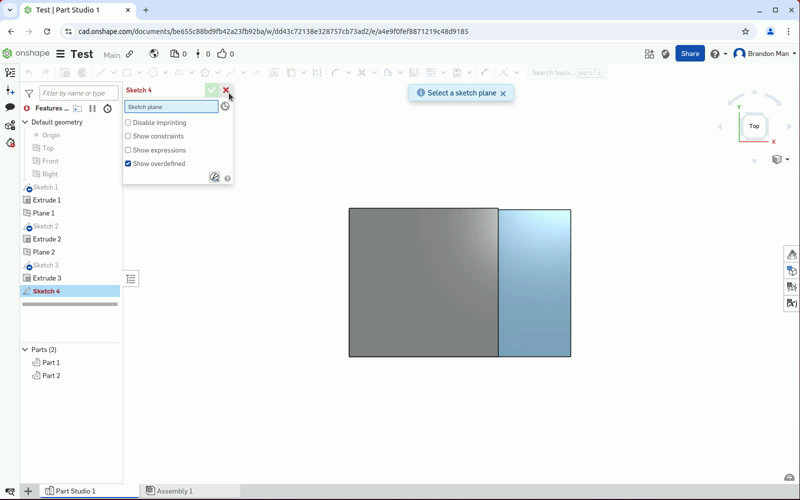
mouse_move(73, 254)
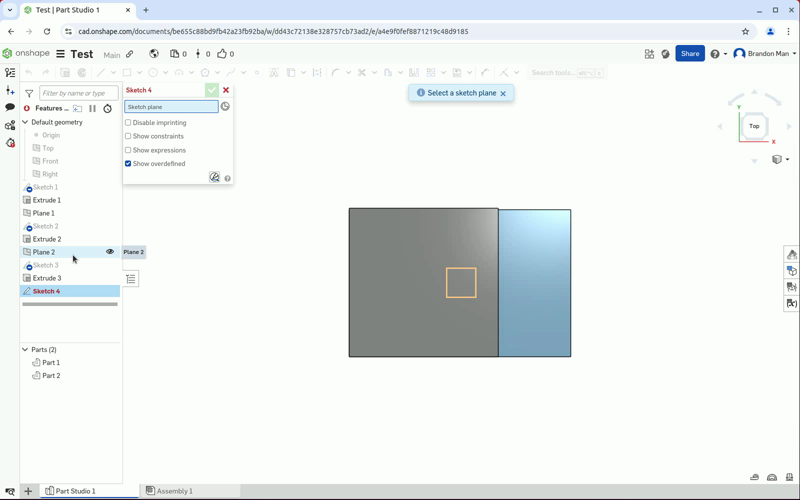
click(73, 254)
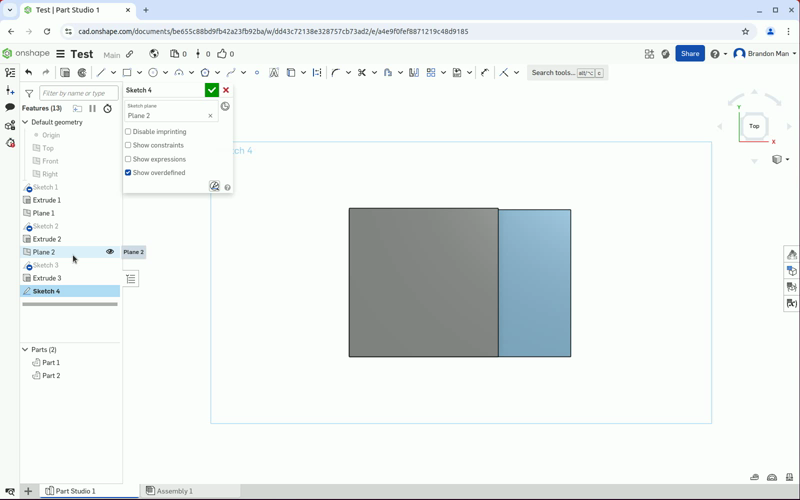
mouse_move(73, 352)
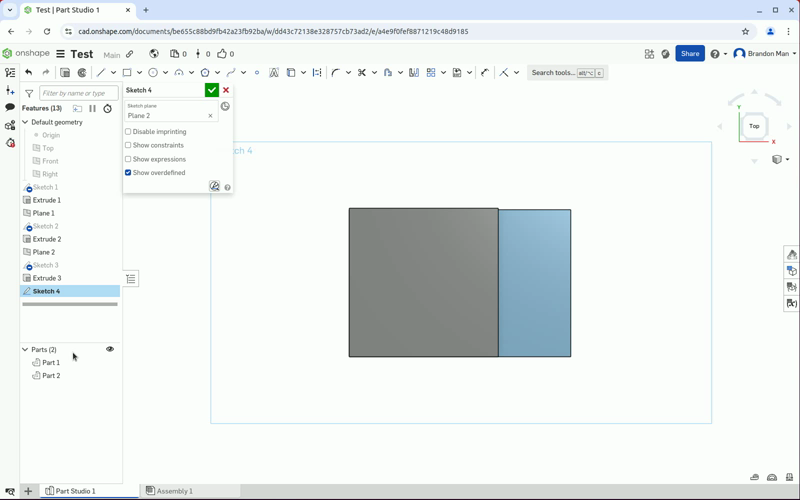
key(y)
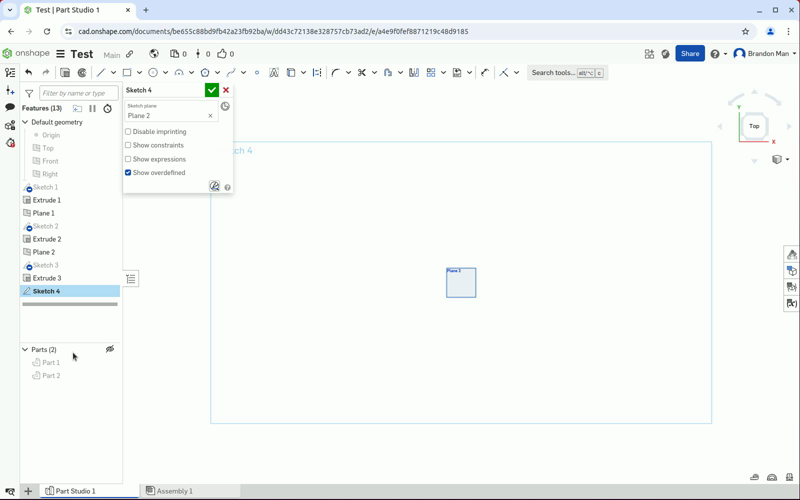
key(l)
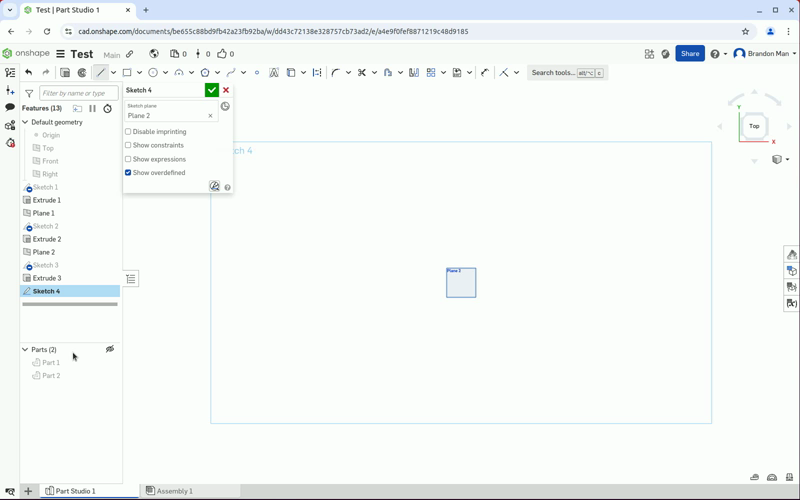
key_down(shift)
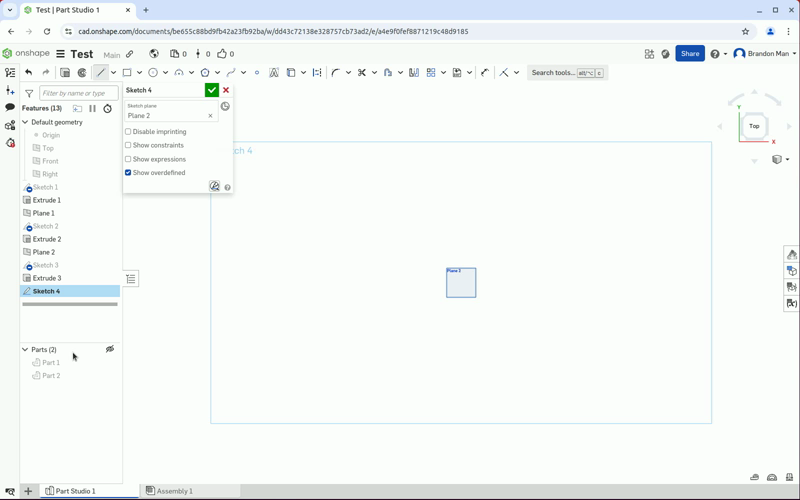
mouse_move(349, 356)
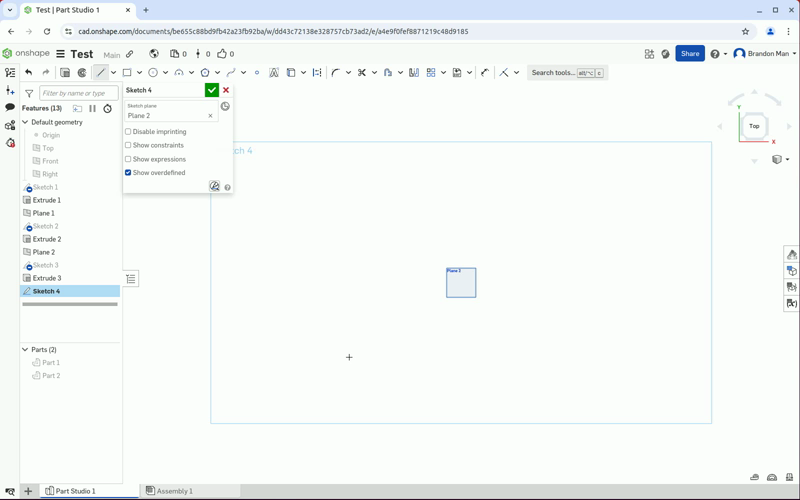
click(349, 356)
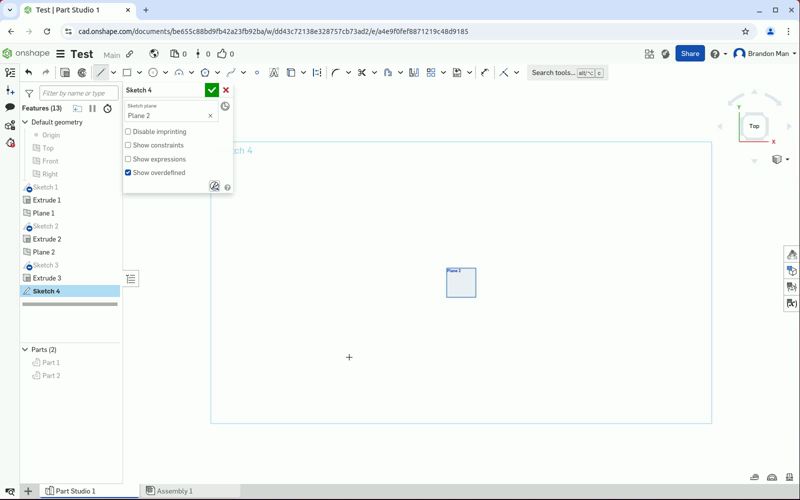
key_up(shift)
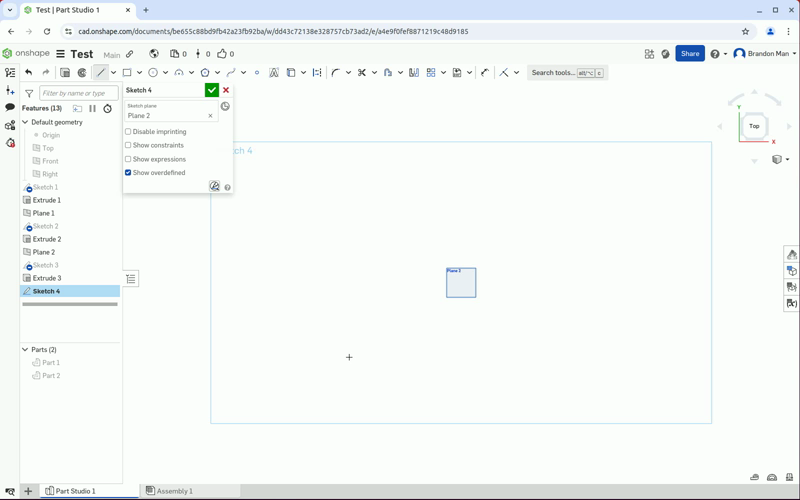
key_down(shift)
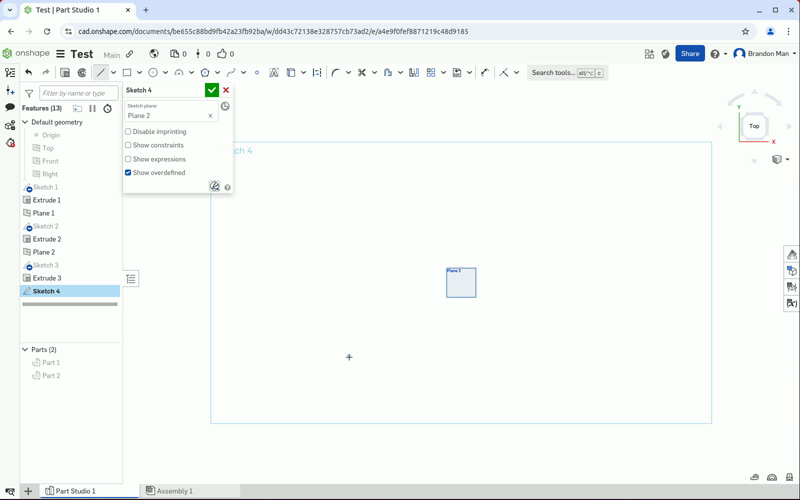
mouse_move(425, 356)
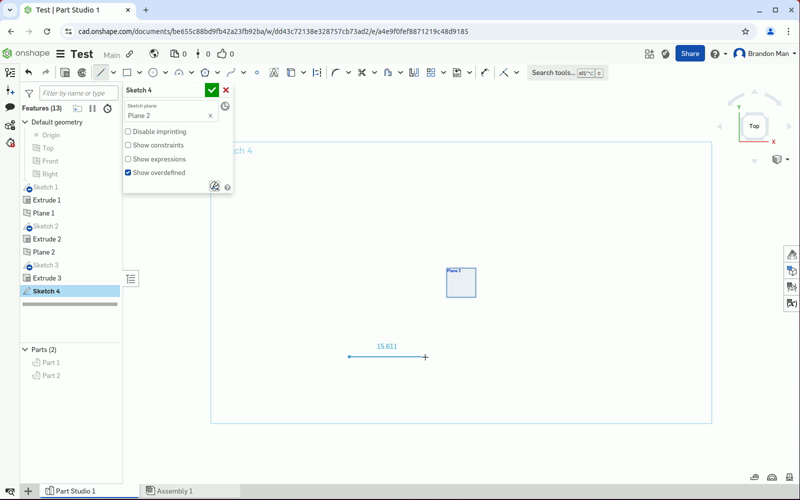
click(425, 356)
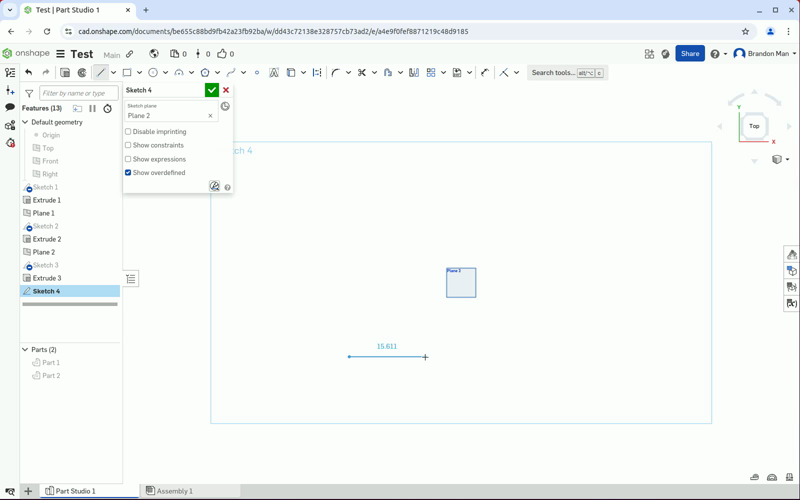
key_up(shift)
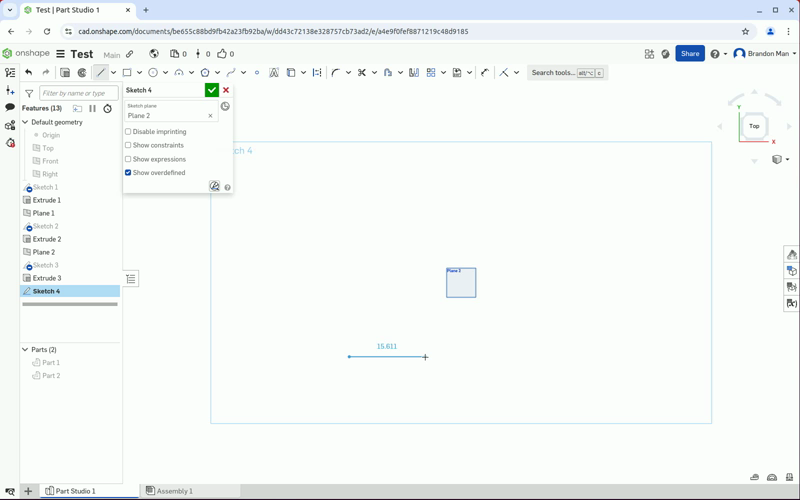
key_down(shift)
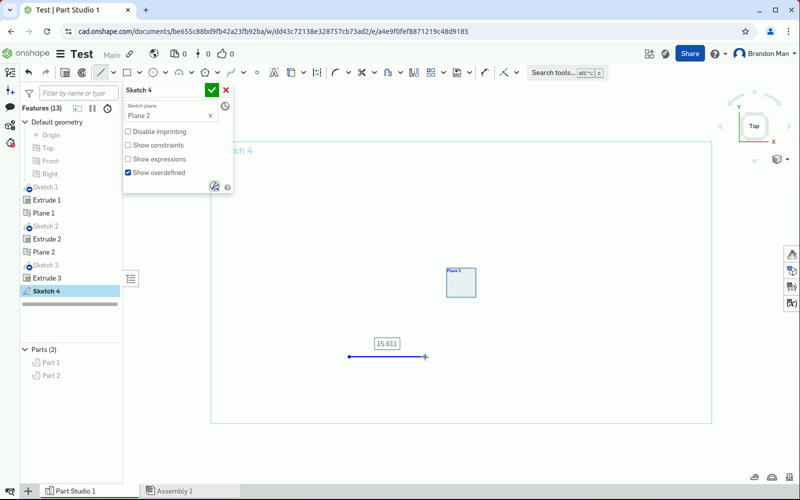
mouse_move(455, 356)
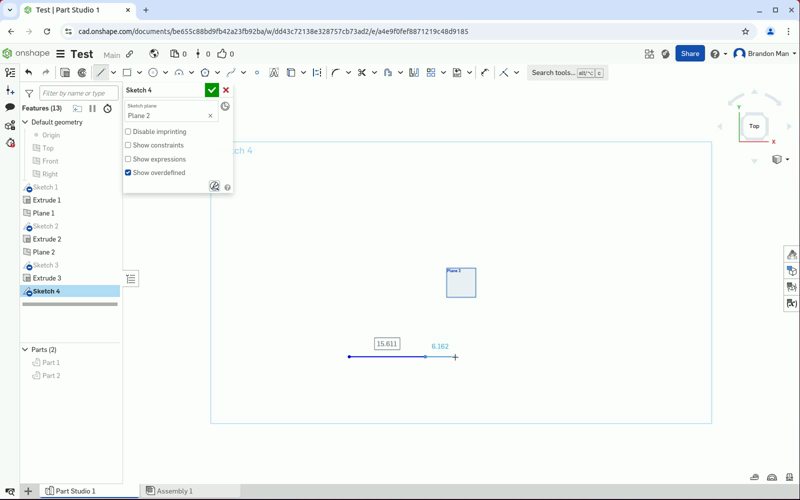
mouse_move(425, 319)
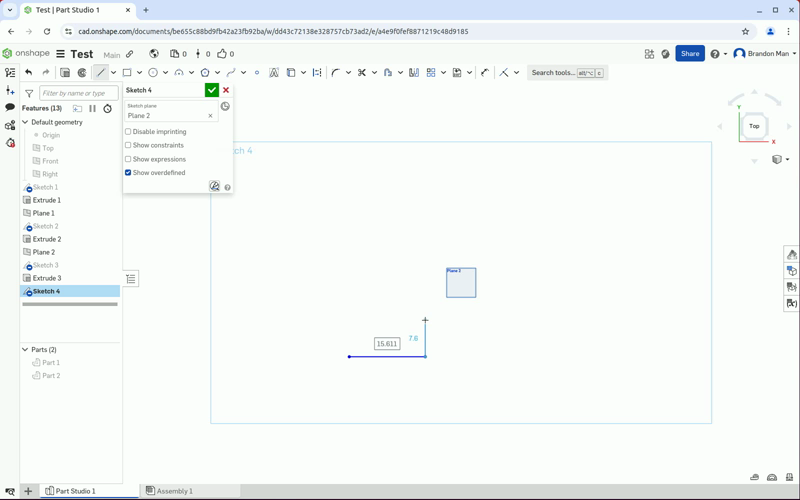
click(425, 319)
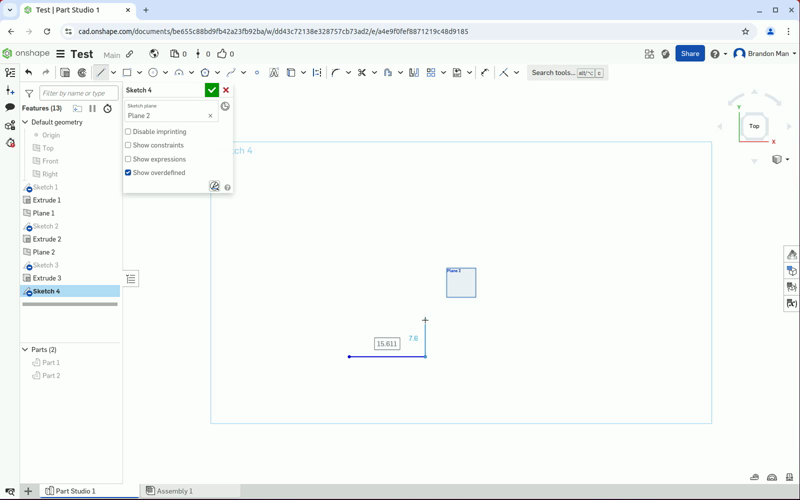
key_up(shift)
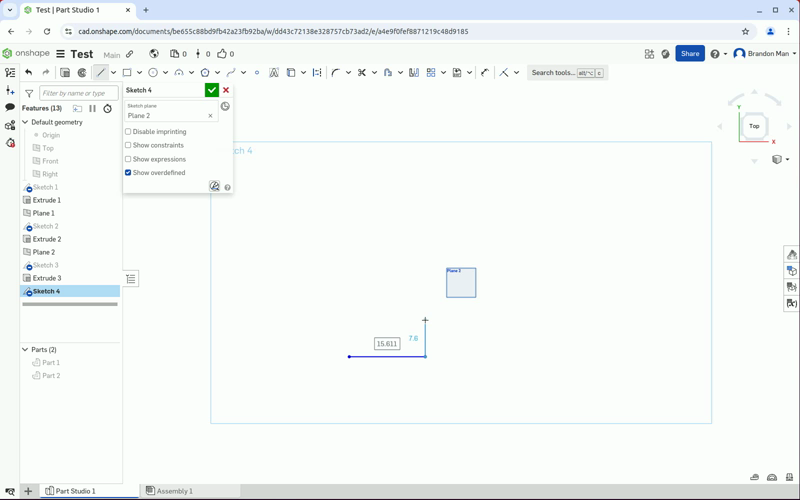
key_down(shift)
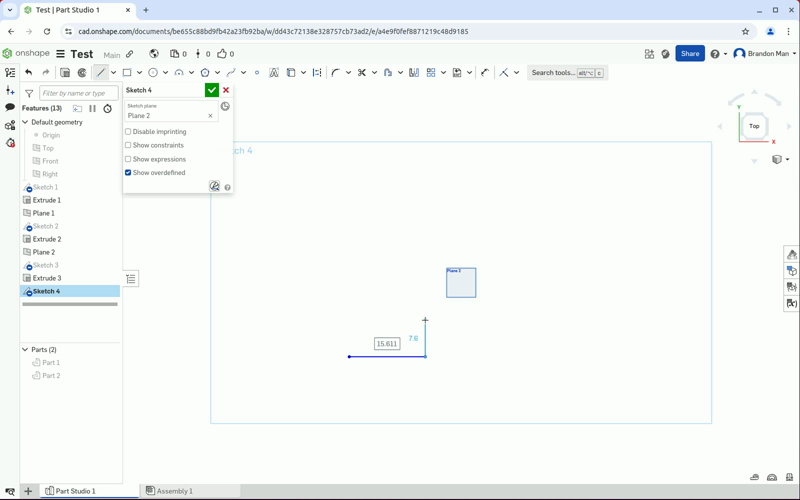
mouse_move(425, 248)
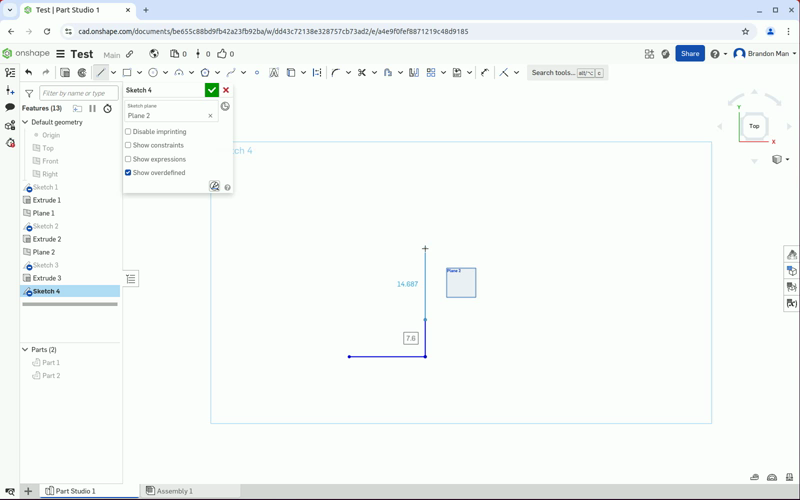
click(425, 248)
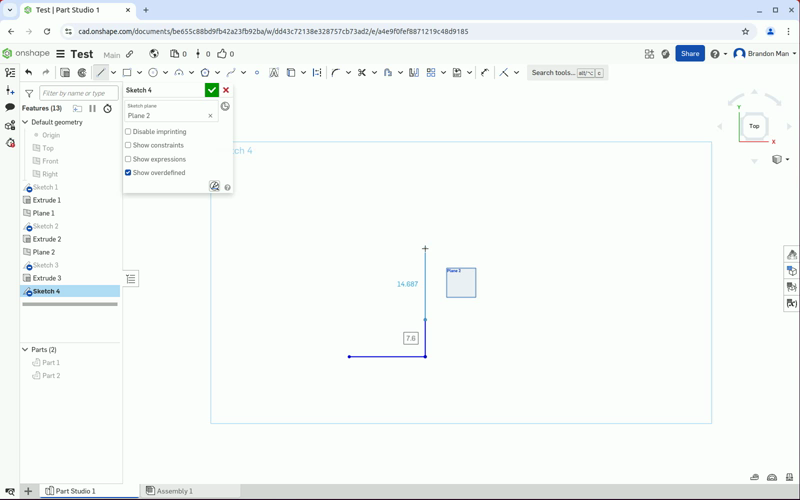
key_up(shift)
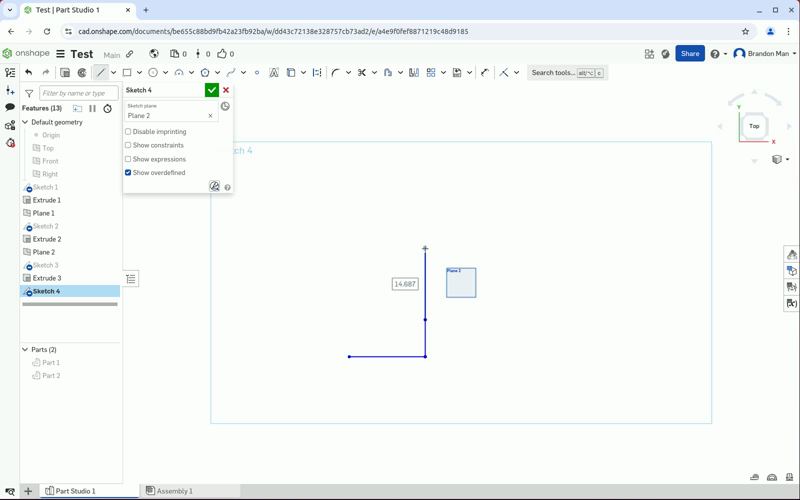
key_down(shift)
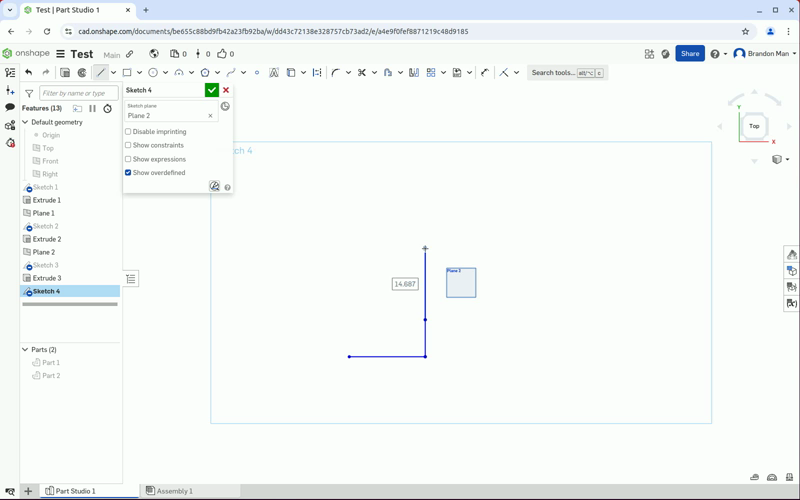
mouse_move(455, 248)
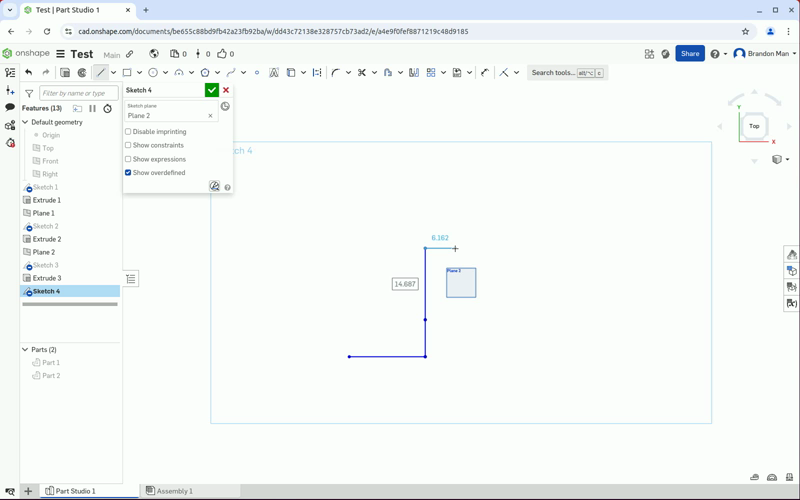
mouse_move(425, 209)
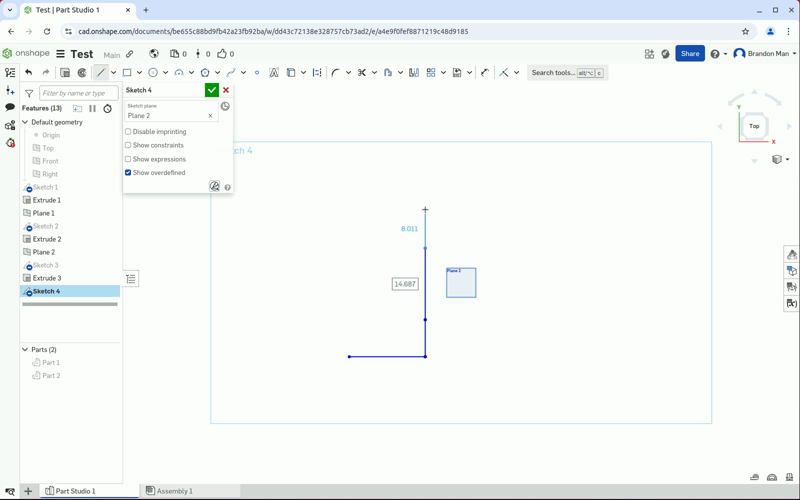
click(425, 209)
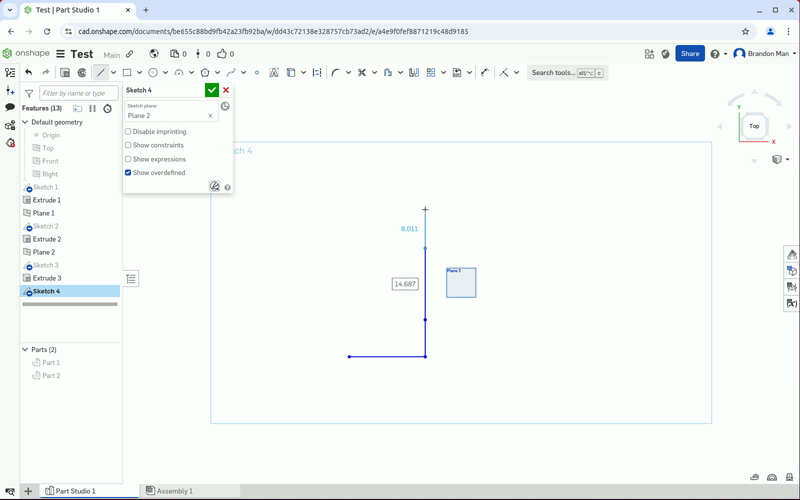
key_up(shift)
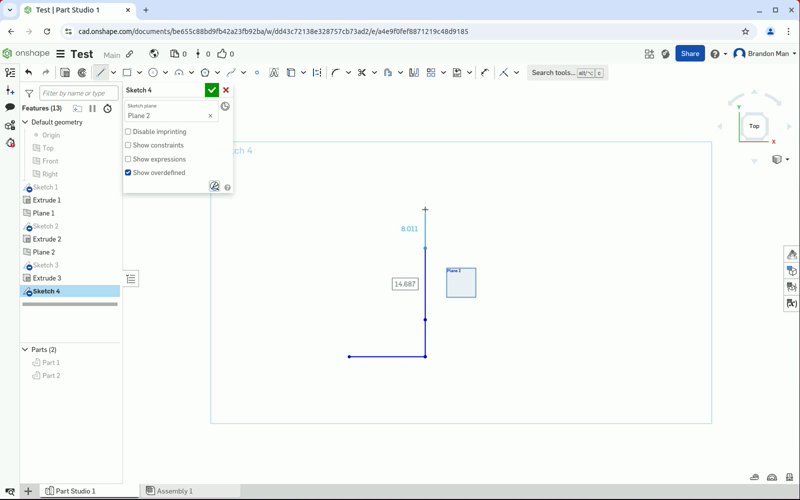
key_down(shift)
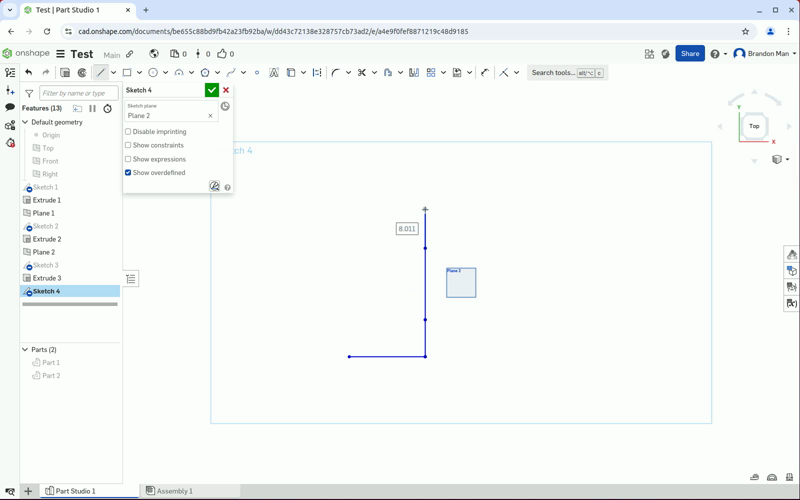
mouse_move(349, 209)
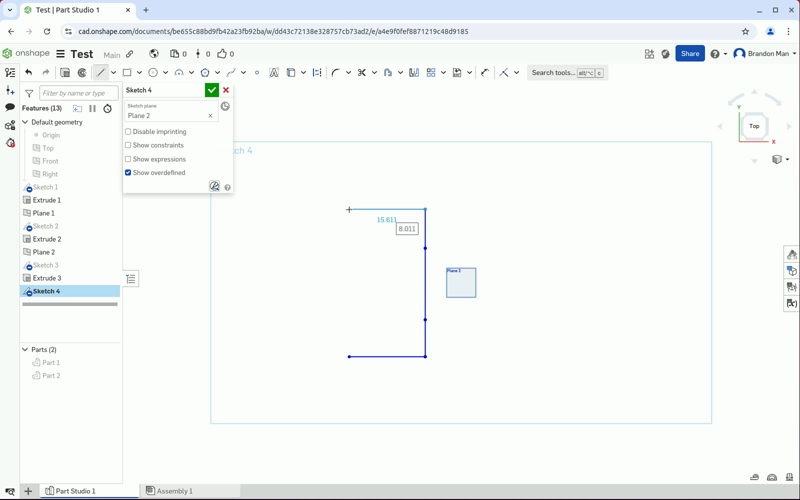
click(349, 209)
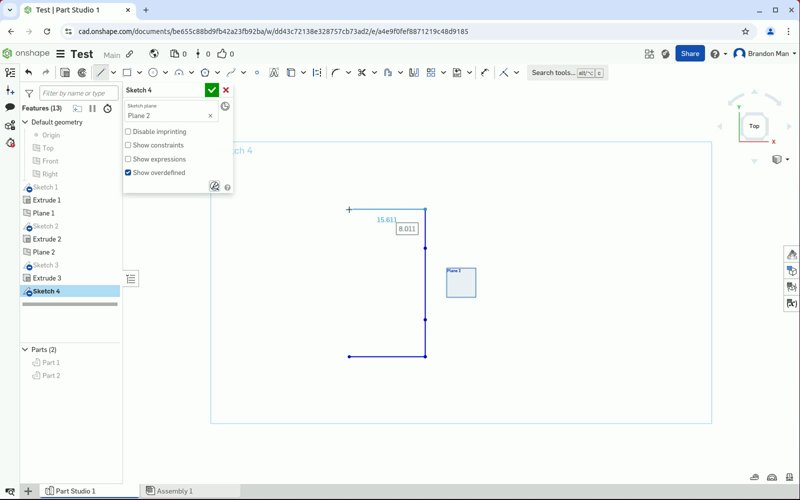
key_up(shift)
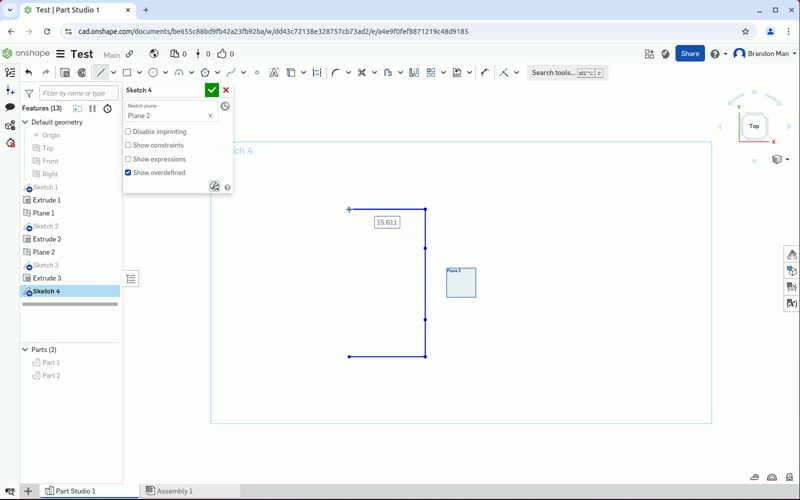
key_down(shift)
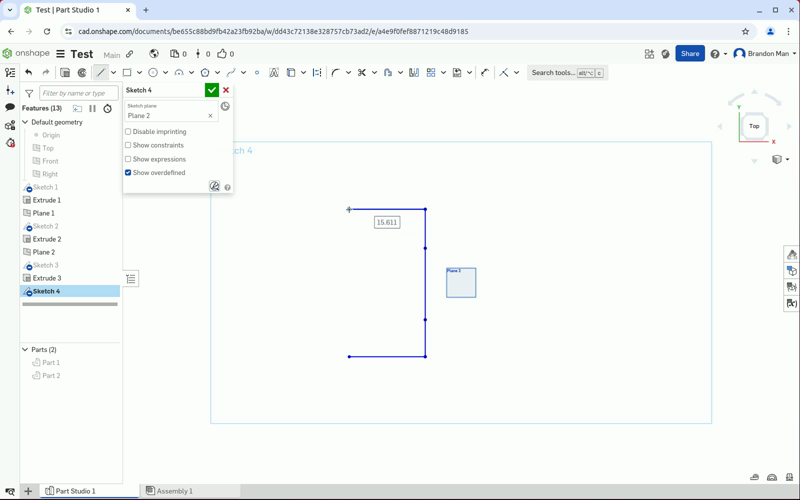
mouse_move(349, 356)
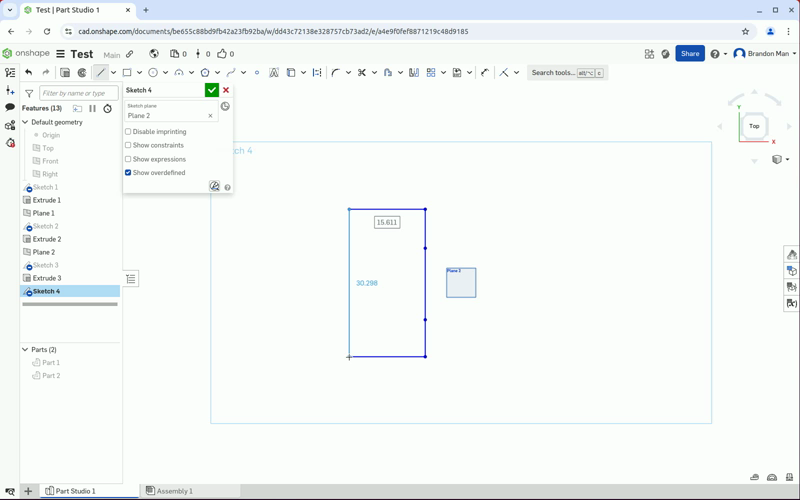
key_up(shift)
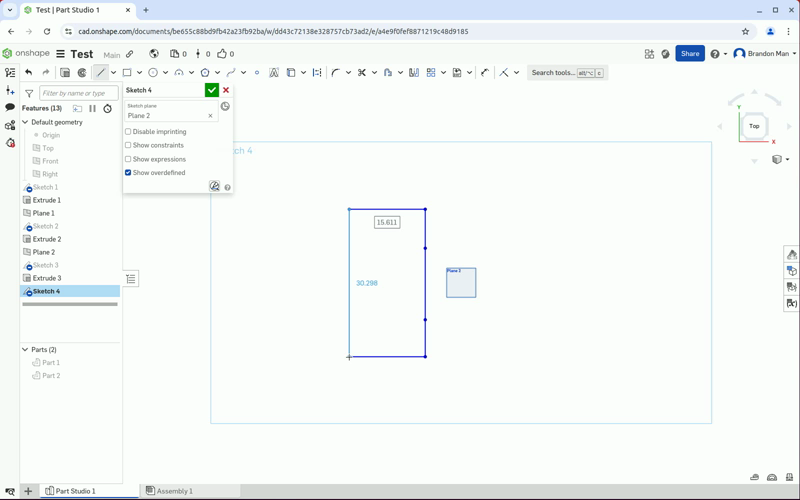
click(349, 356)
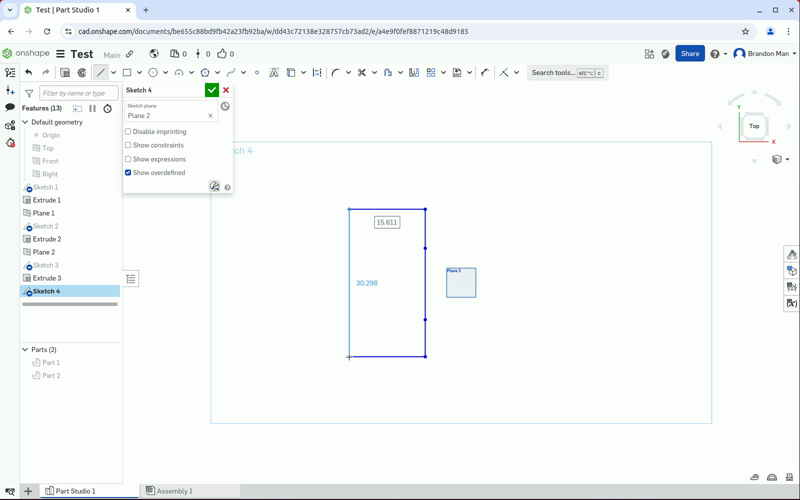
key(esc)
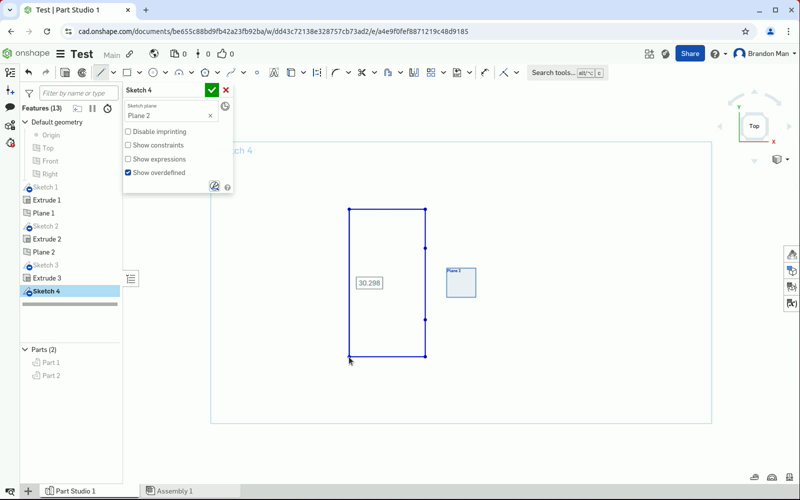
mouse_move(396, 295)
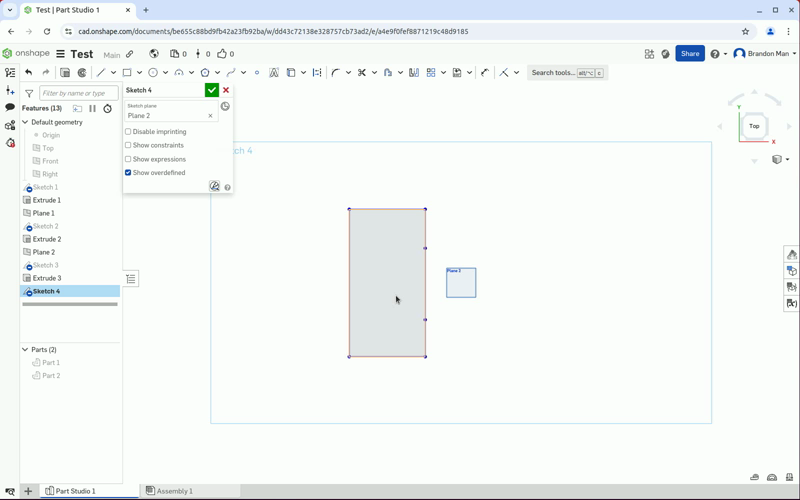
click(396, 295)
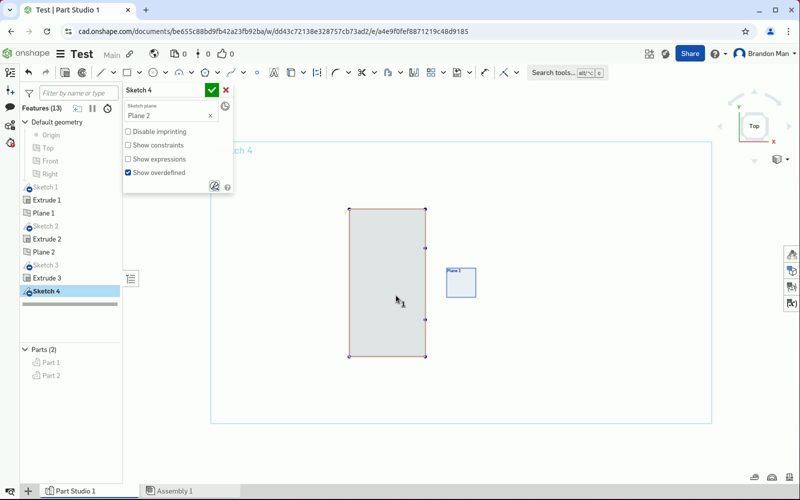
mouse_move(73, 352)
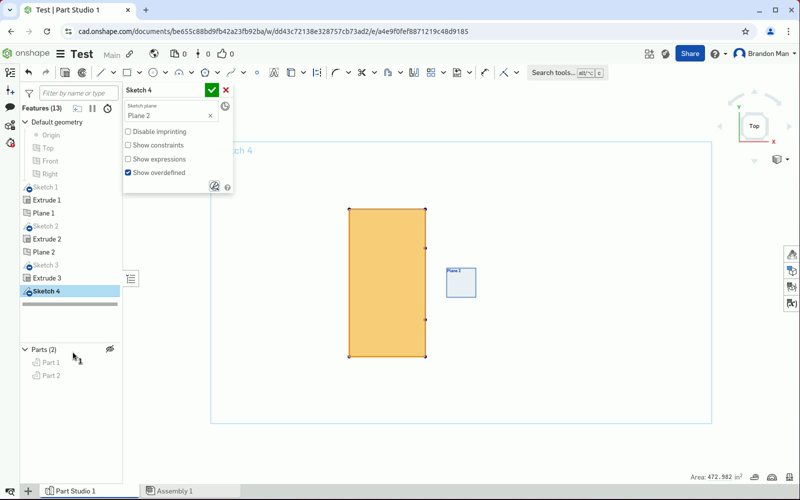
key(shift+y)
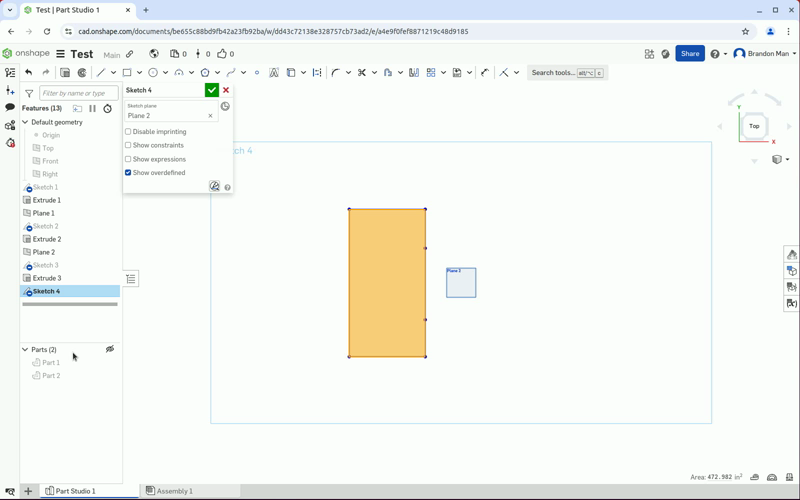
key(shift+e)
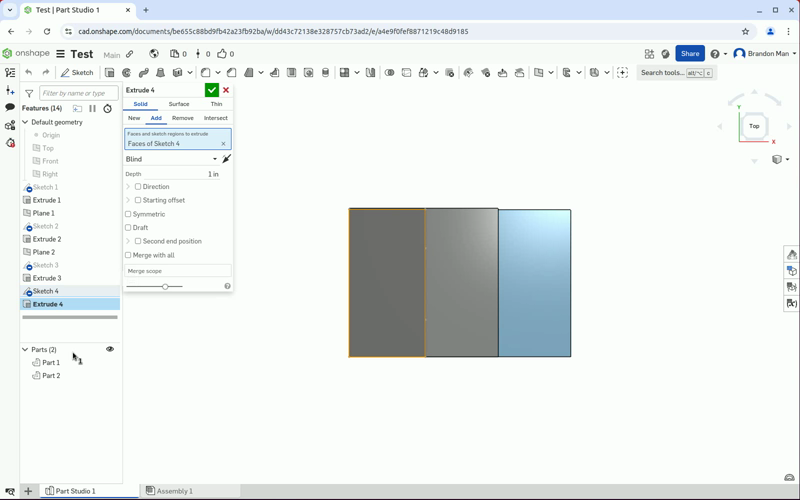
mouse_move(143, 106)
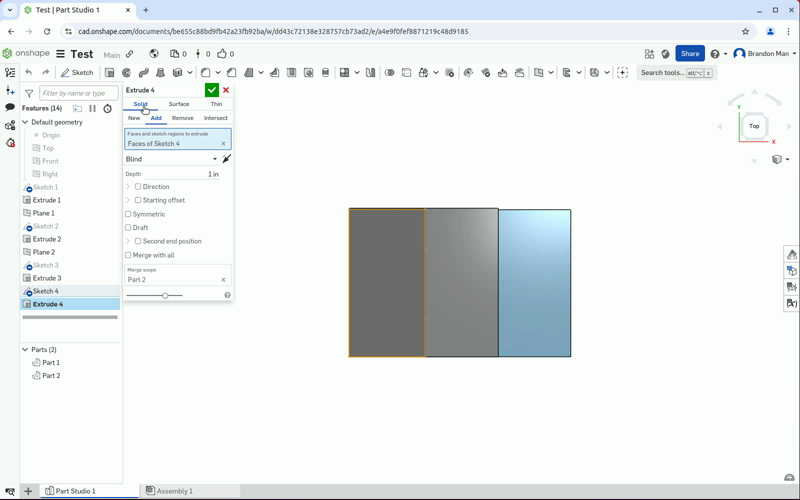
click(143, 106)
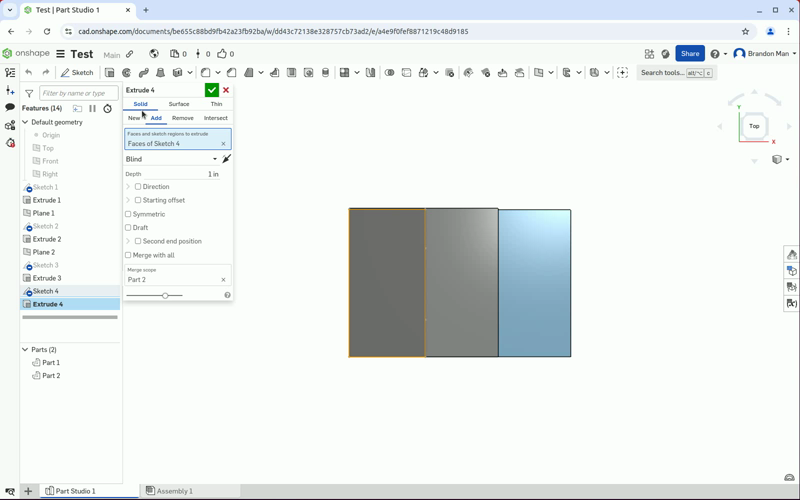
mouse_move(137, 120)
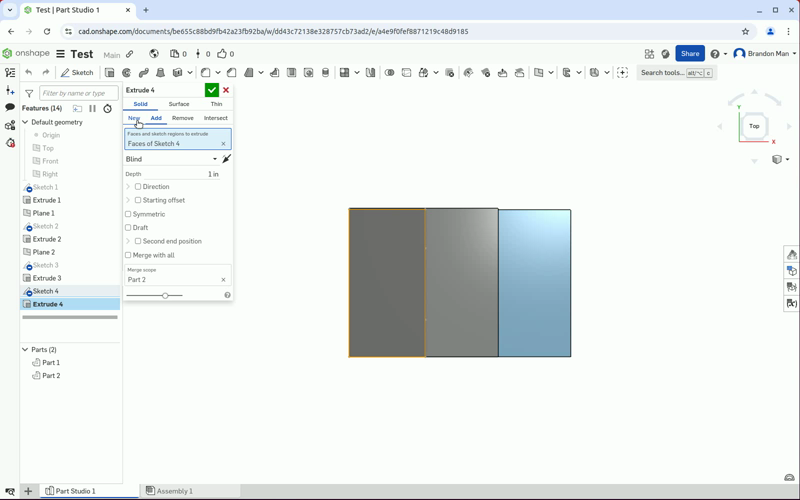
click(137, 120)
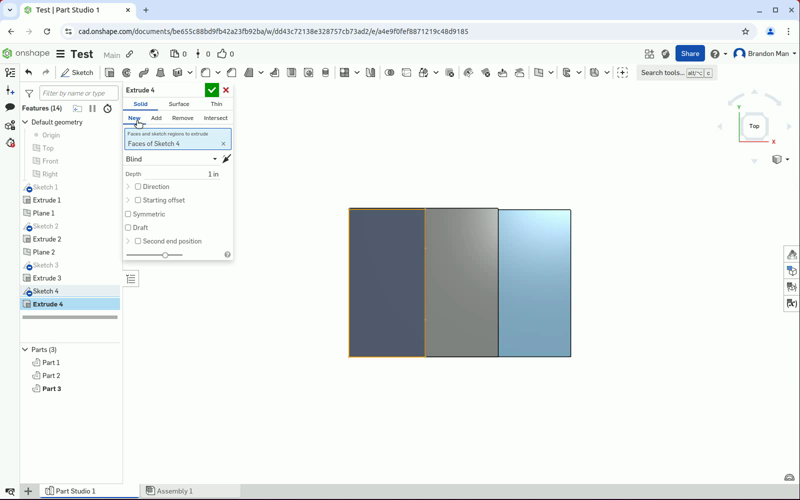
key(tab, 4)
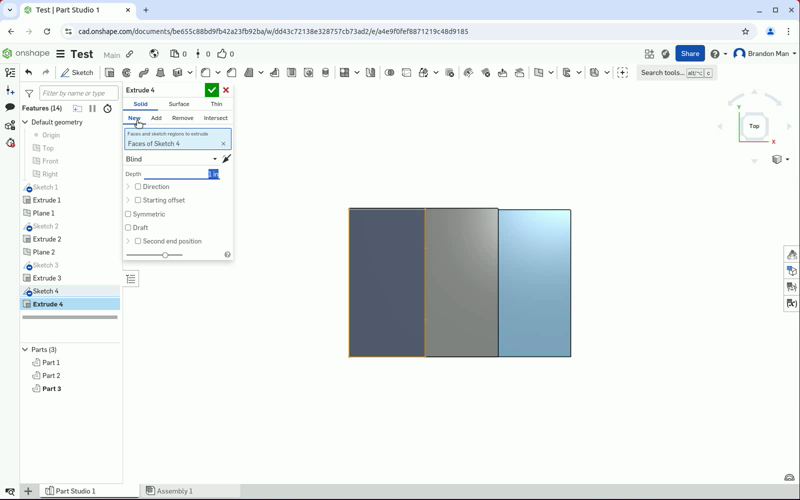
text(7.703)
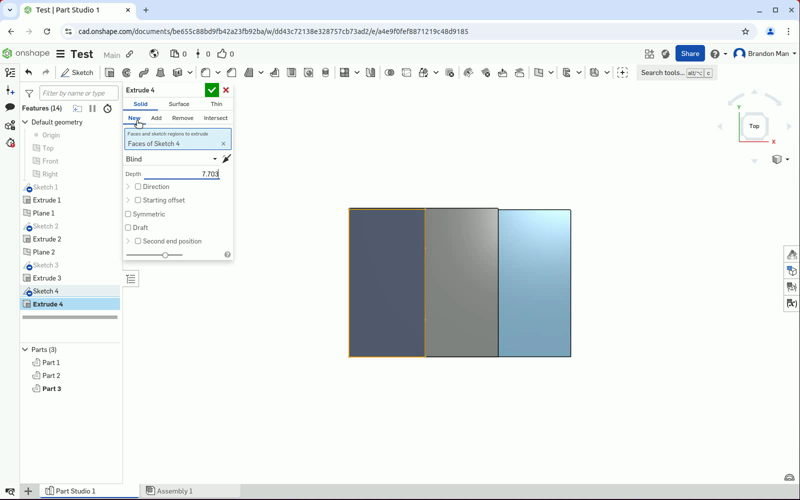
key(enter)
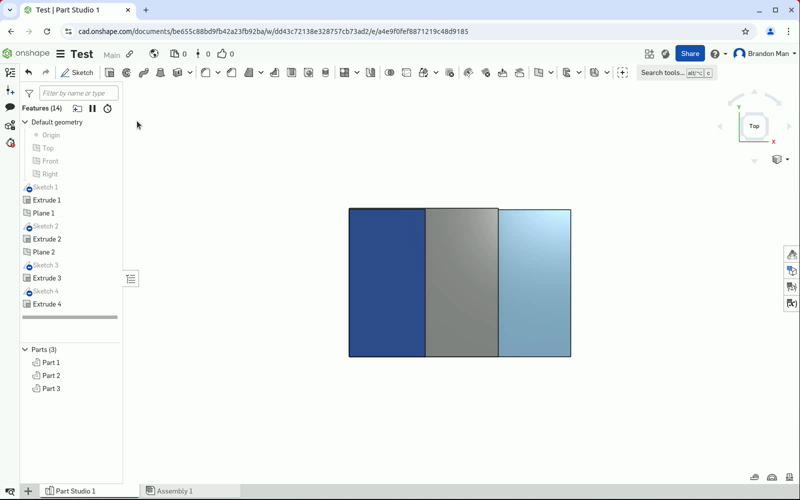
key(shift+h)
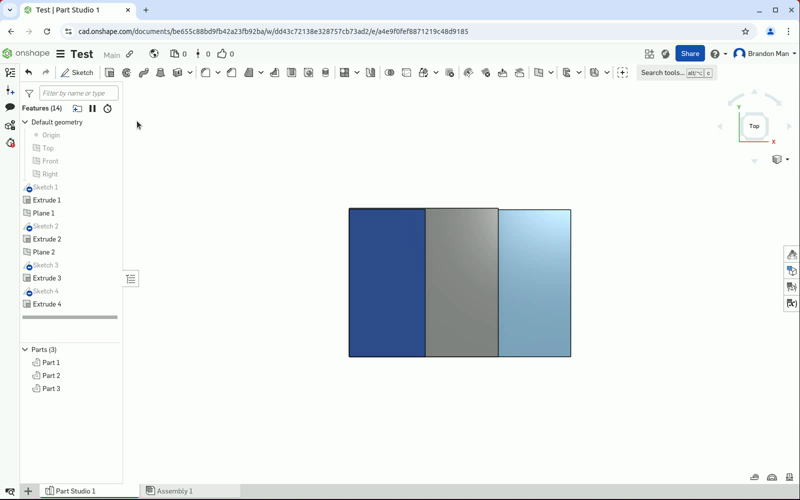
key(shift+h)
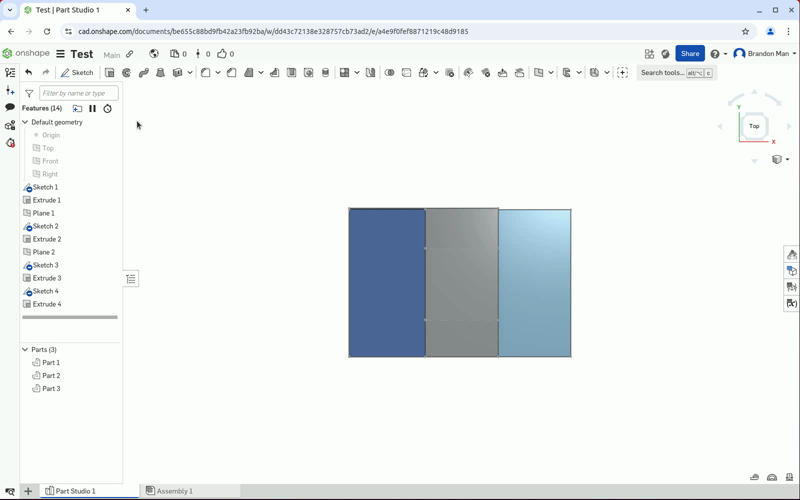
key(shift+7)
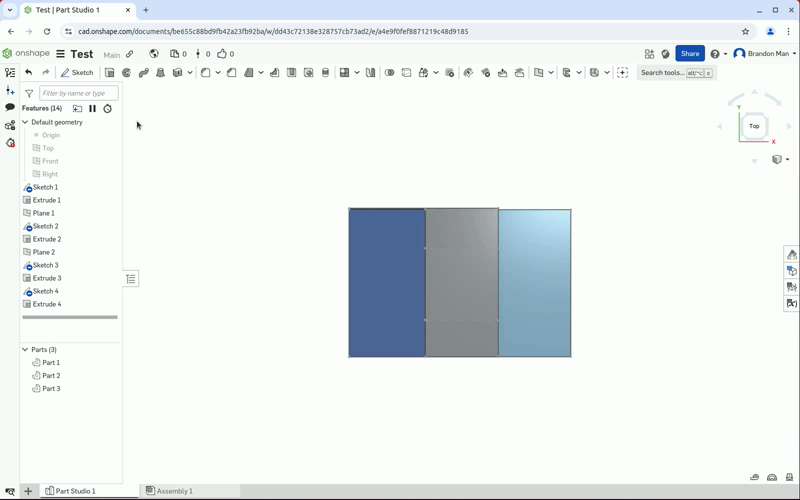
key(up, 3)
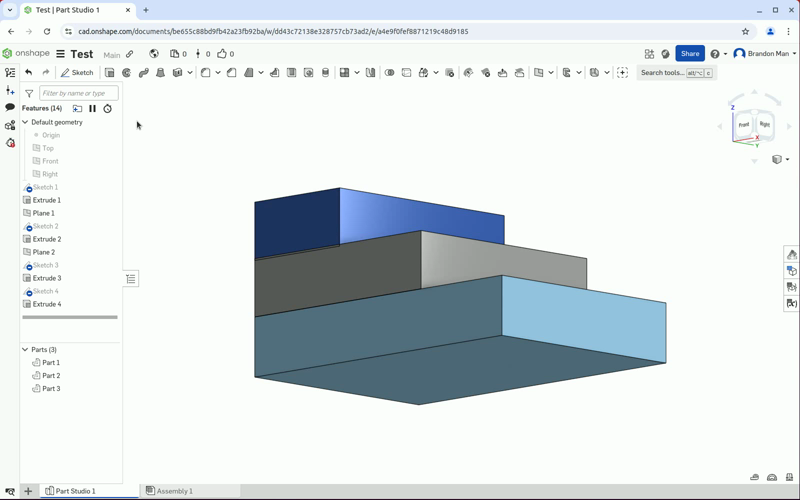
key(left, 3)
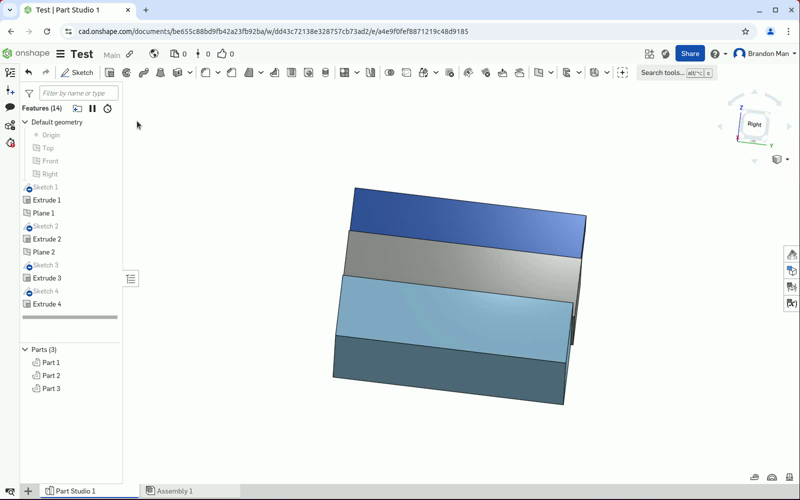
key(right, 3)
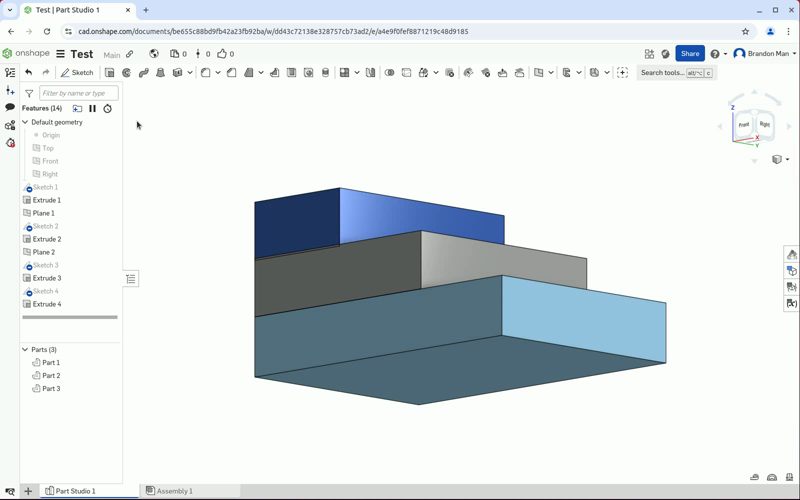
key(down, 3)
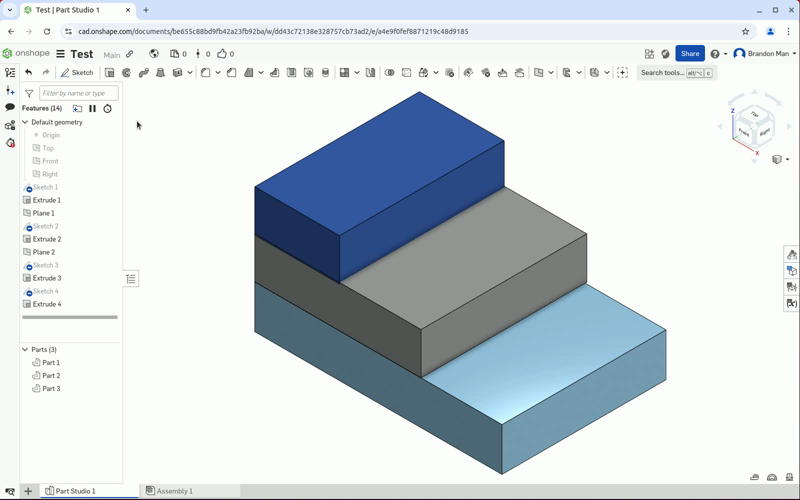
mouse_move(73, 189)
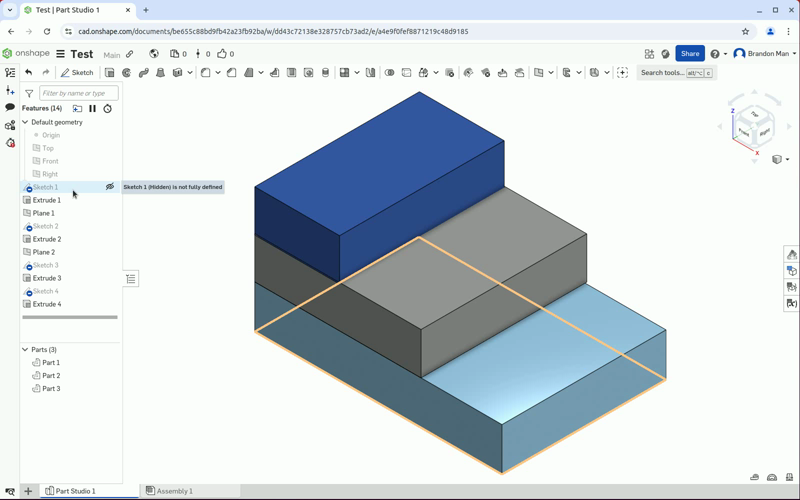
click(73, 189)